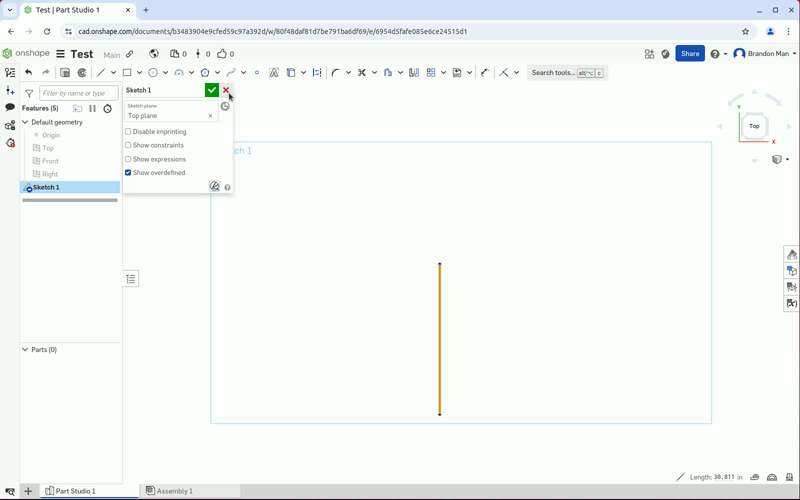
key(shift+h)
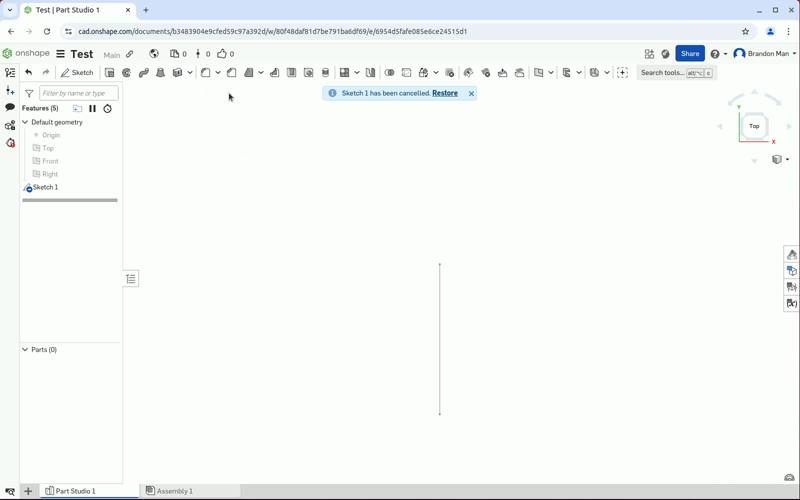
key(shift+s)
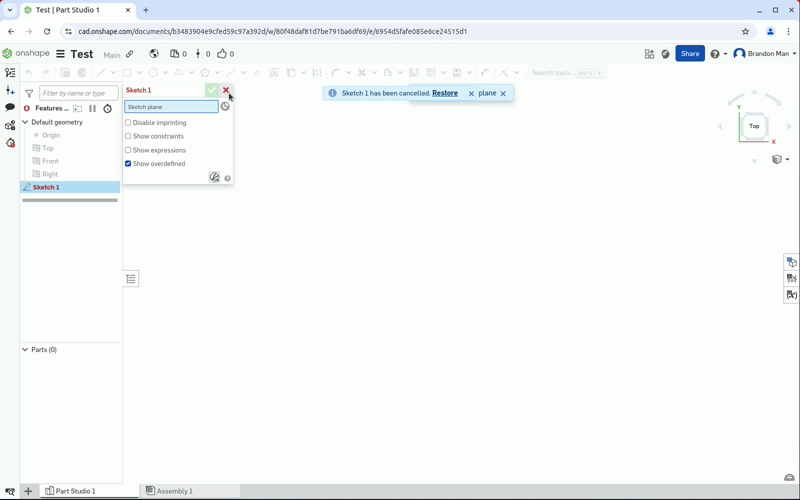
mouse_move(73, 150)
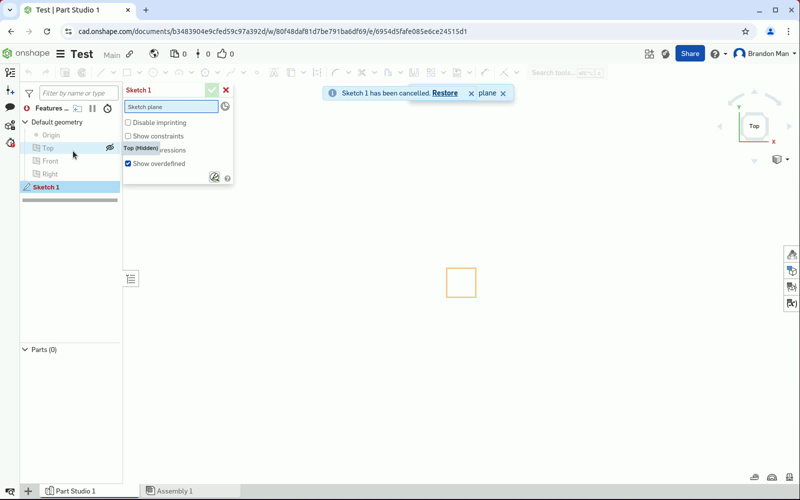
click(73, 150)
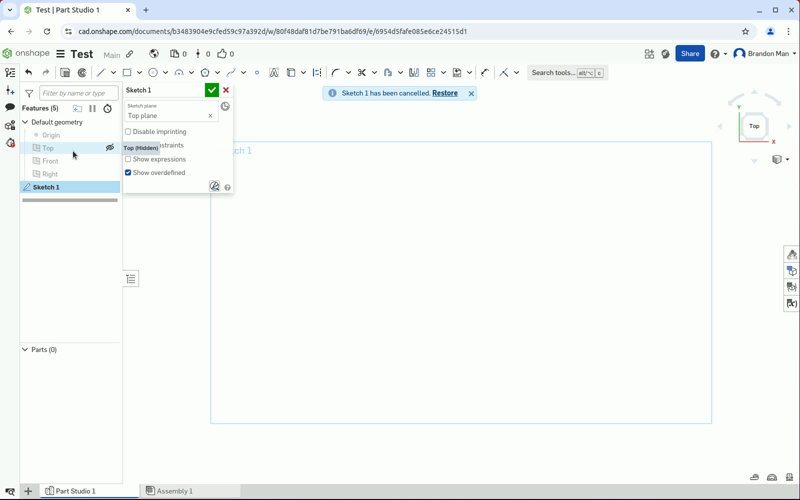
mouse_move(73, 352)
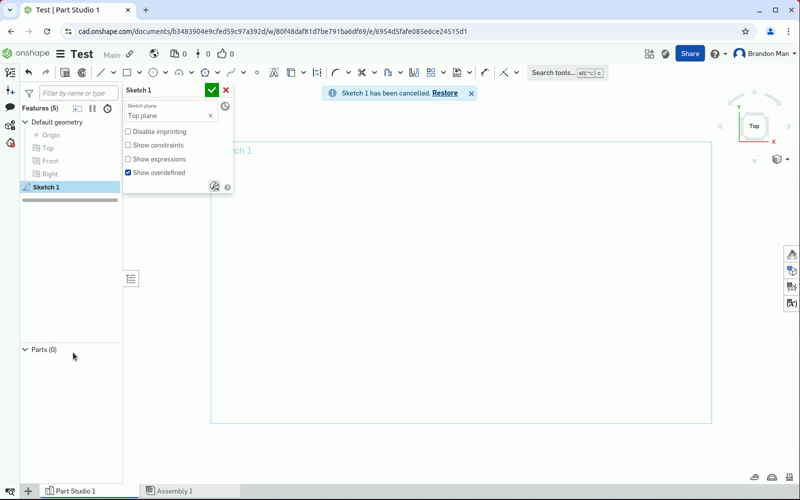
key(y)
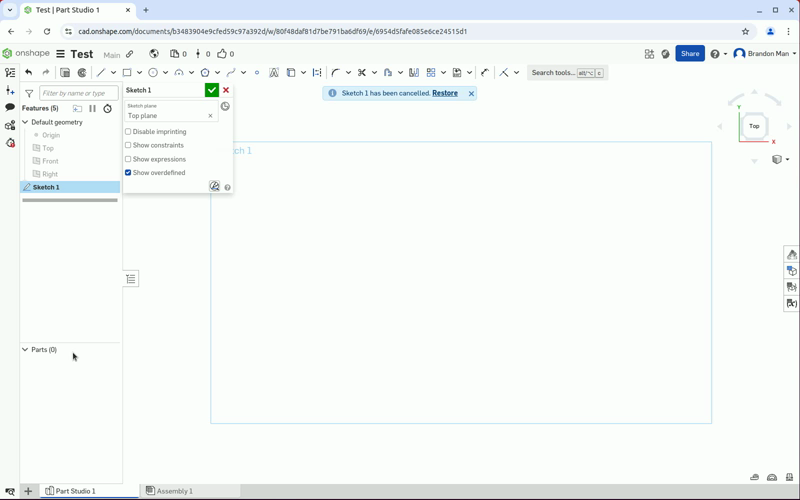
key(l)
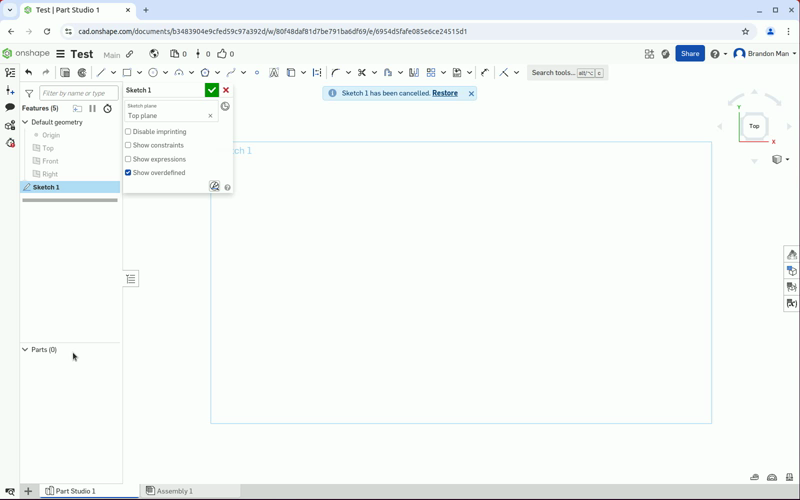
key_down(shift)
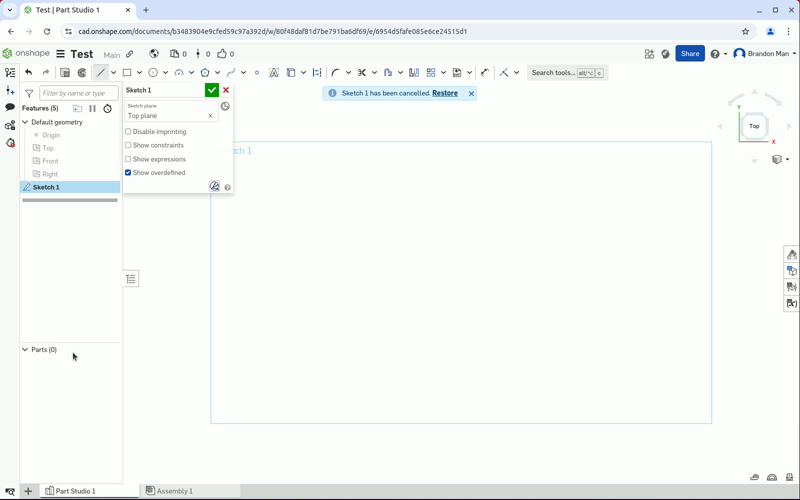
mouse_move(460, 260)
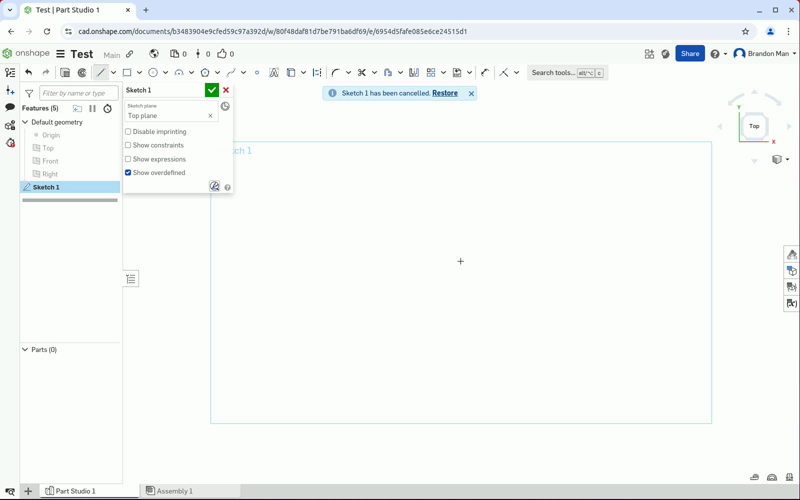
click(460, 260)
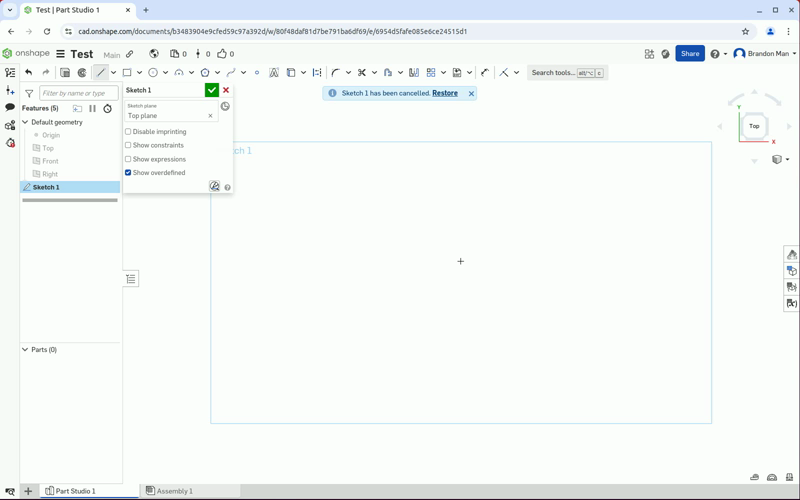
key_up(shift)
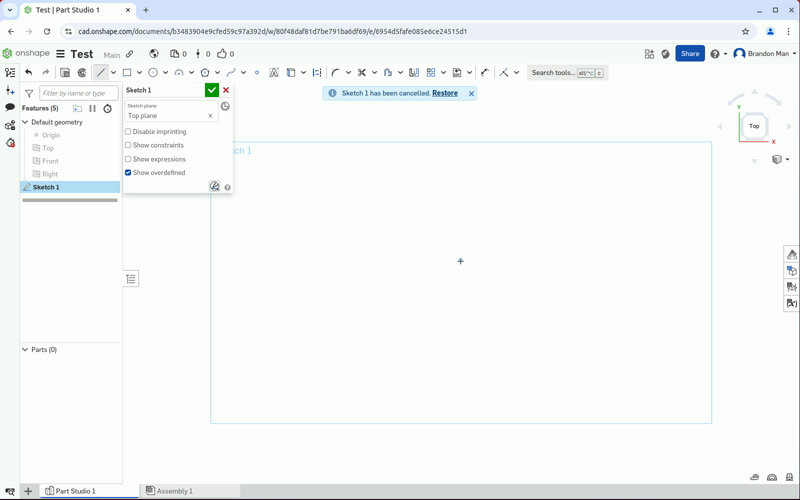
key_down(shift)
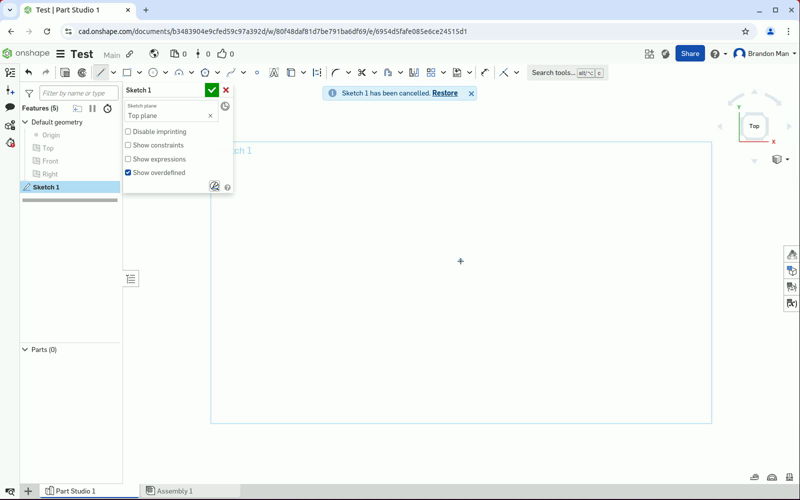
mouse_move(490, 260)
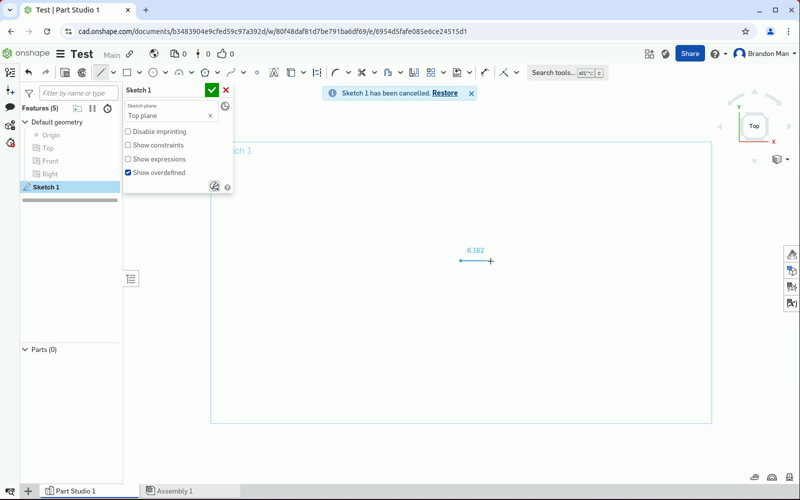
mouse_move(483, 260)
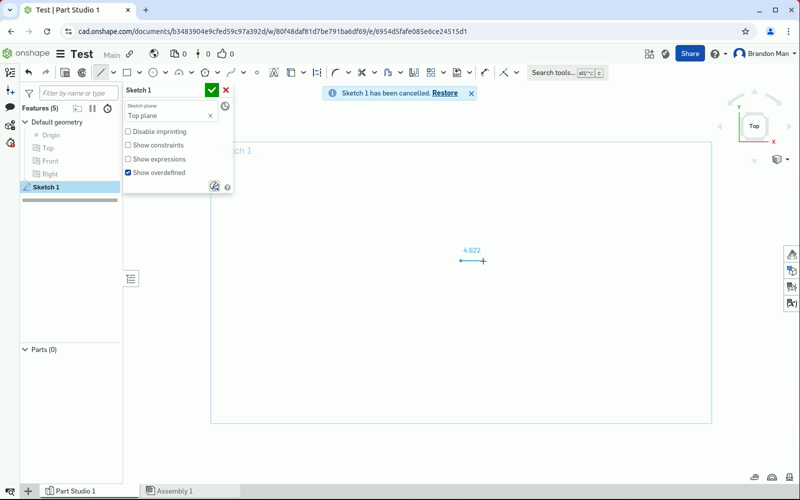
click(483, 260)
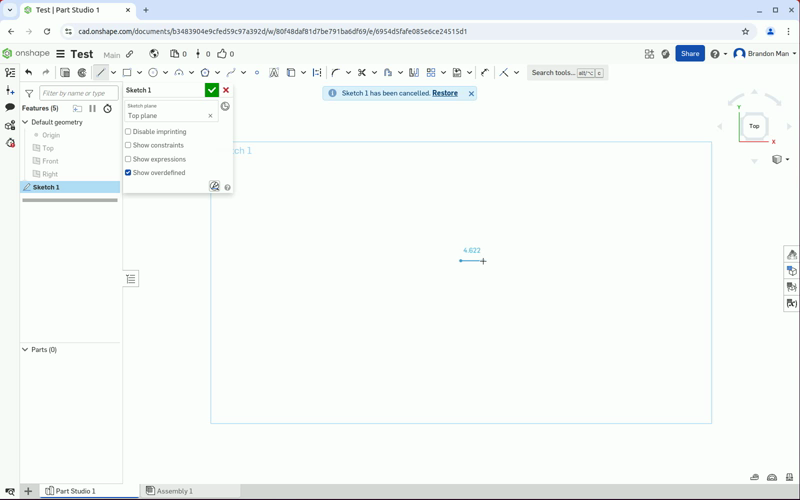
key_up(shift)
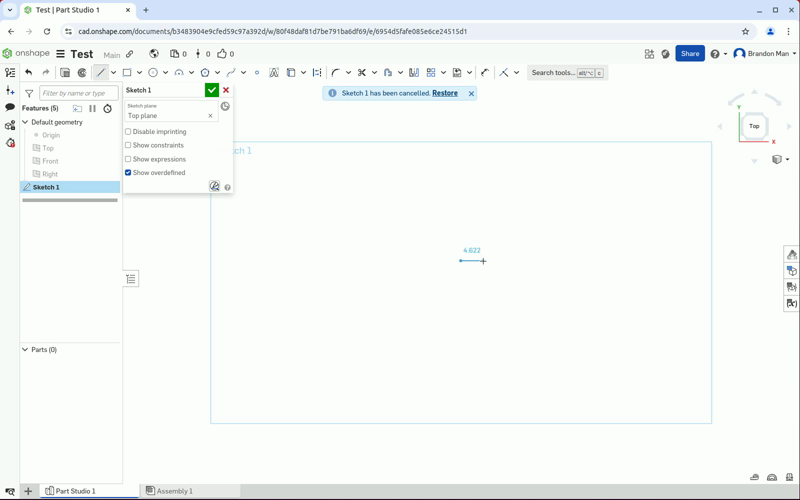
key_down(shift)
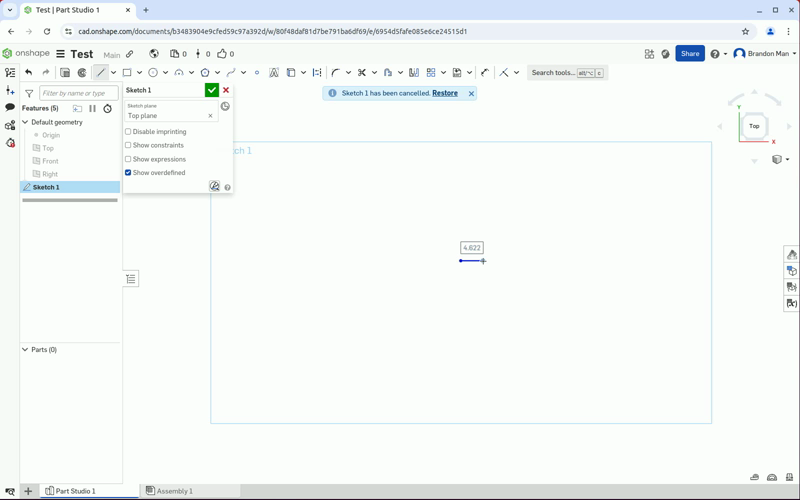
mouse_move(513, 260)
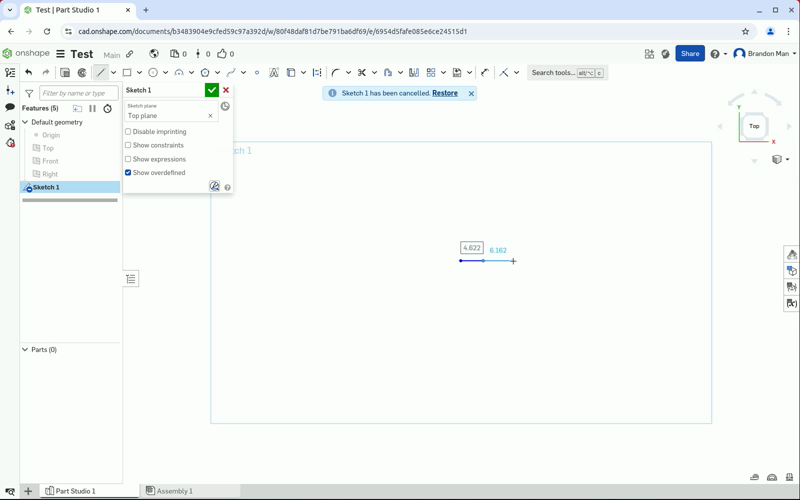
mouse_move(483, 234)
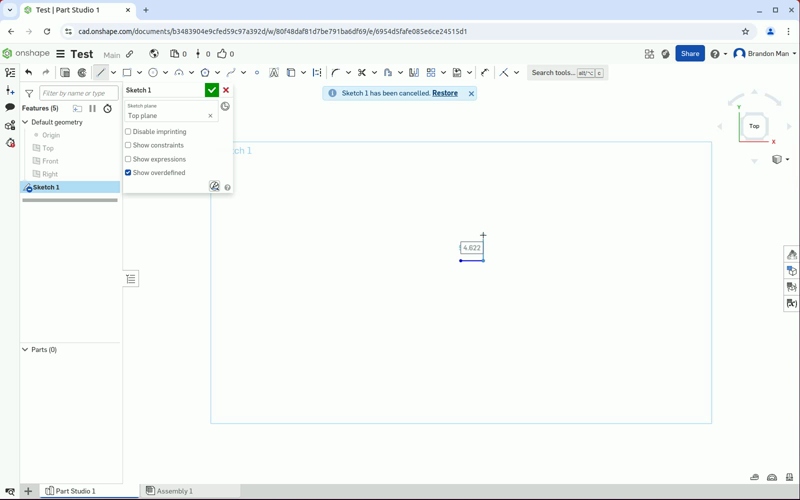
click(483, 234)
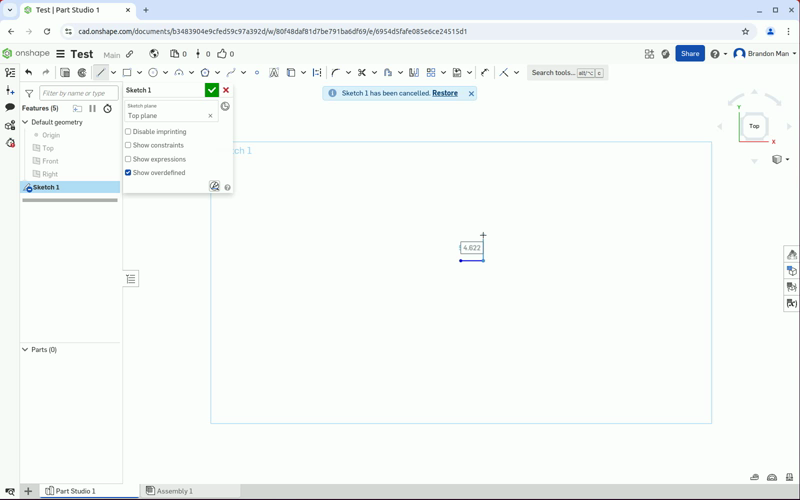
key_up(shift)
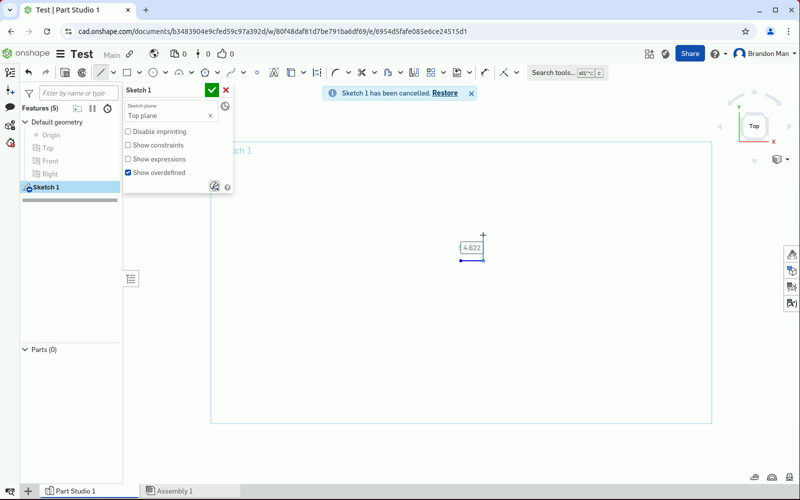
key_down(shift)
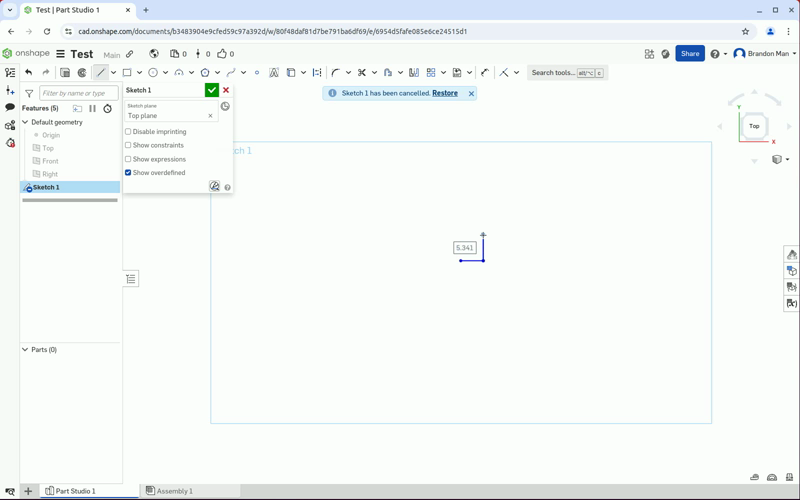
mouse_move(513, 234)
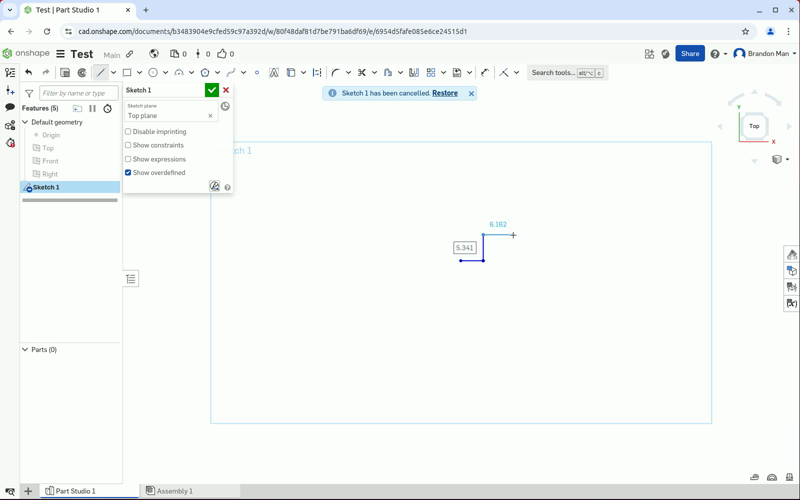
mouse_move(539, 234)
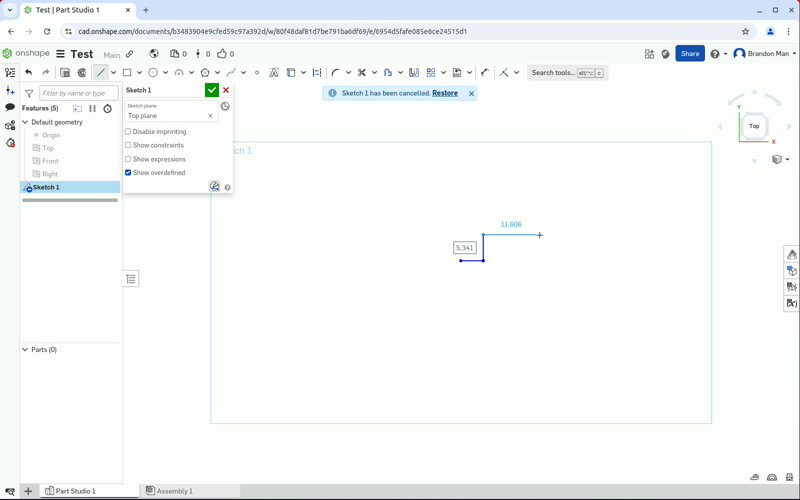
click(539, 234)
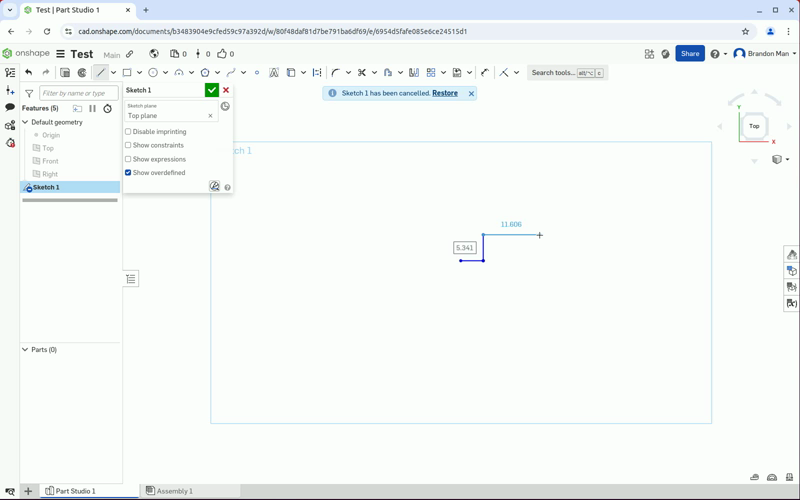
key_up(shift)
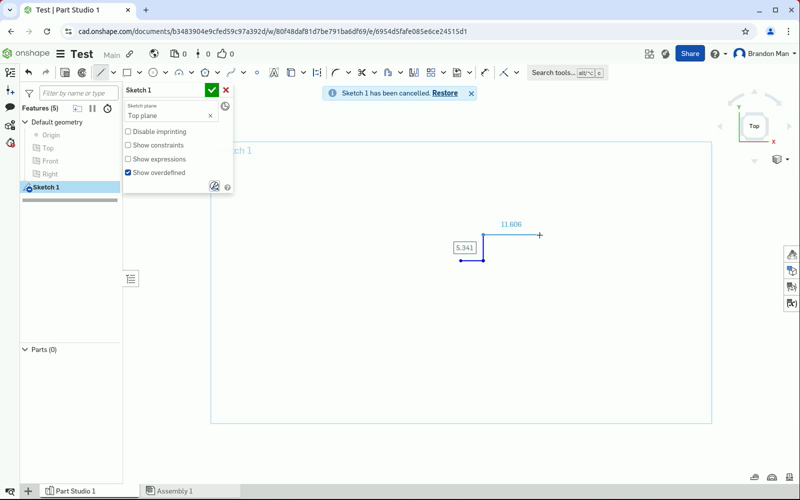
key_down(shift)
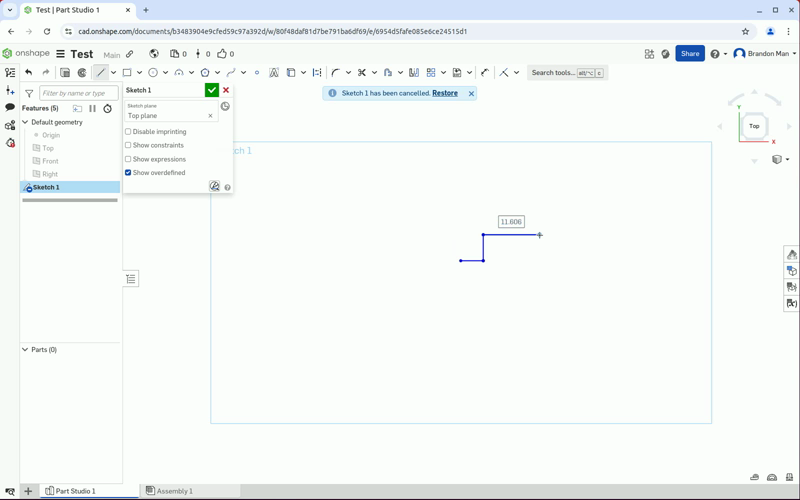
mouse_move(569, 234)
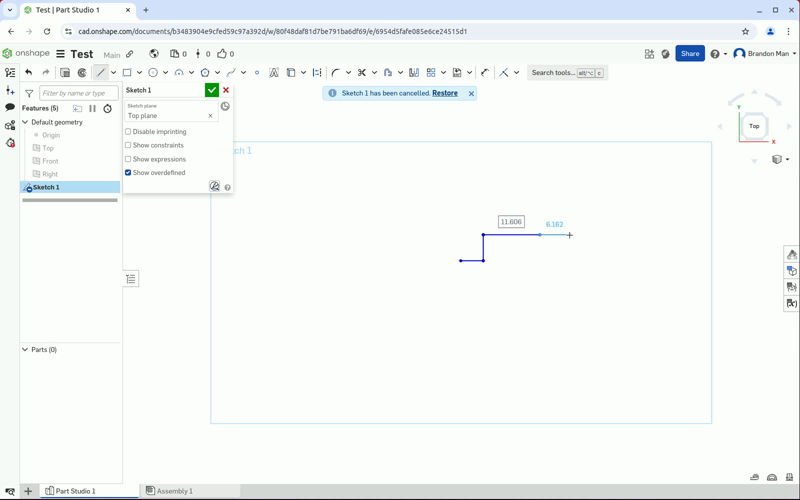
mouse_move(539, 216)
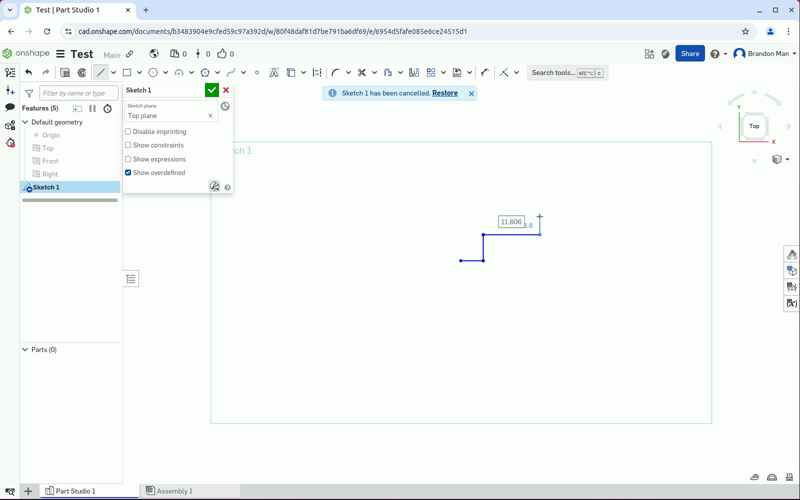
click(539, 216)
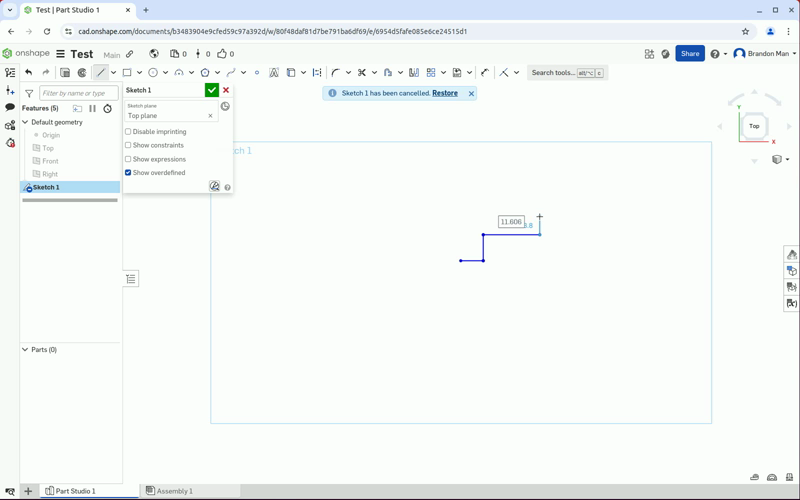
key_up(shift)
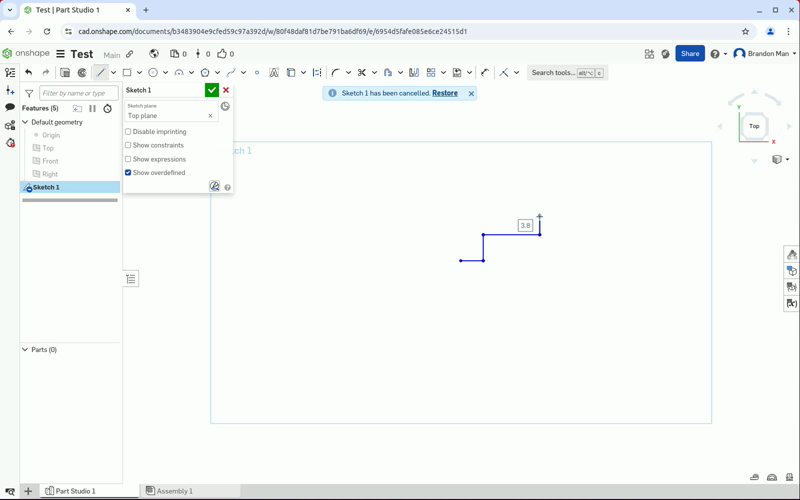
key_down(shift)
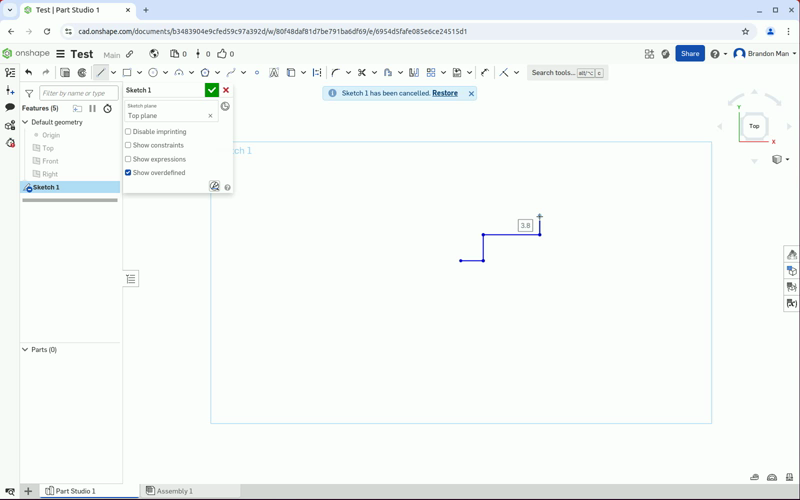
mouse_move(460, 216)
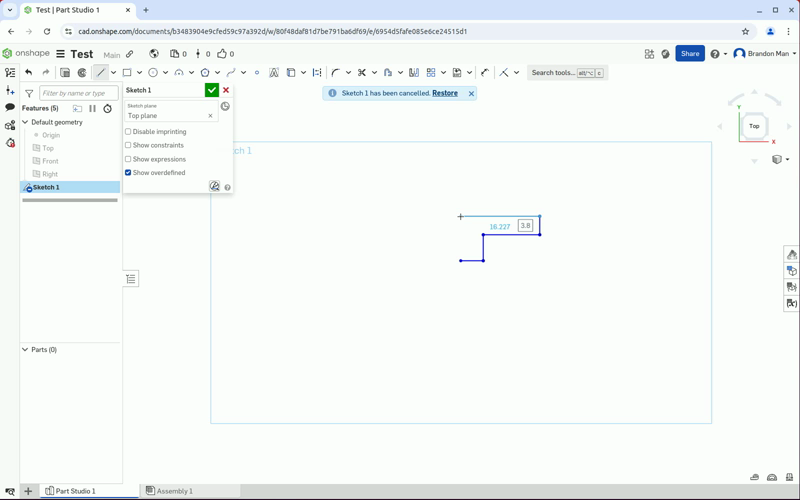
click(460, 216)
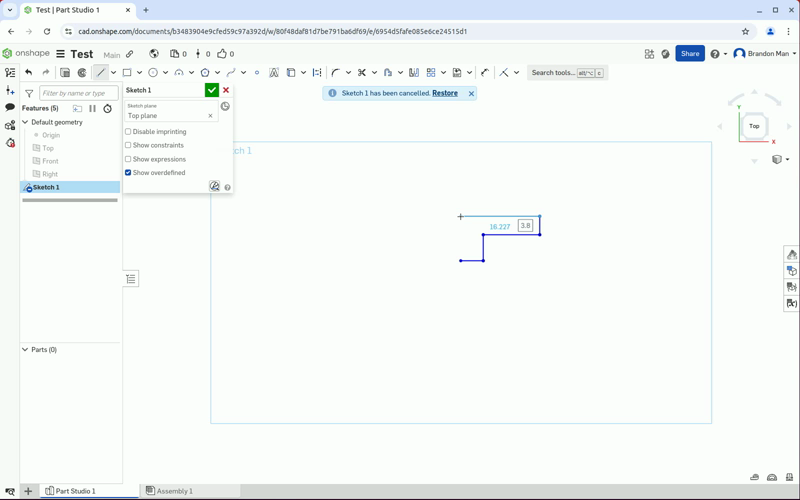
key_up(shift)
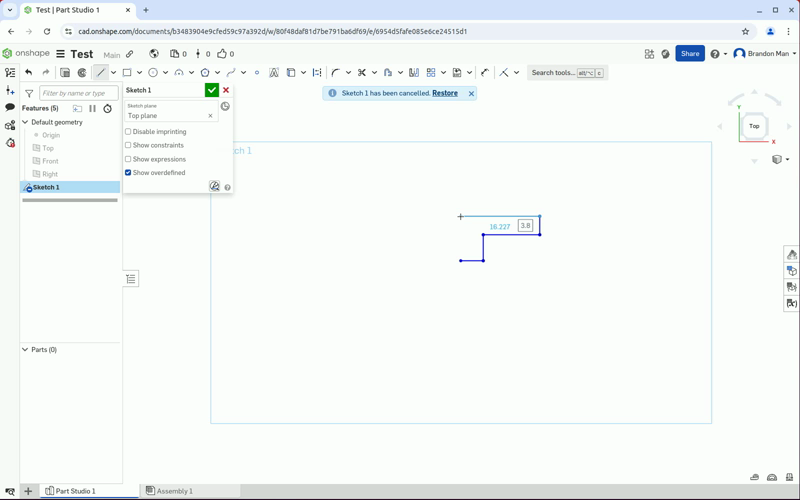
mouse_move(490, 216)
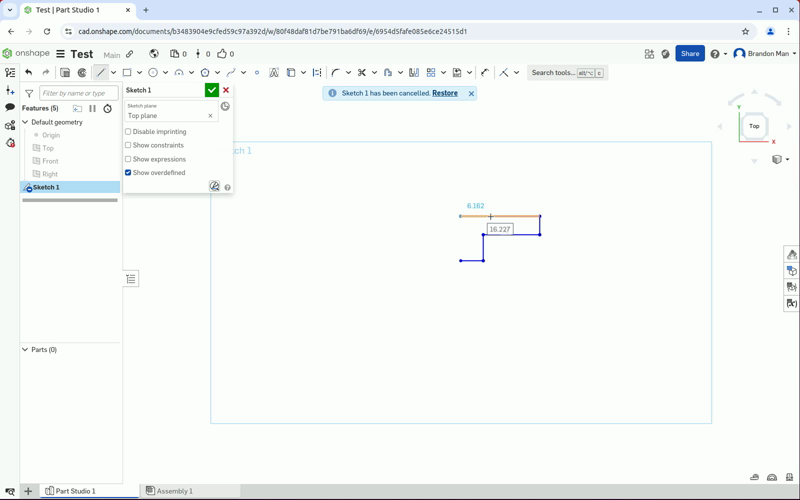
key_down(shift)
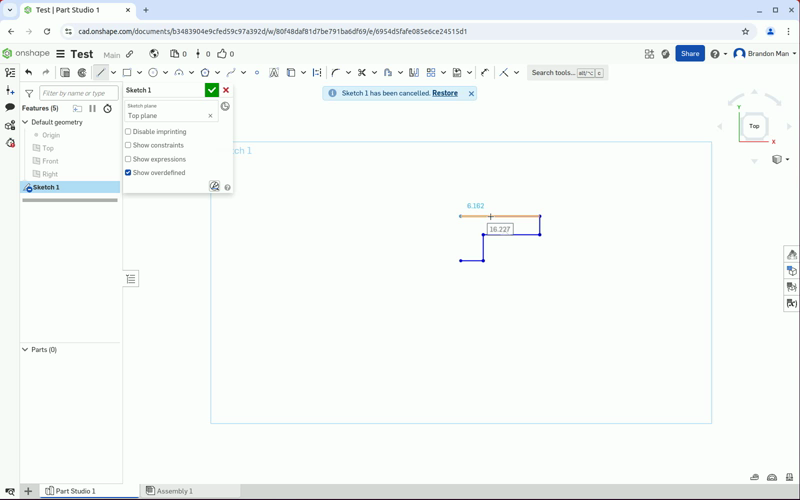
mouse_move(460, 260)
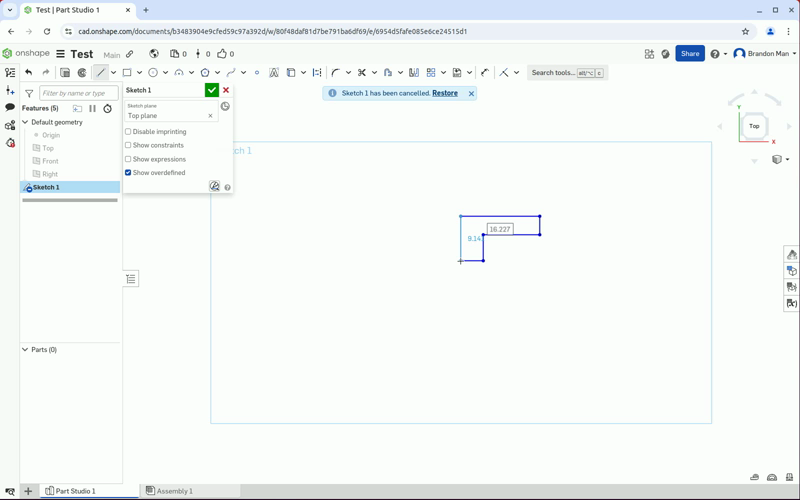
key_up(shift)
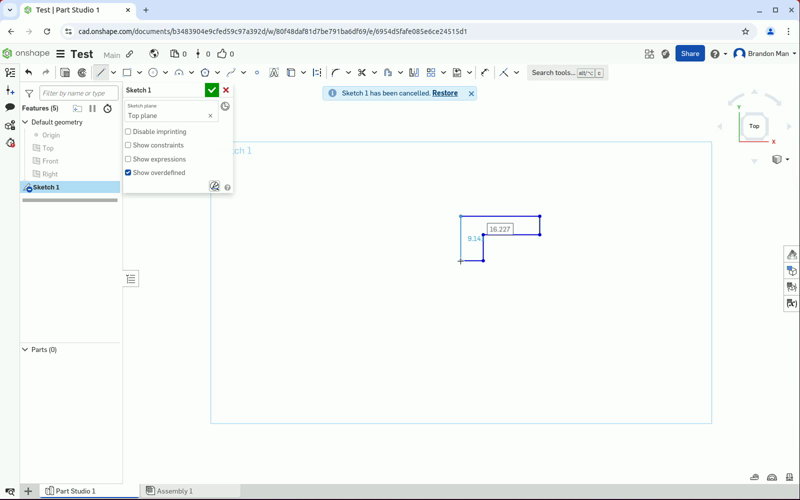
click(460, 260)
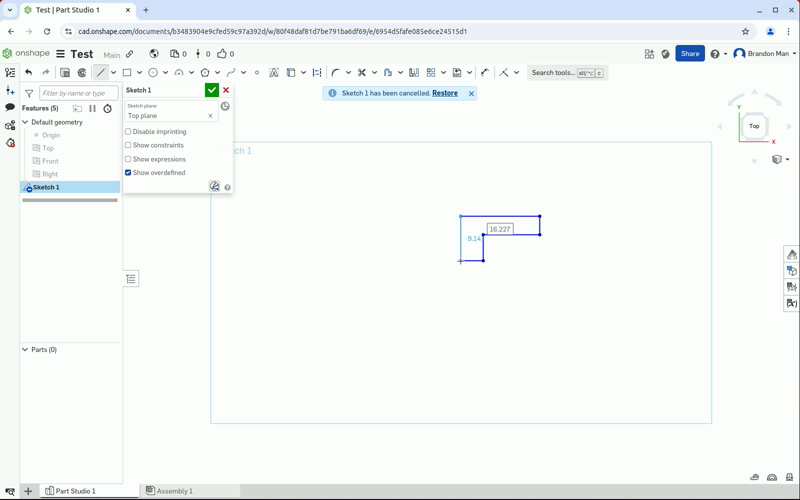
key(esc)
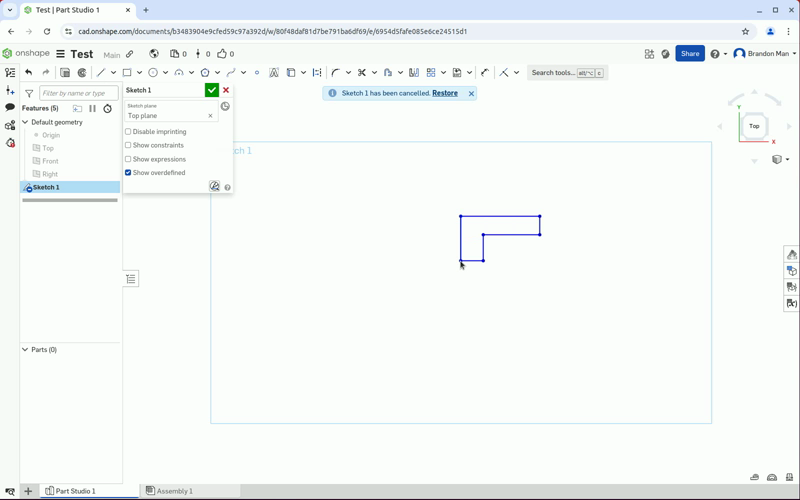
mouse_move(519, 227)
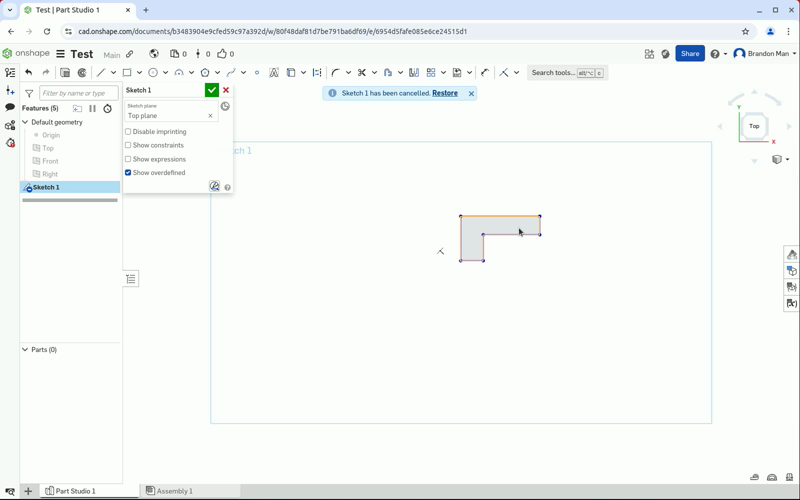
click(519, 227)
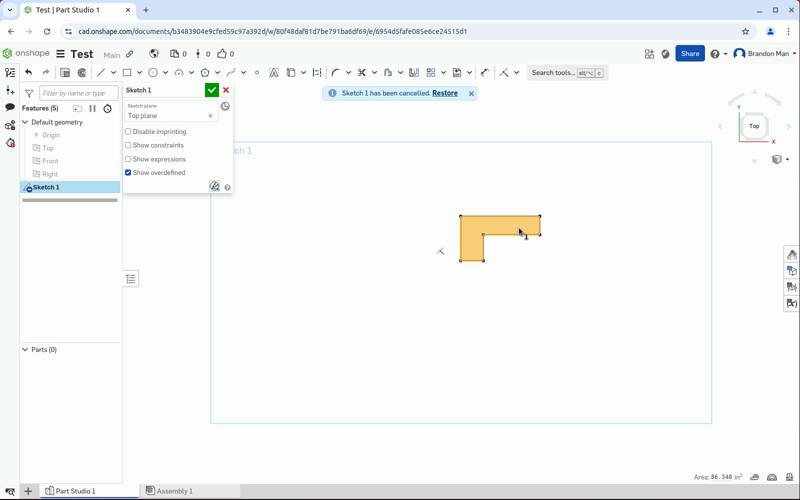
mouse_move(73, 352)
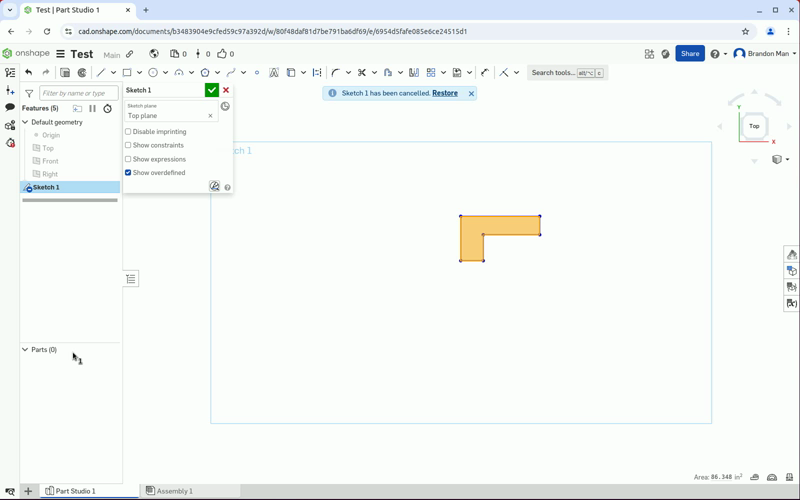
key(shift+y)
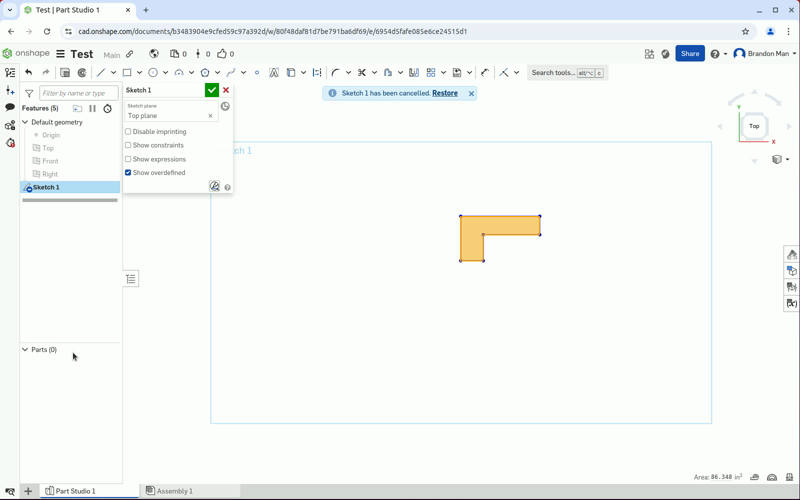
key(shift+e)
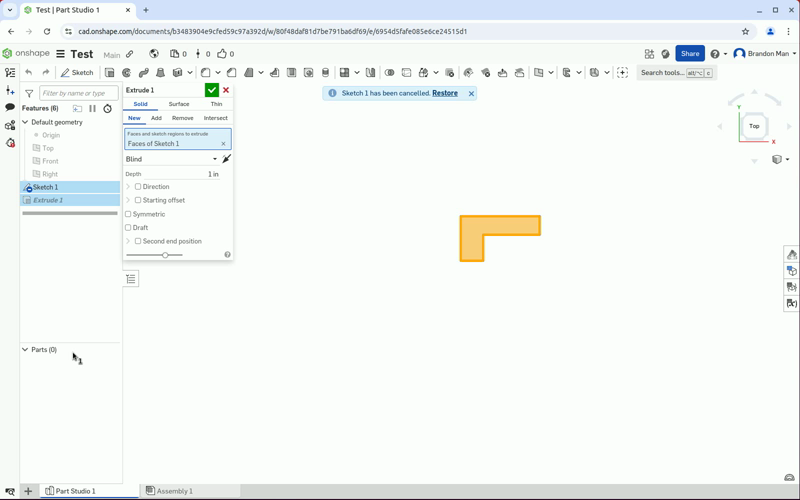
mouse_move(143, 106)
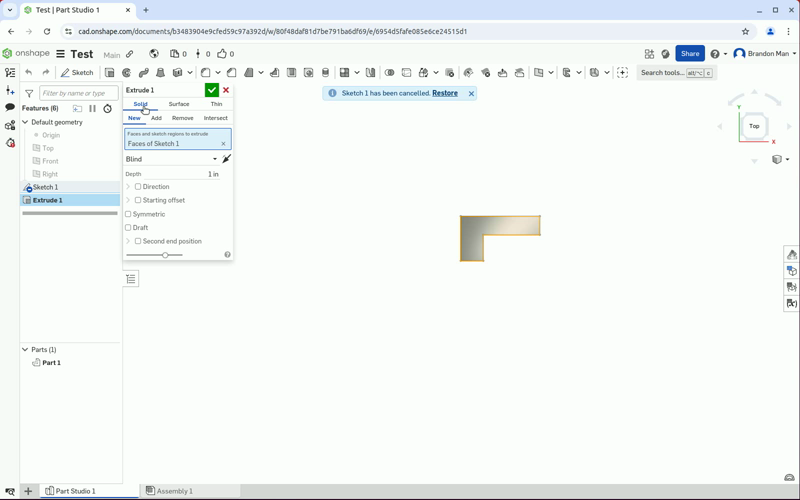
click(143, 106)
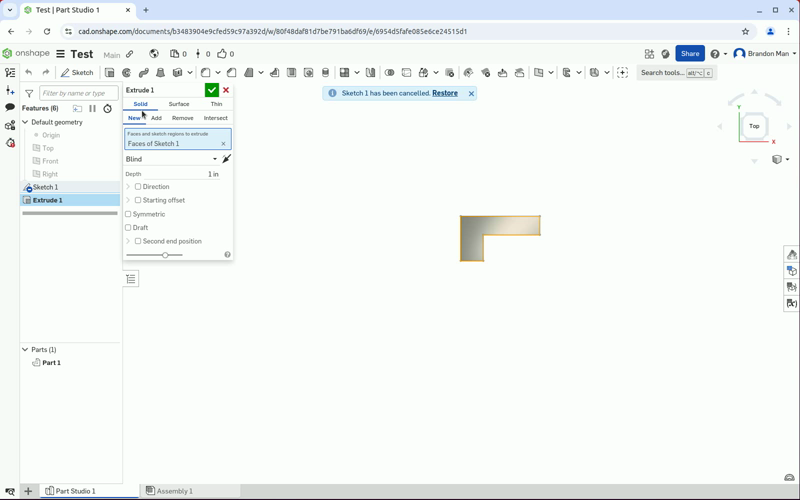
mouse_move(137, 120)
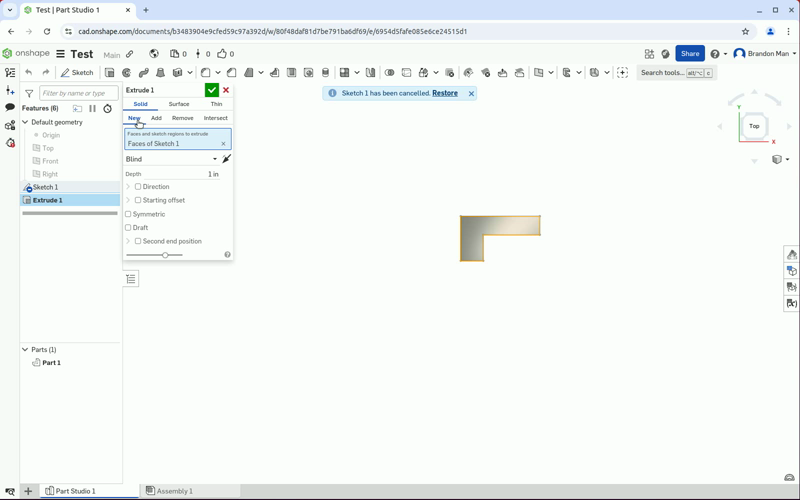
click(137, 120)
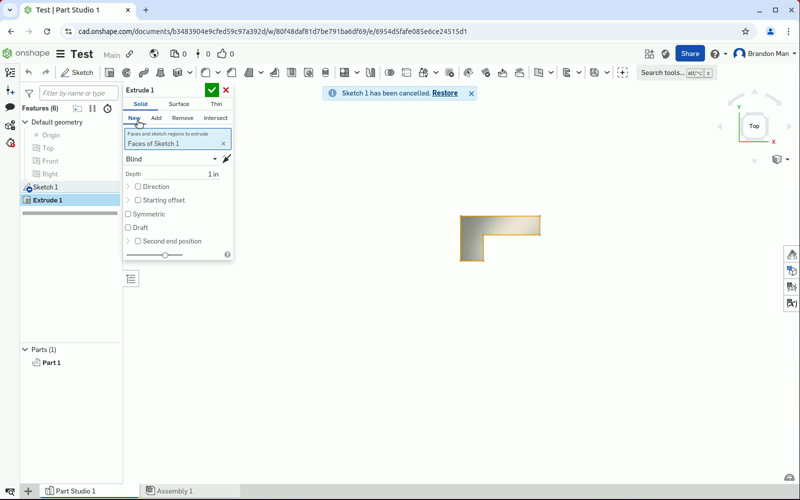
key(tab, 4)
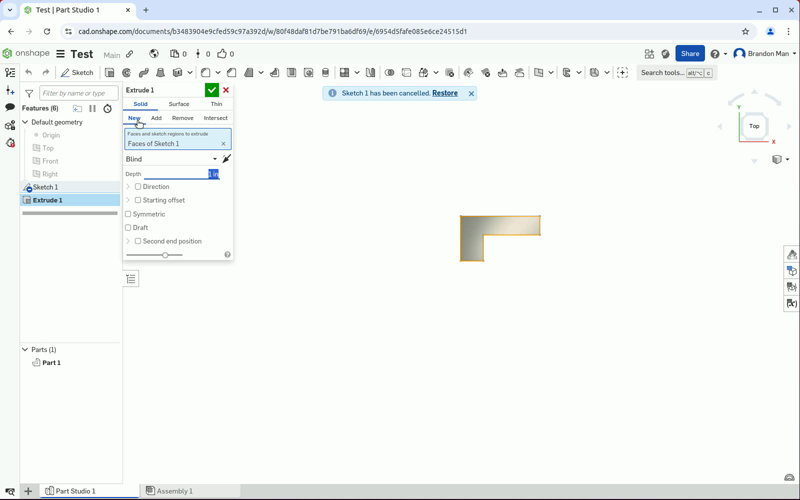
text(9.147)
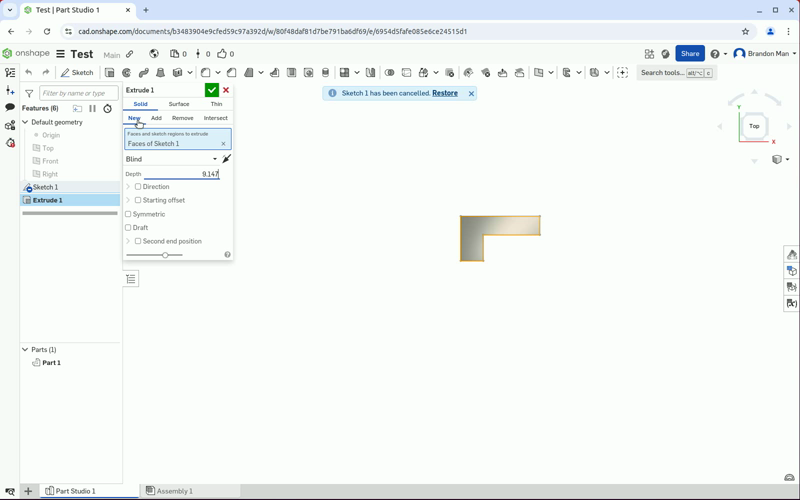
key(enter)
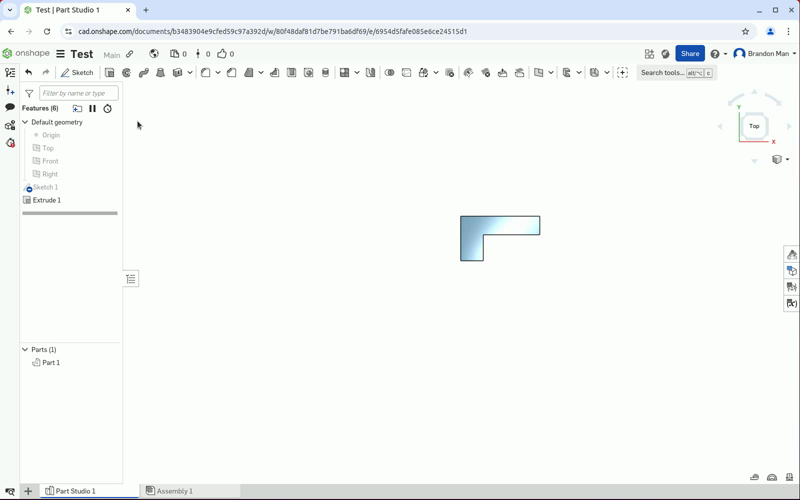
key(shift+h)
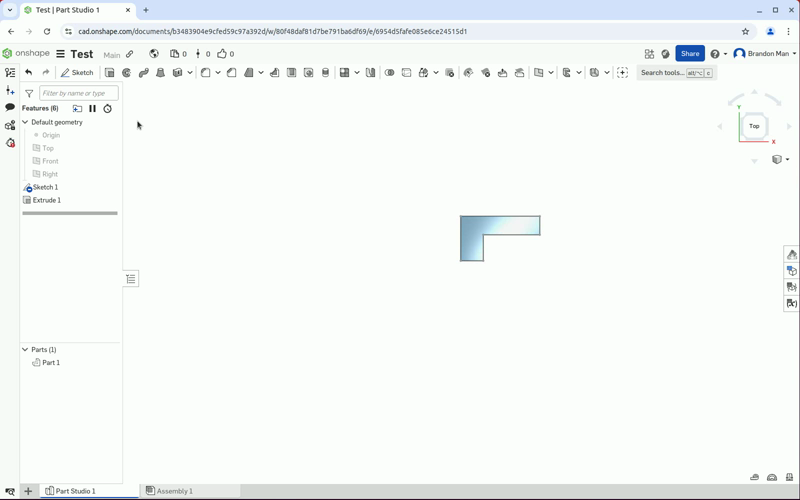
key(shift+h)
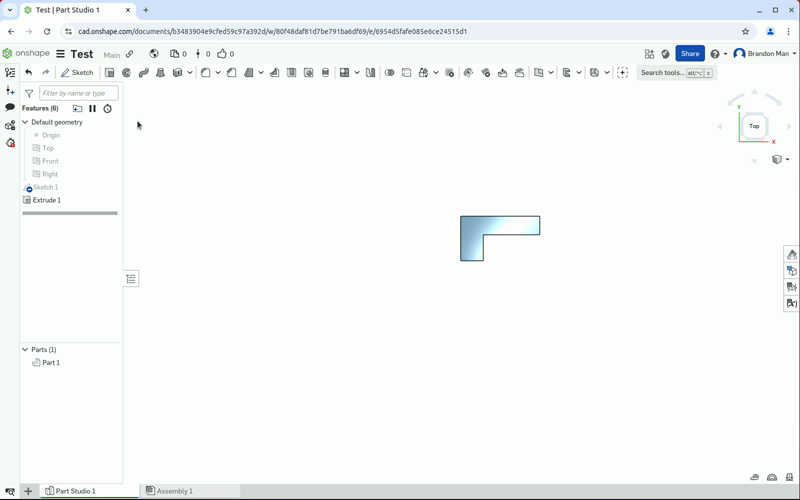
mouse_move(73, 189)
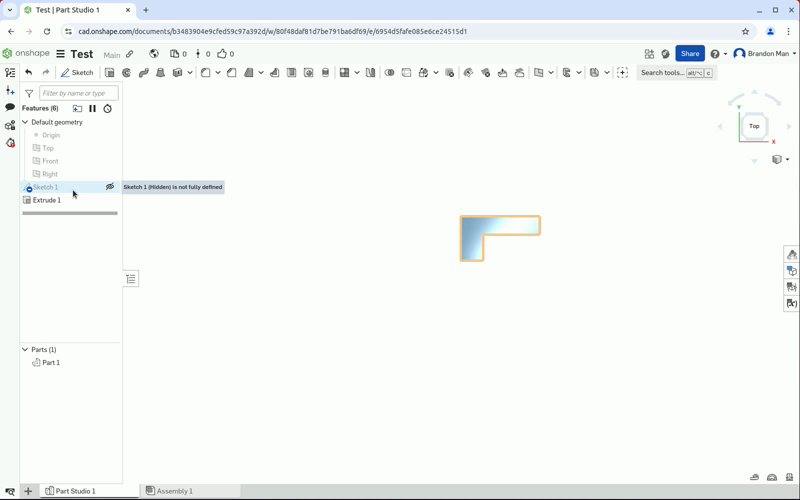
click(73, 189)
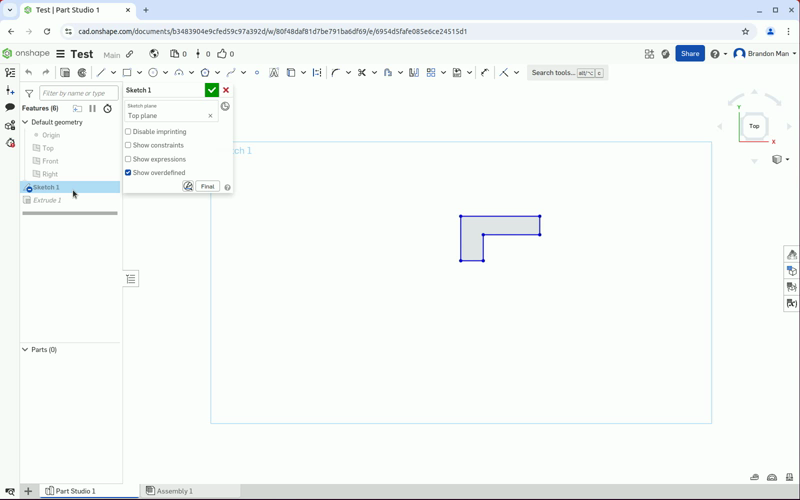
mouse_move(229, 92)
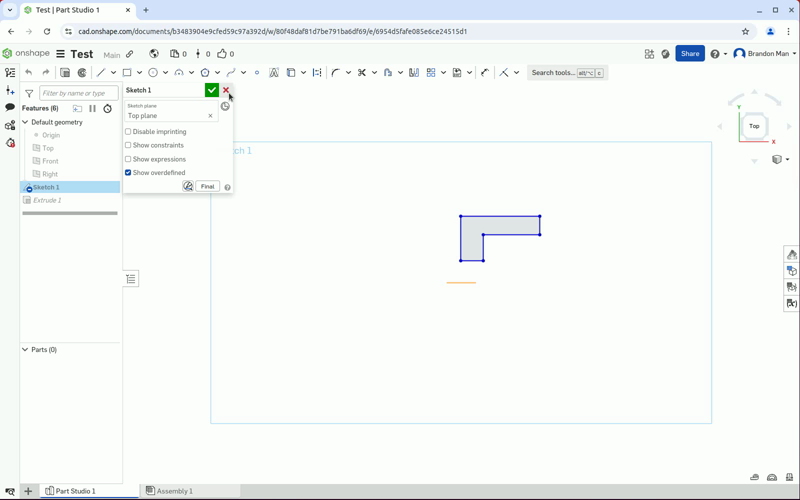
click(229, 92)
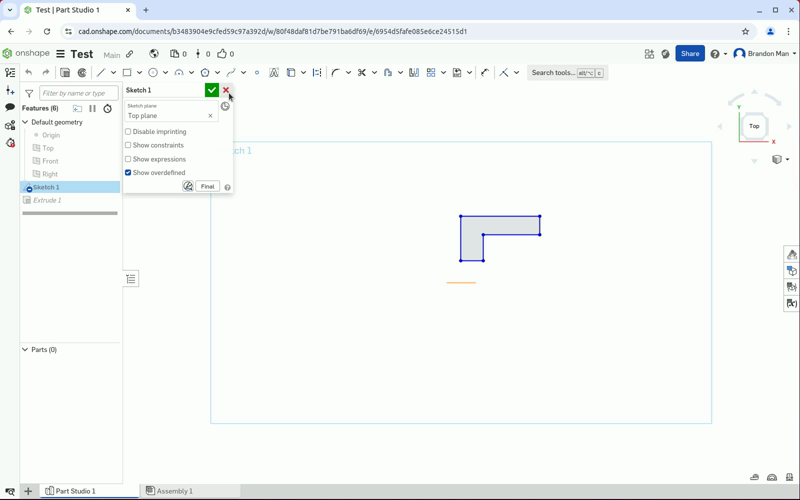
key(shift+s)
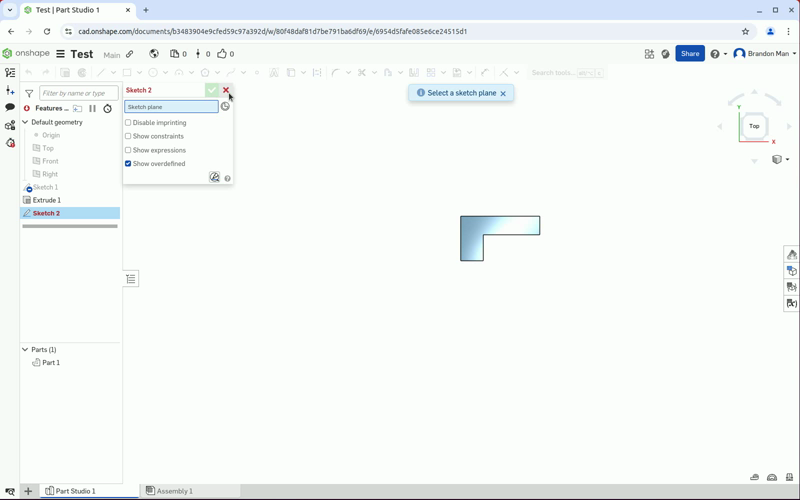
mouse_move(73, 150)
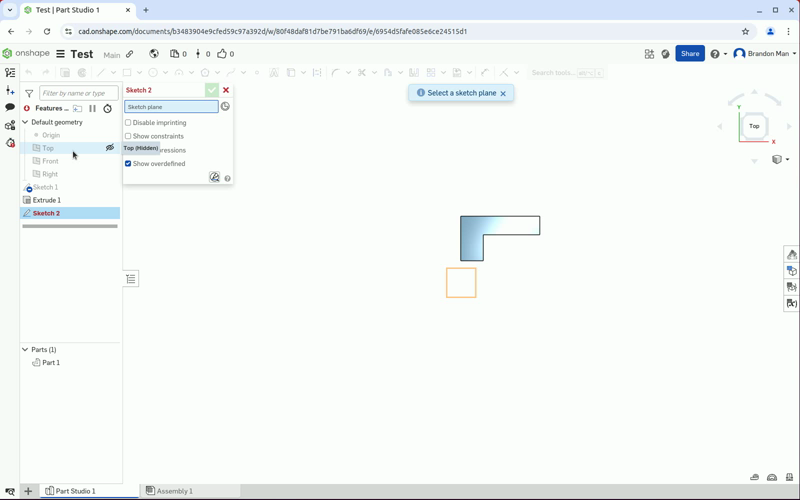
click(73, 150)
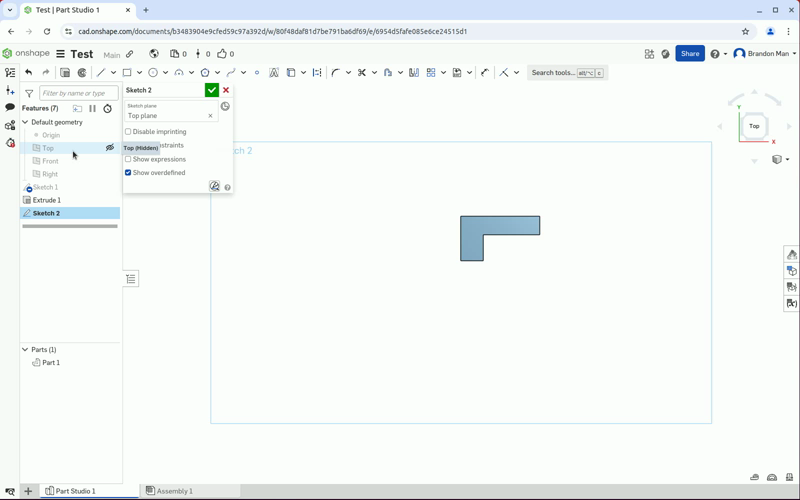
mouse_move(73, 352)
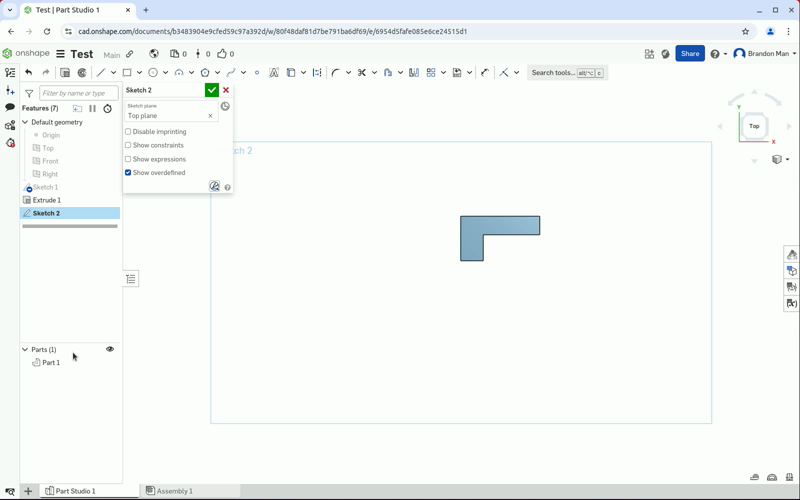
key(y)
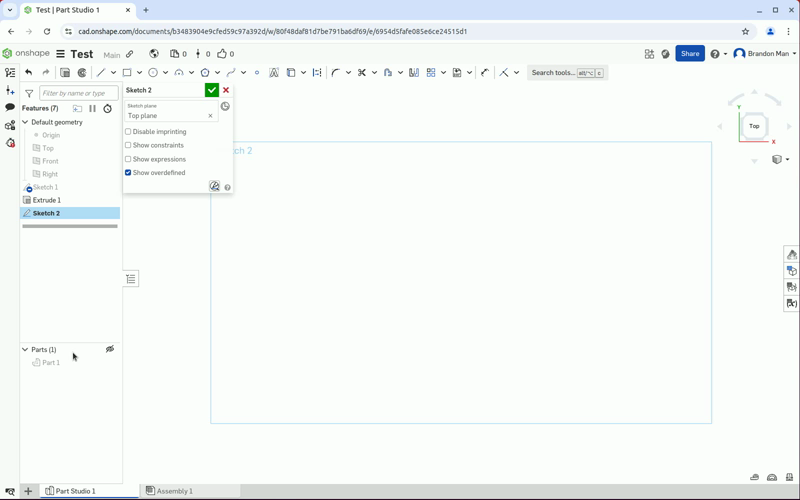
key(l)
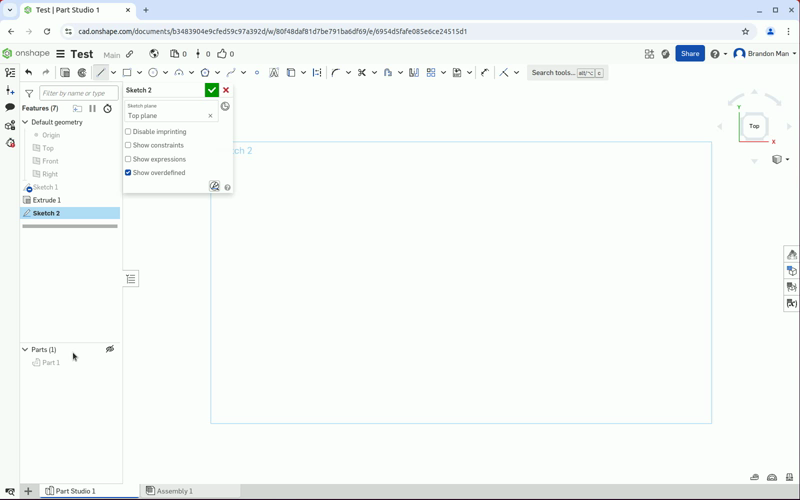
key_down(shift)
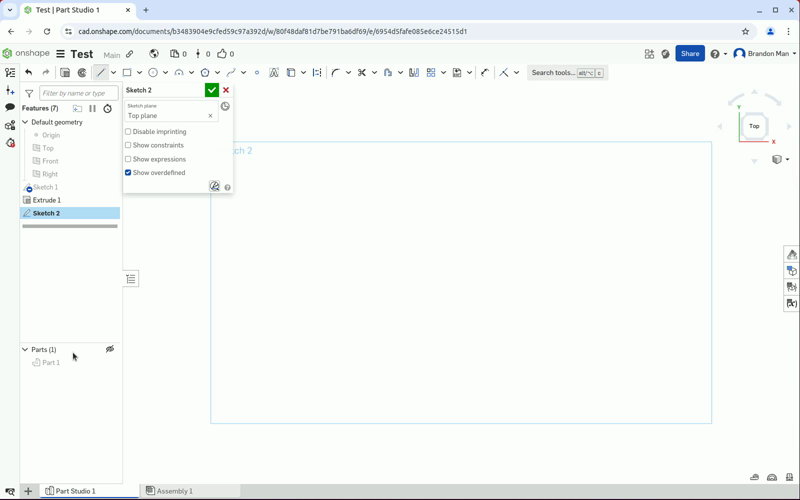
mouse_move(539, 234)
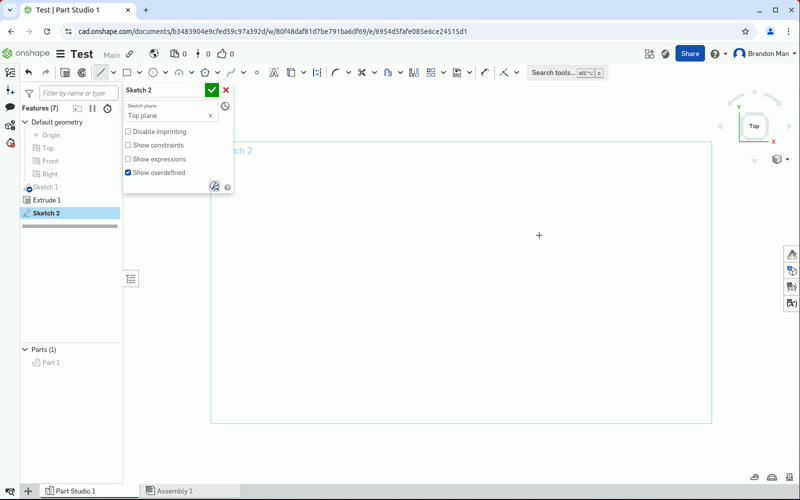
click(539, 234)
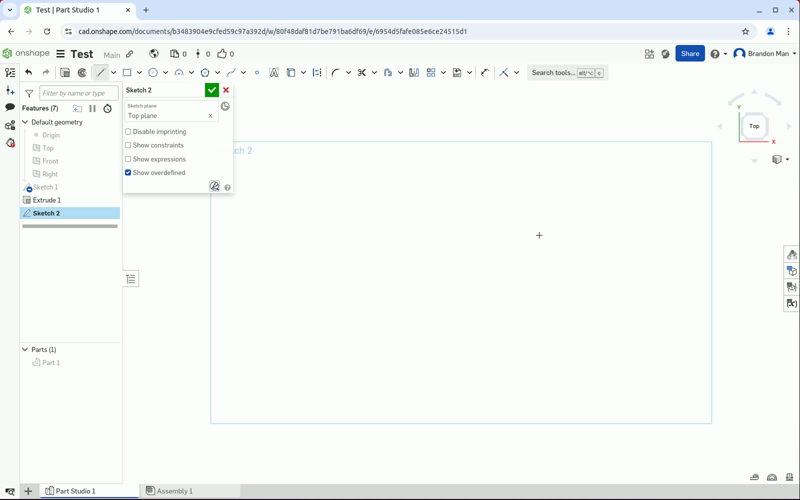
key_up(shift)
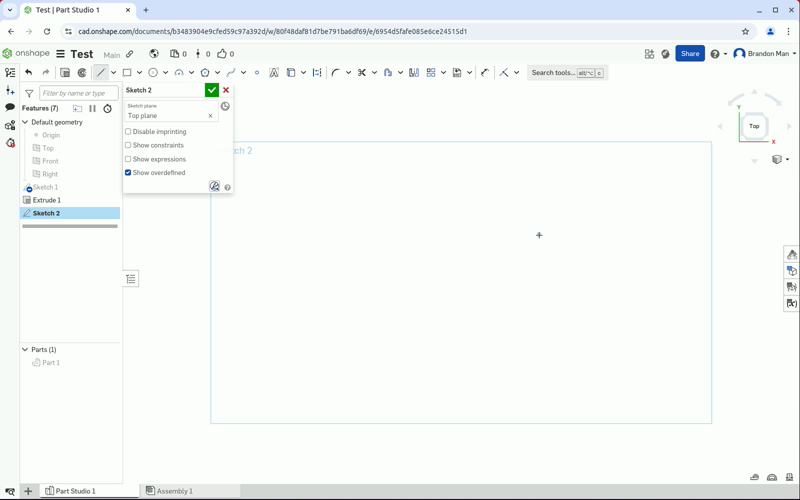
key_down(shift)
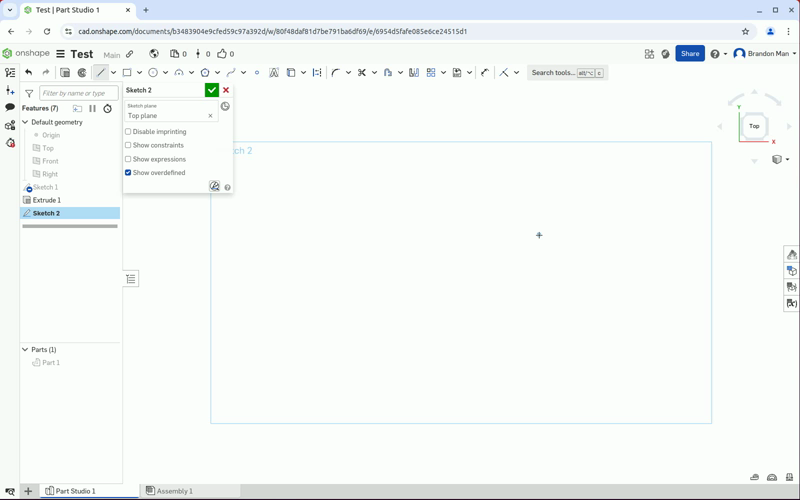
mouse_move(569, 234)
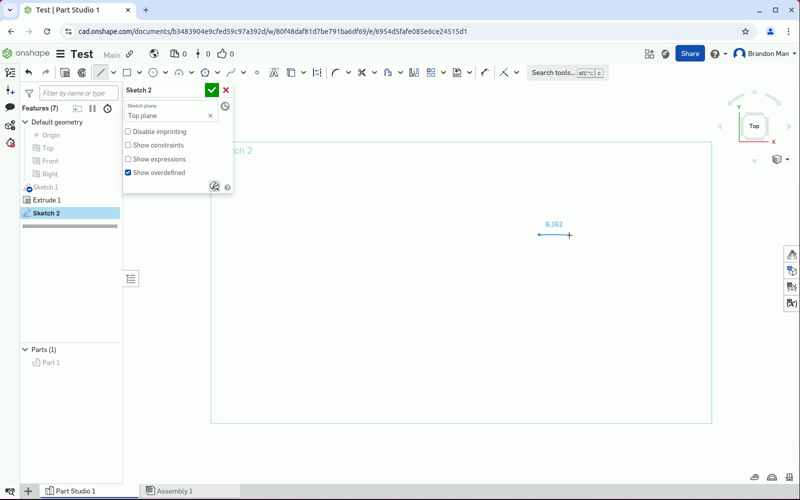
mouse_move(573, 234)
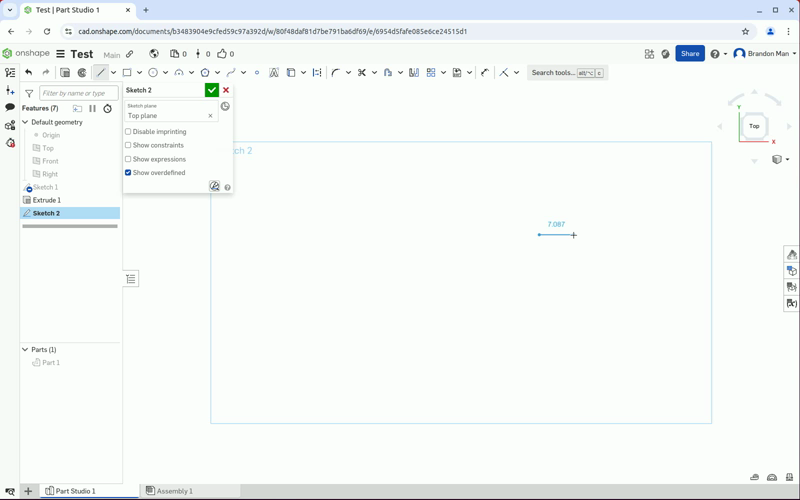
click(573, 234)
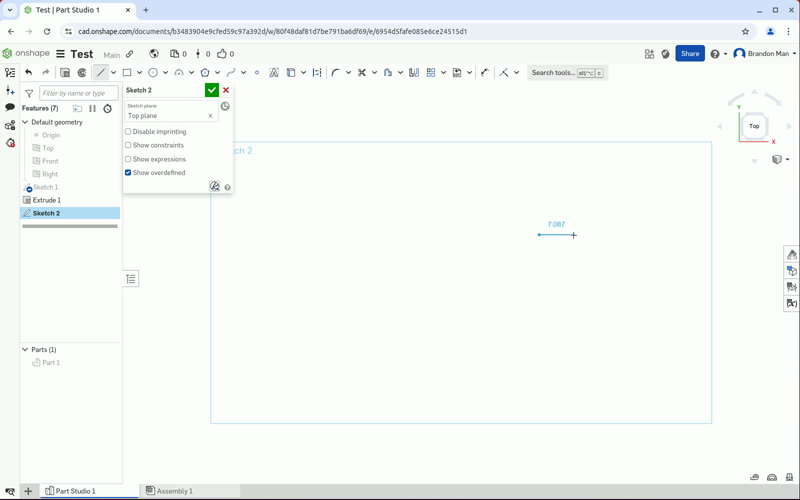
key_up(shift)
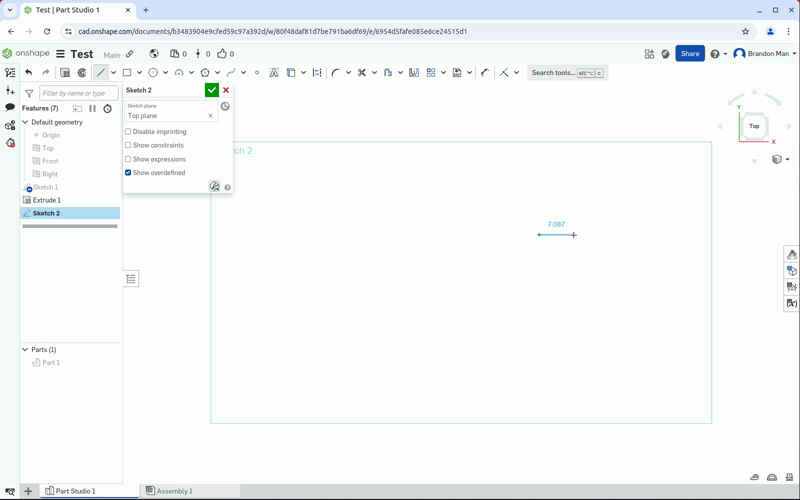
key_down(shift)
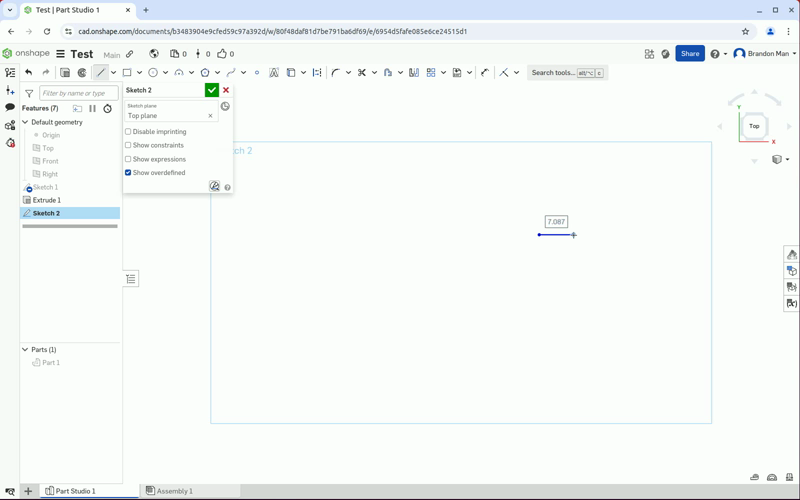
mouse_move(589, 234)
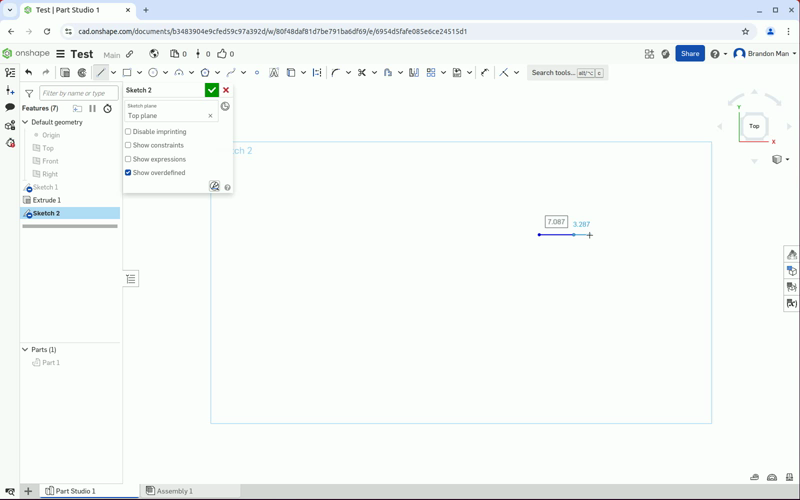
mouse_move(573, 214)
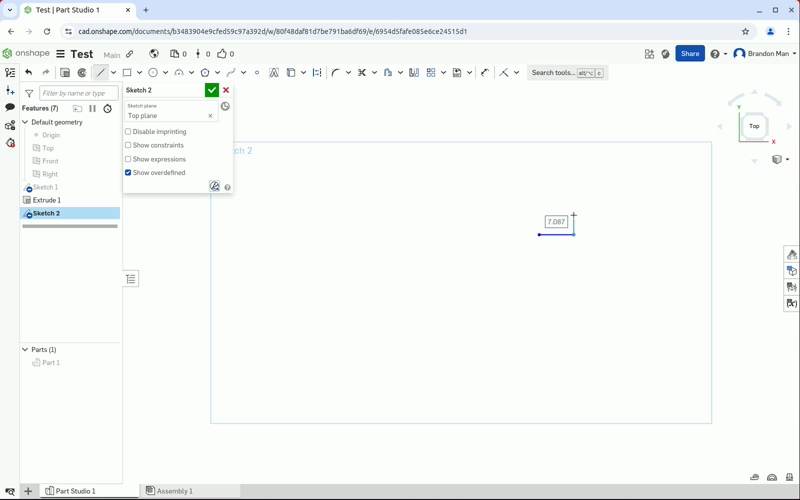
click(573, 214)
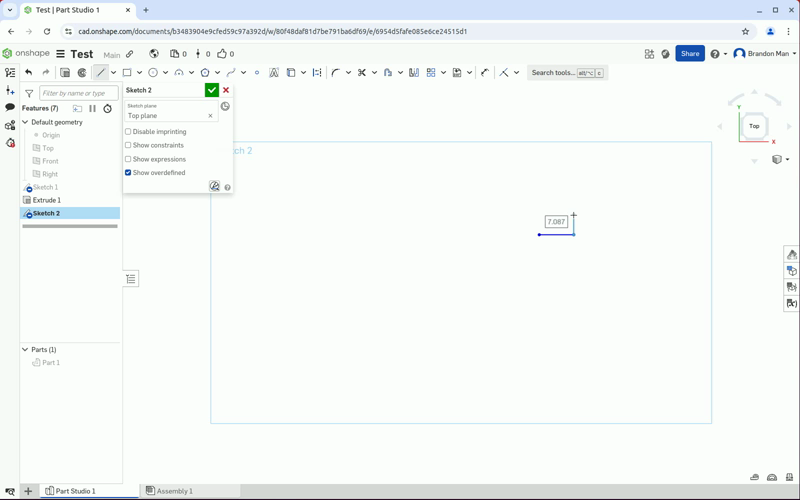
key_up(shift)
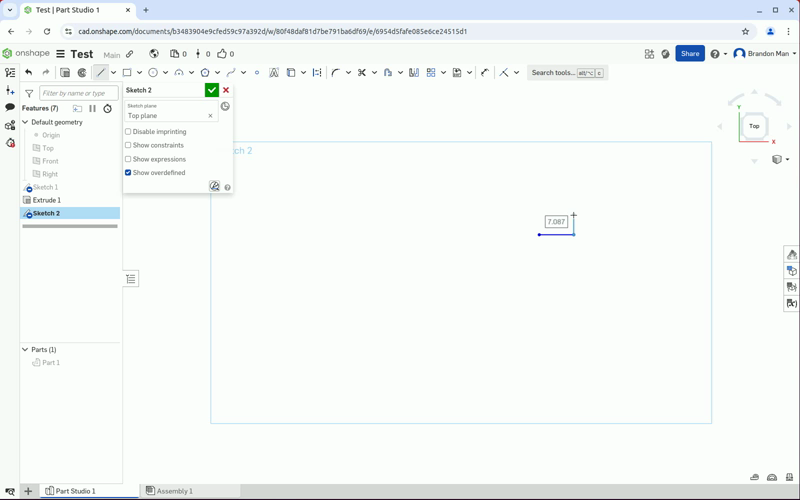
key_down(shift)
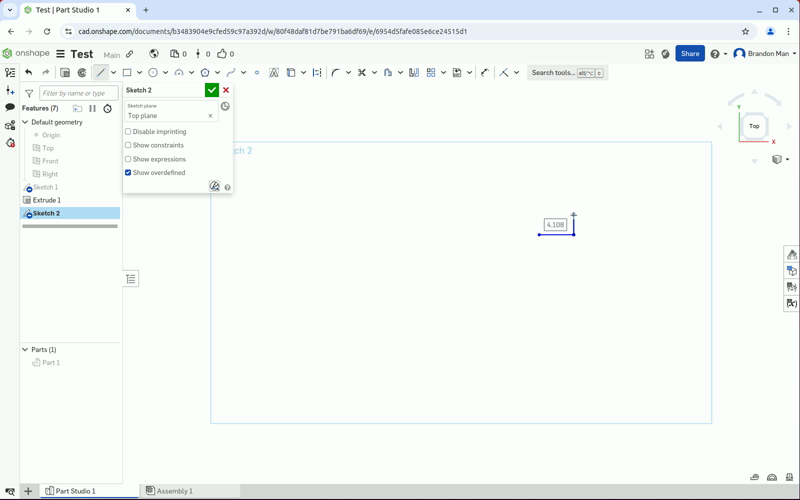
mouse_move(589, 214)
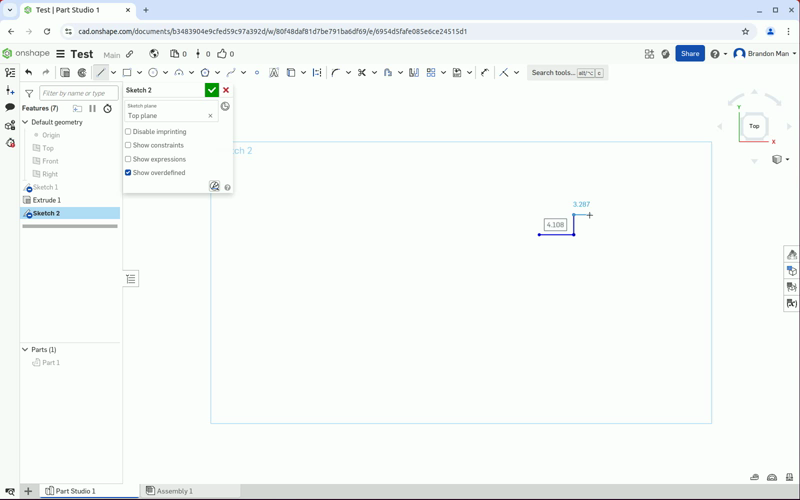
mouse_move(539, 214)
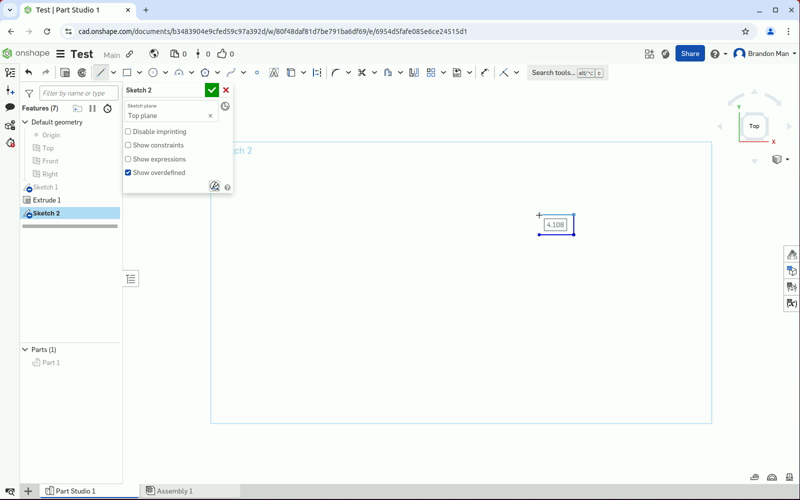
click(539, 214)
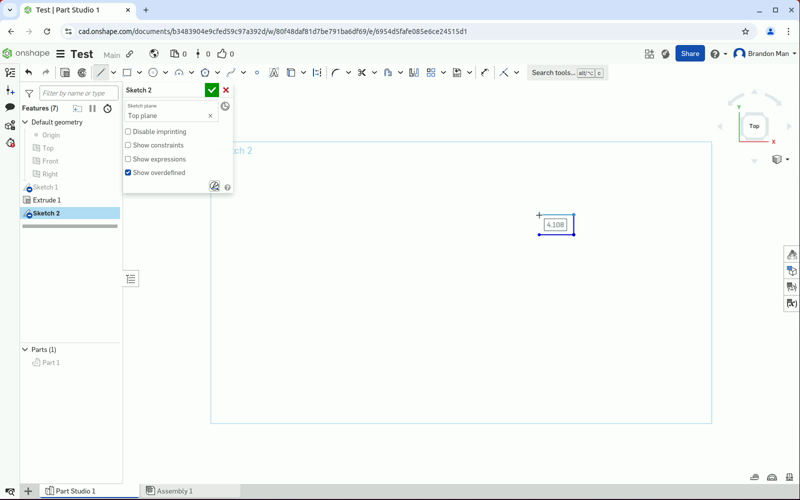
key_up(shift)
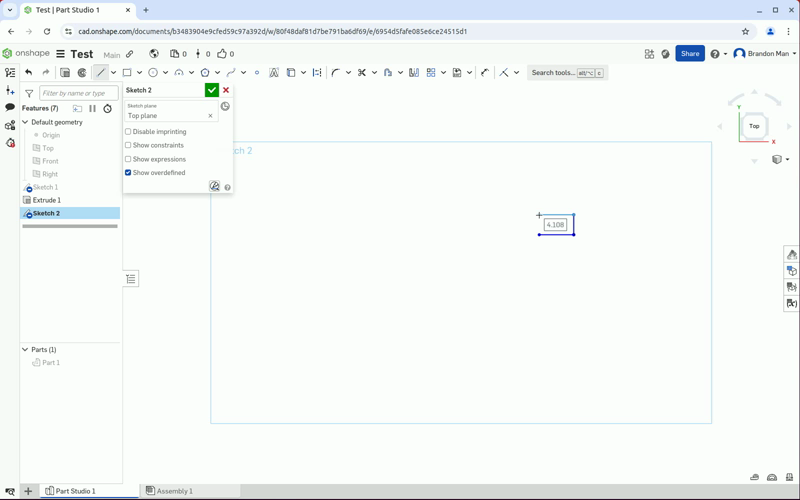
mouse_move(569, 214)
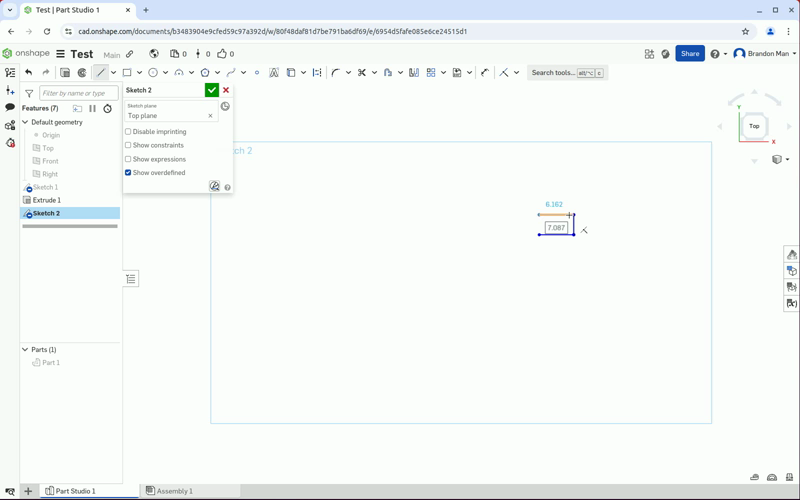
key_down(shift)
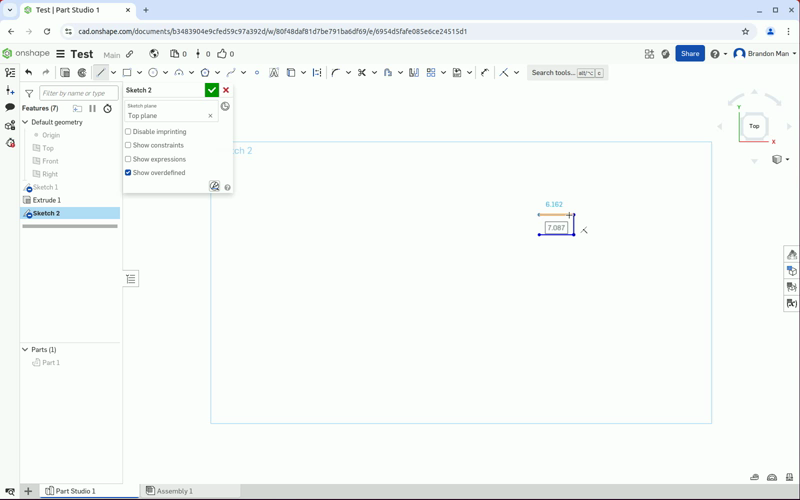
mouse_move(539, 234)
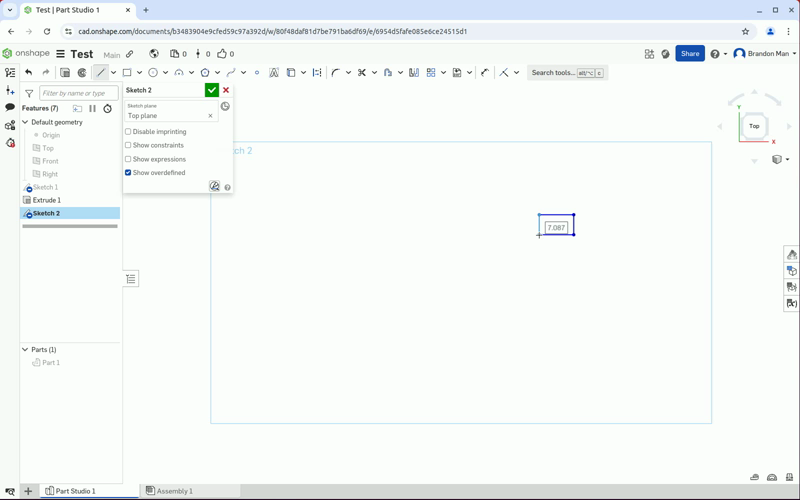
key_up(shift)
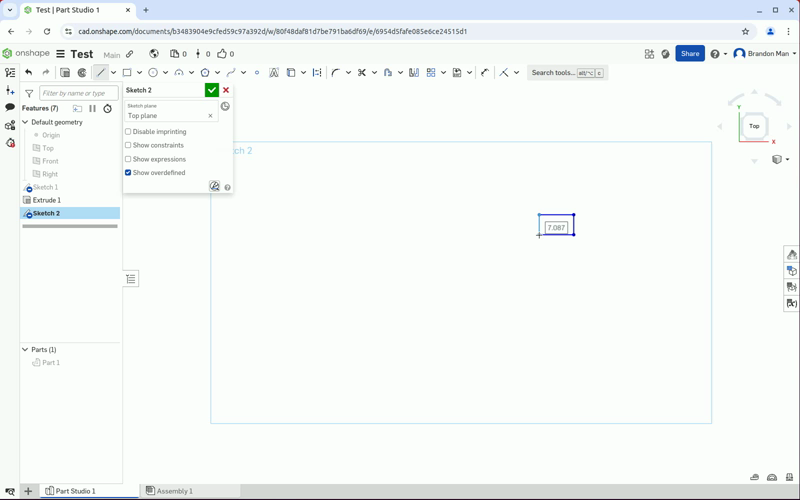
click(539, 234)
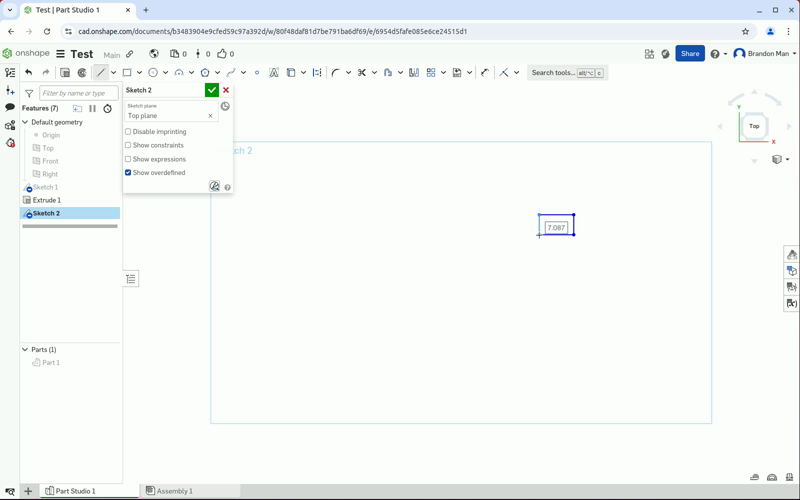
key(esc)
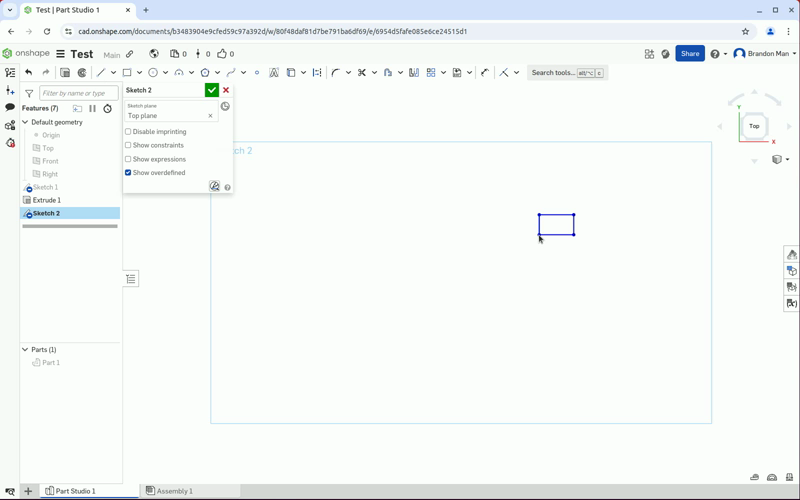
mouse_move(561, 216)
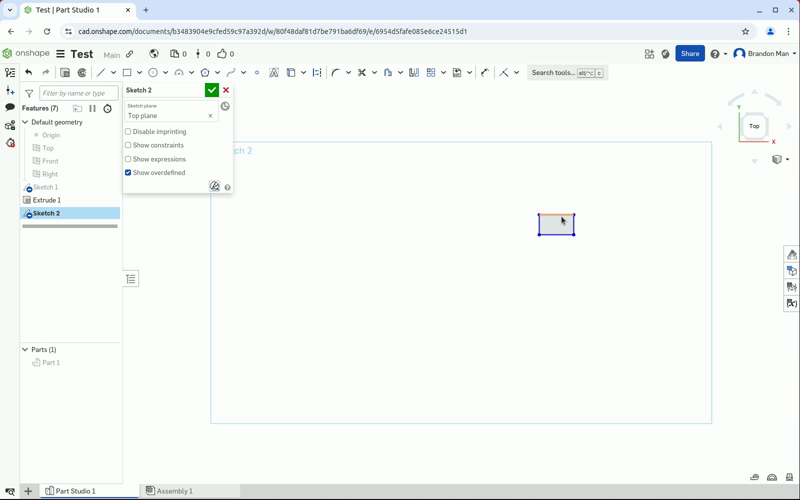
scroll(6)
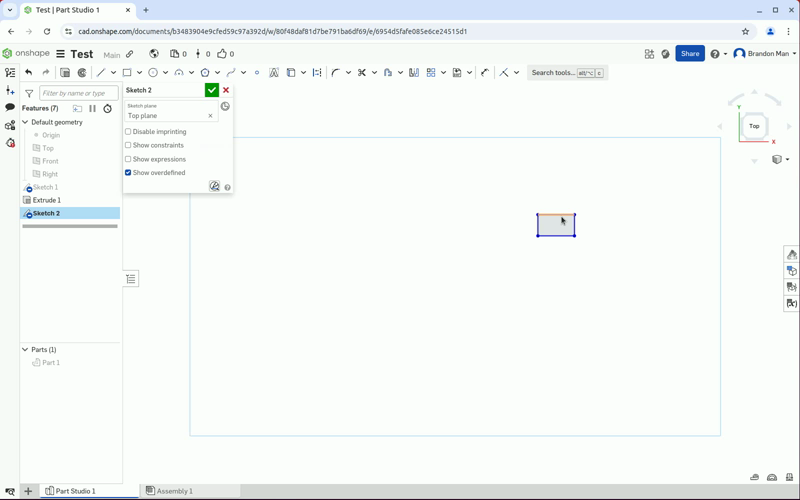
scroll(6)
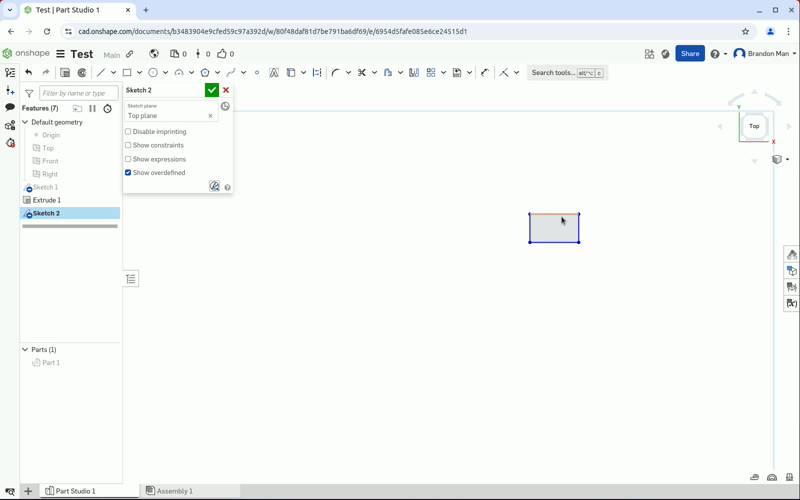
scroll(6)
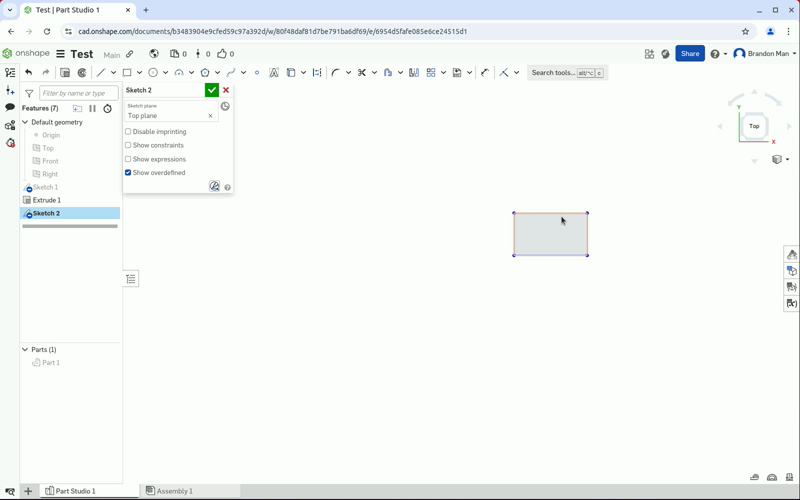
scroll(6)
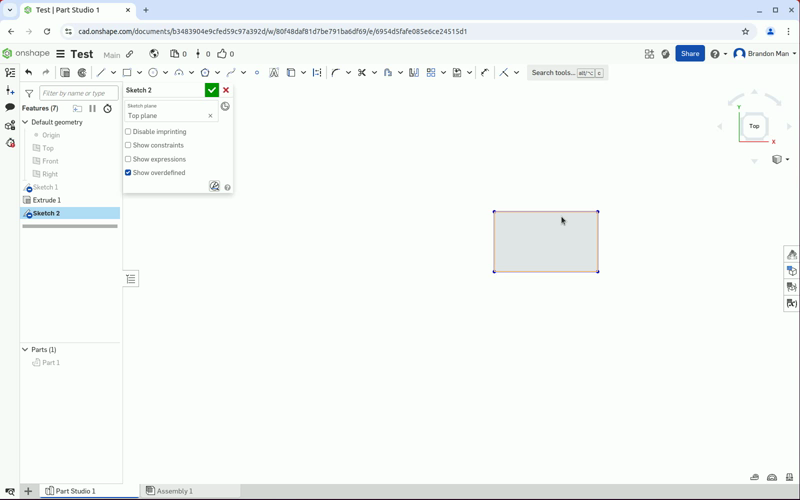
scroll(6)
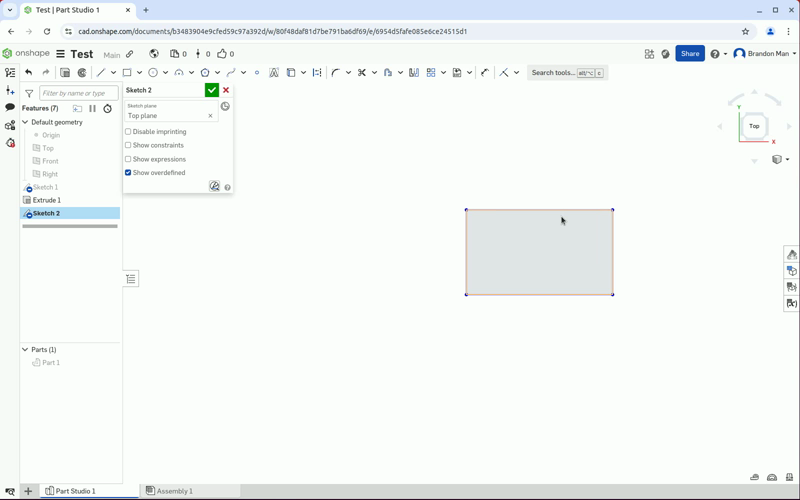
scroll(6)
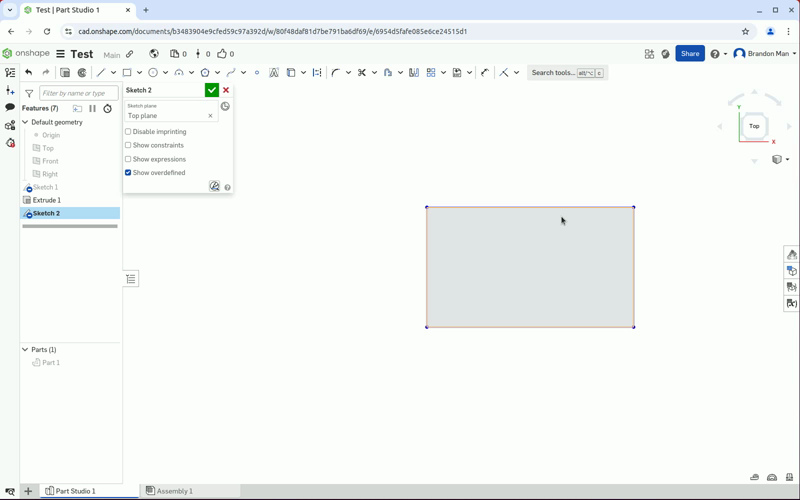
scroll(6)
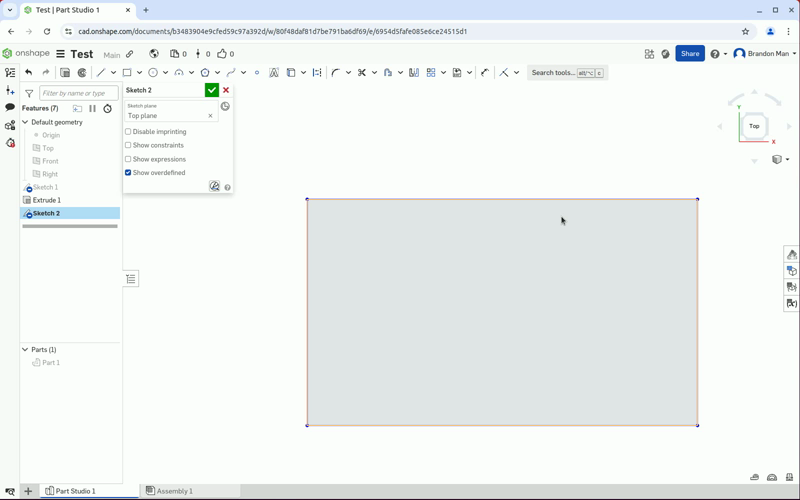
click(561, 216)
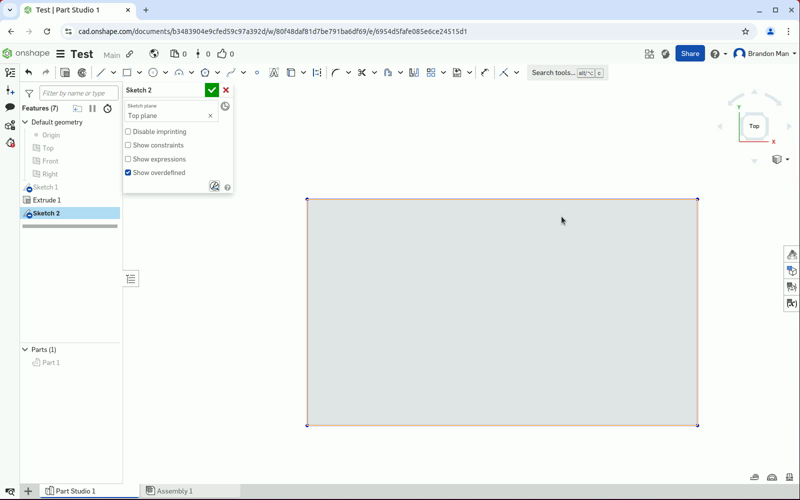
scroll(-6)
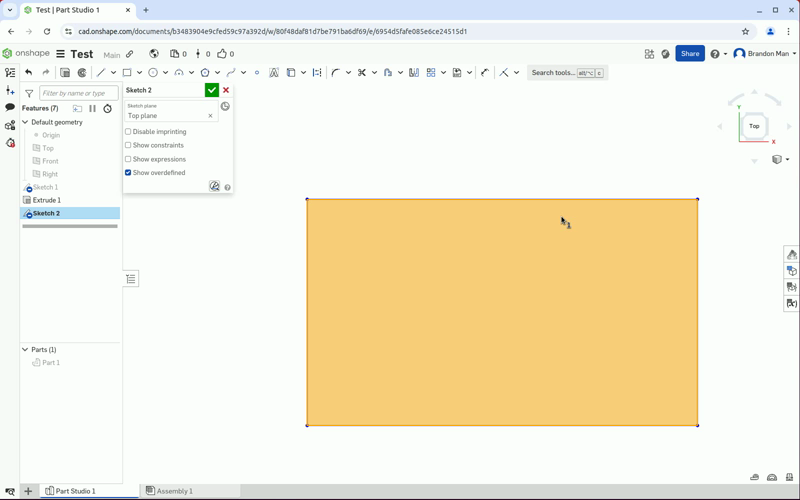
scroll(-6)
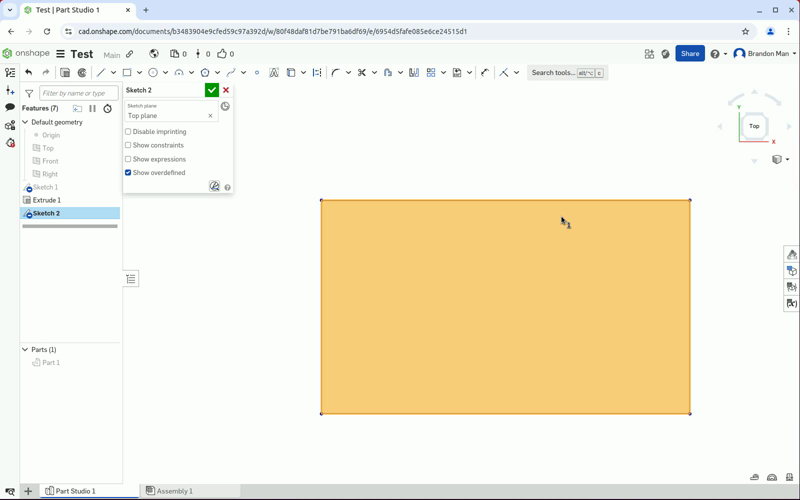
scroll(-6)
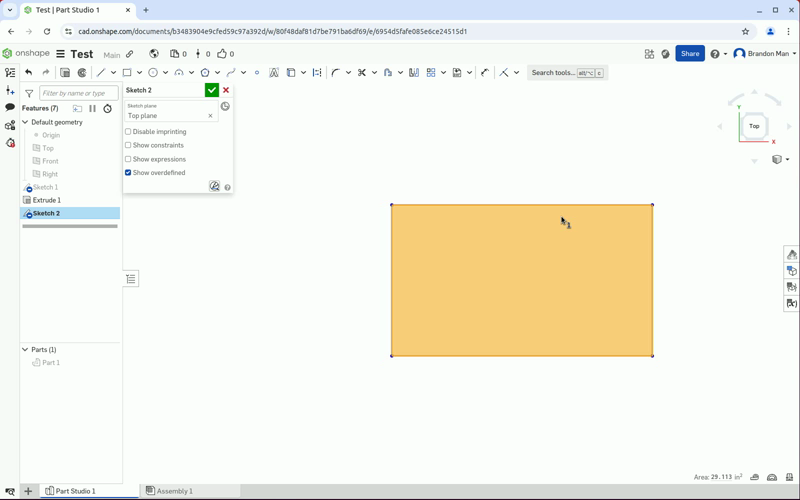
scroll(-6)
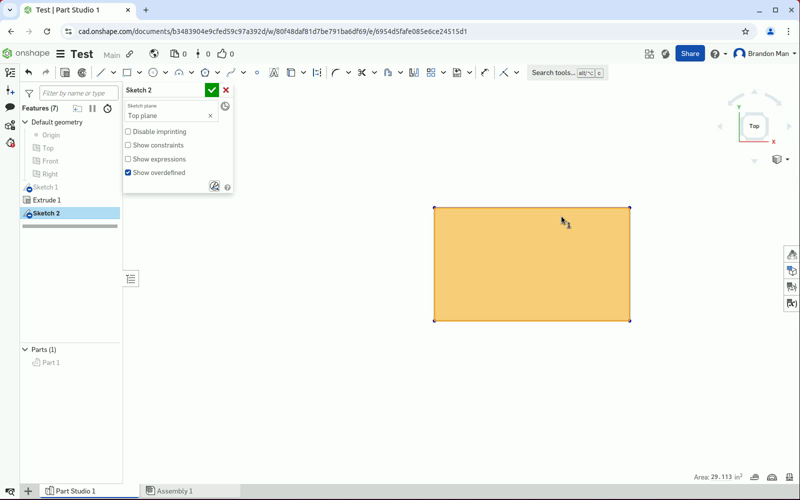
scroll(-6)
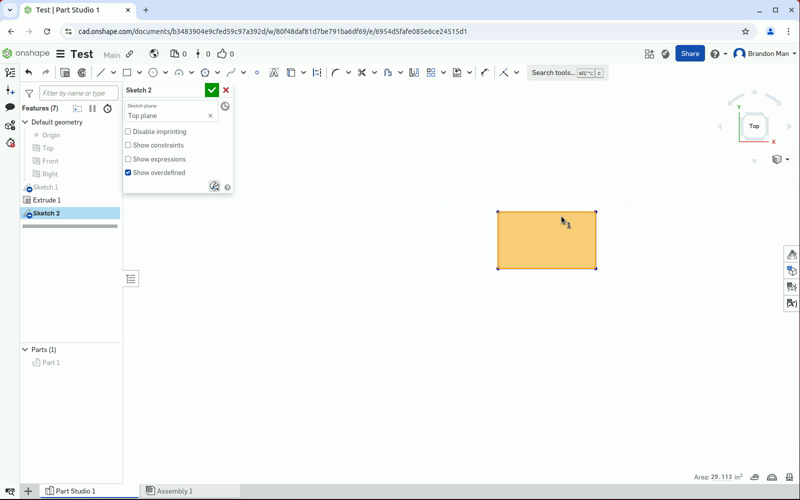
scroll(-6)
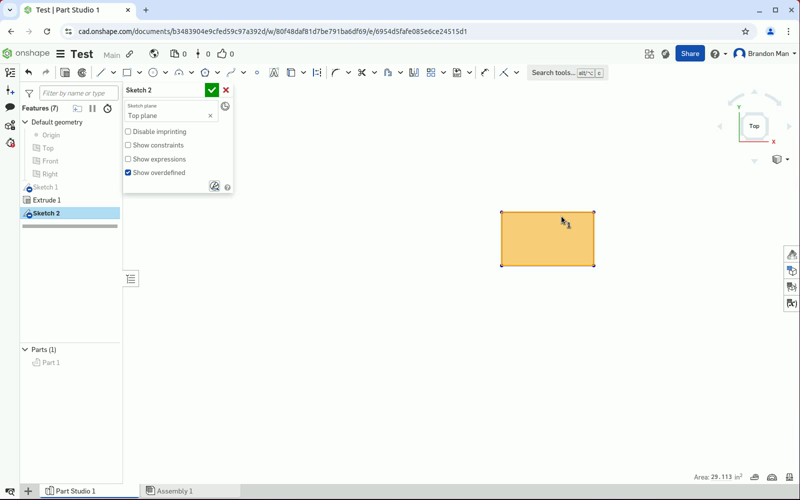
scroll(-6)
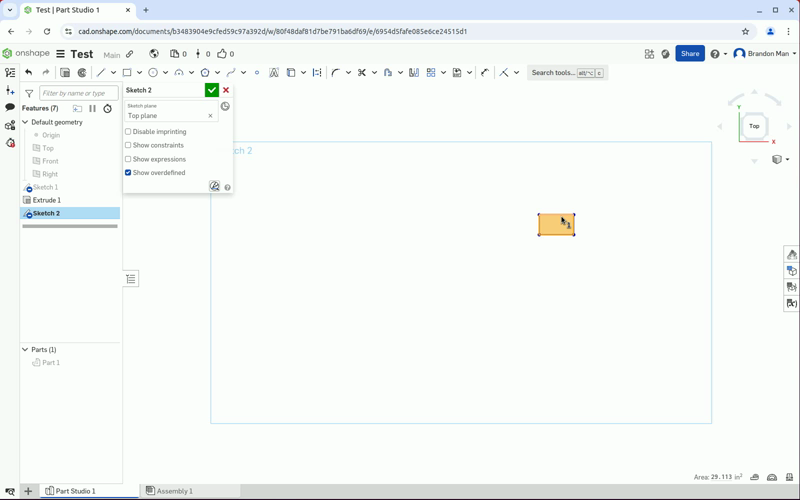
mouse_move(73, 352)
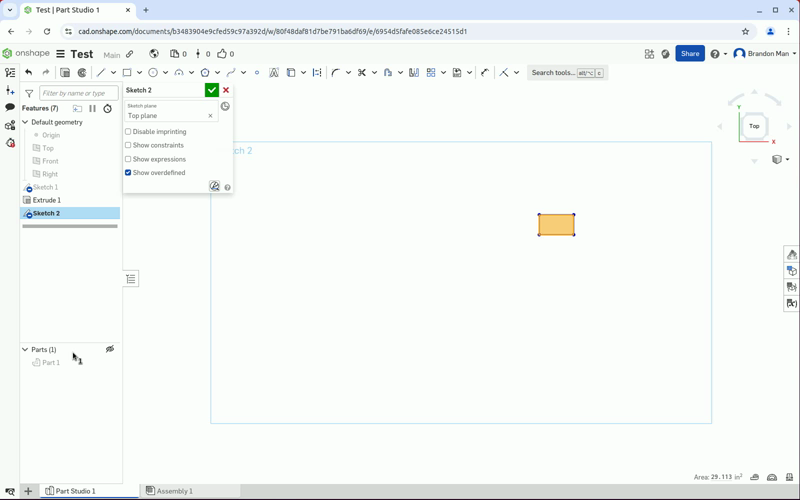
key(shift+y)
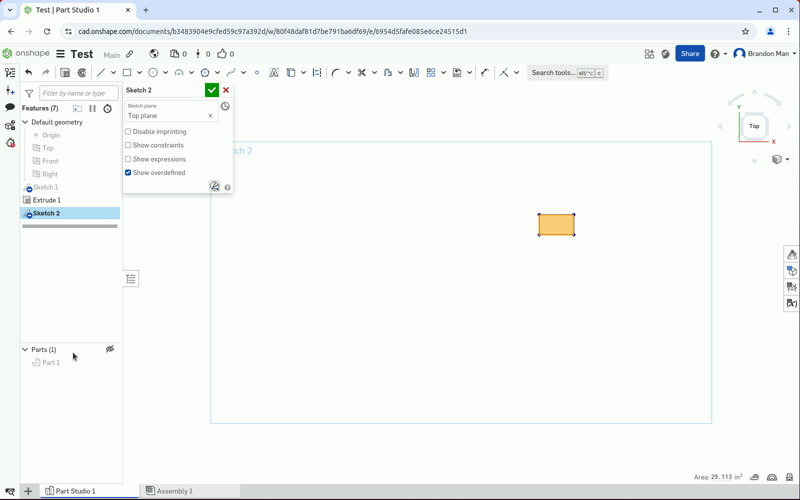
key(shift+e)
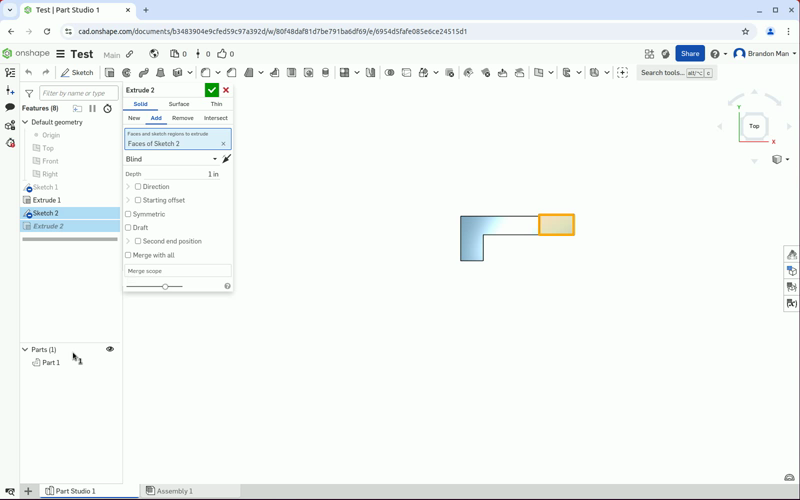
mouse_move(143, 106)
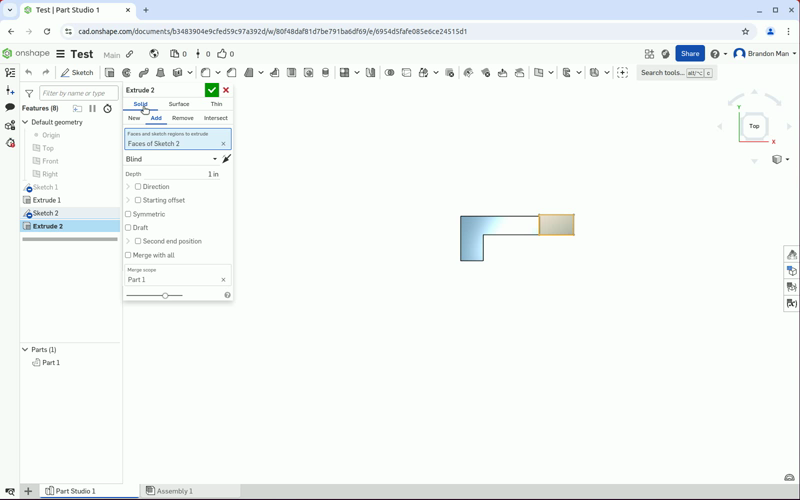
click(143, 106)
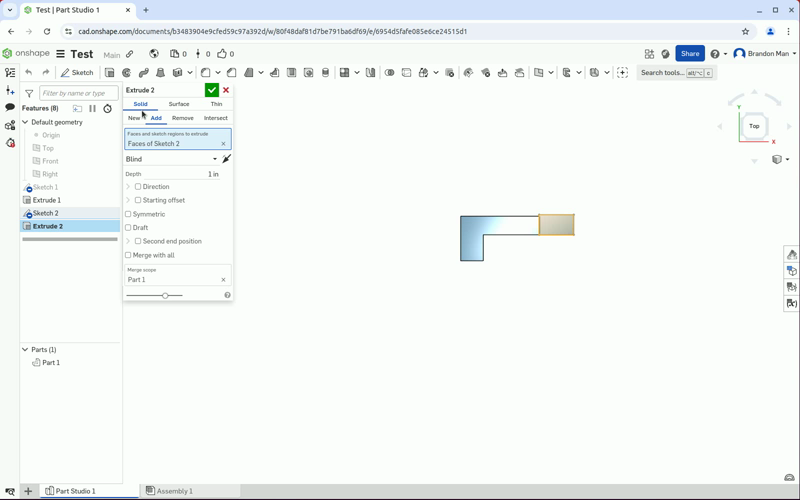
mouse_move(137, 120)
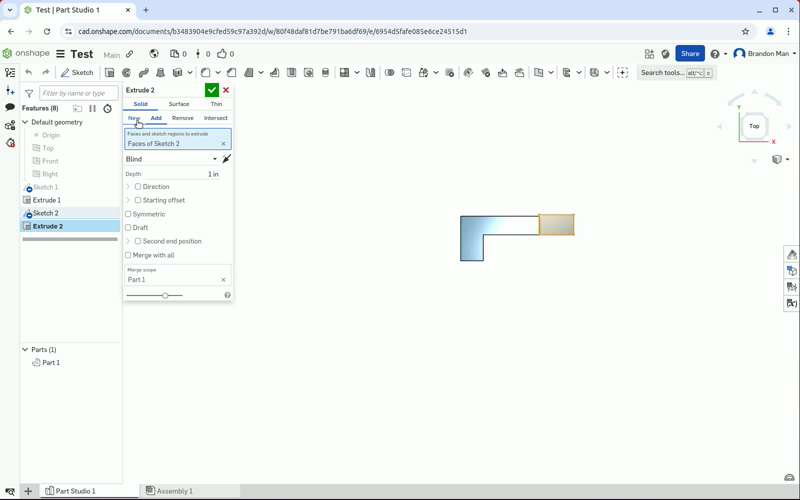
click(137, 120)
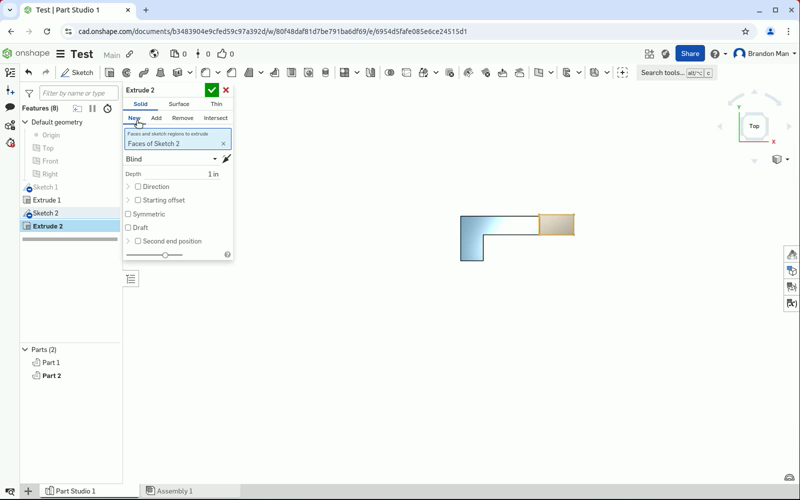
key(tab, 4)
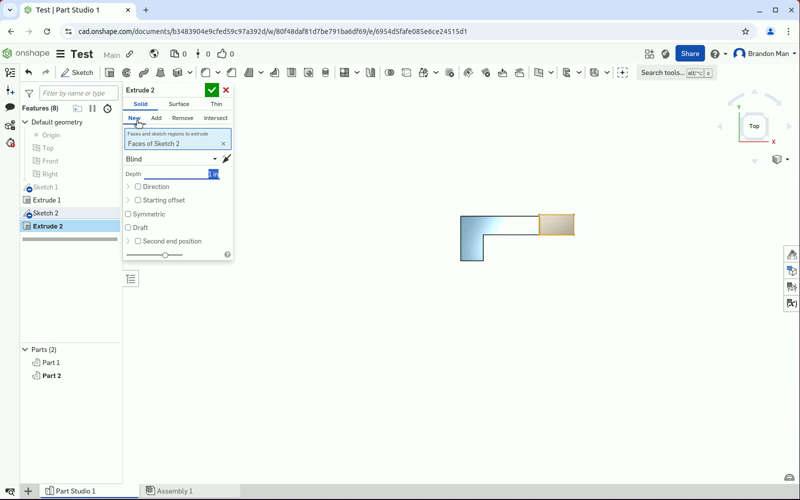
text(6.981)
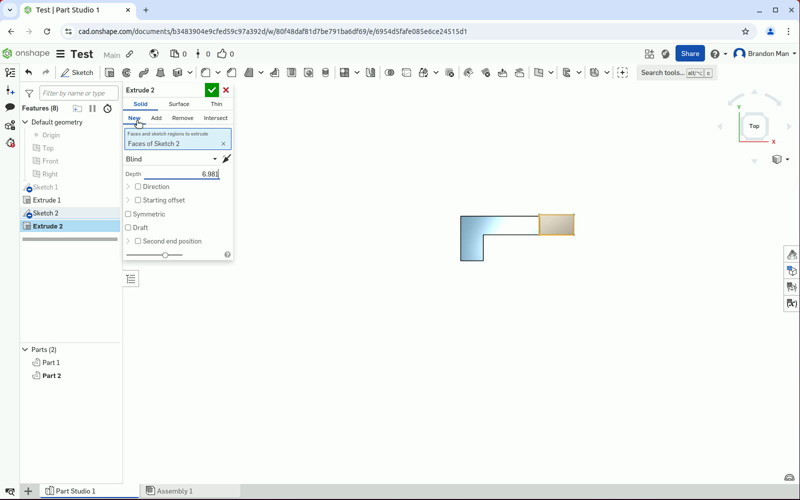
key(enter)
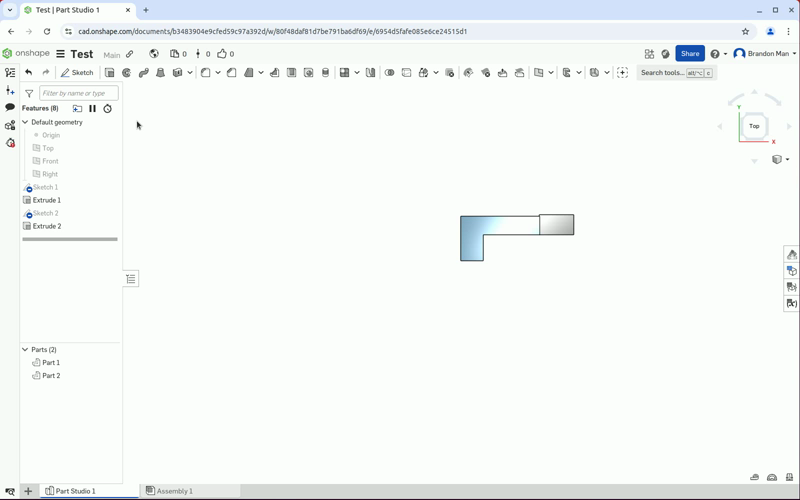
key(shift+h)
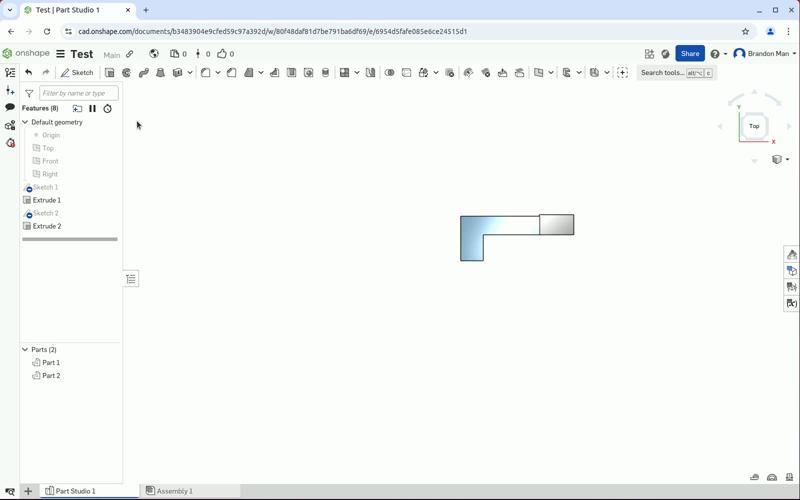
key(shift+h)
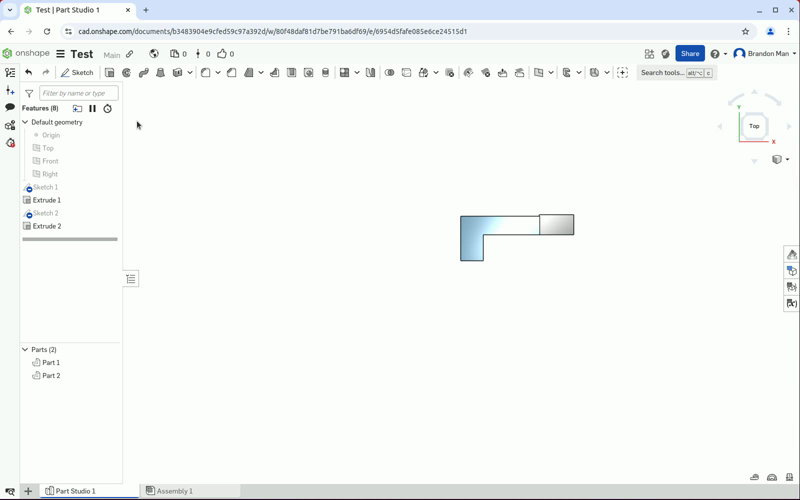
mouse_move(73, 189)
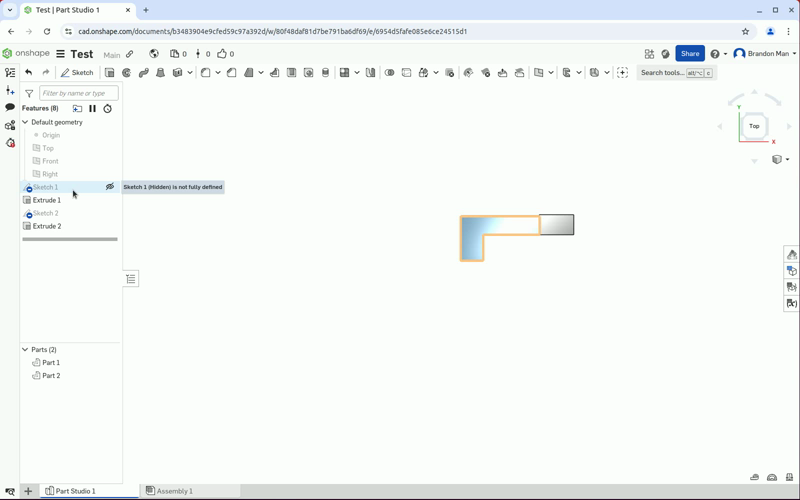
click(73, 189)
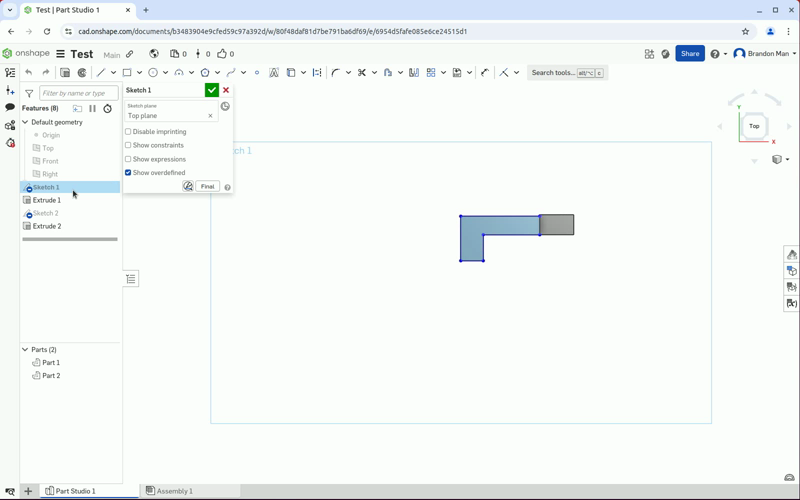
mouse_move(229, 92)
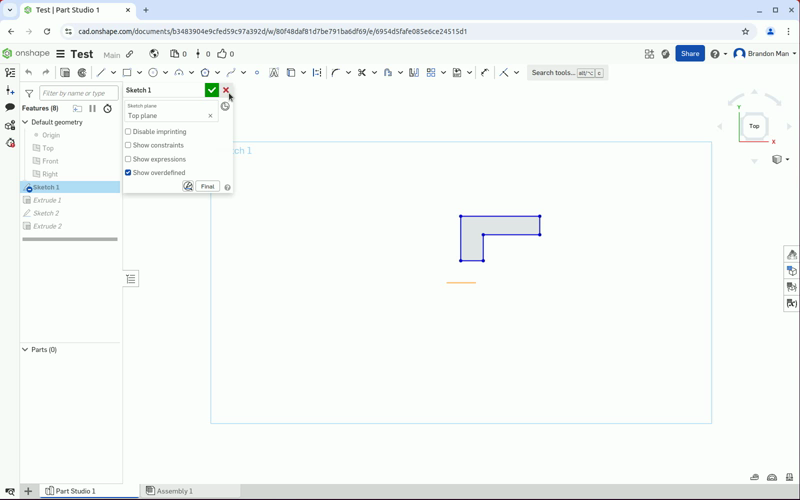
click(229, 92)
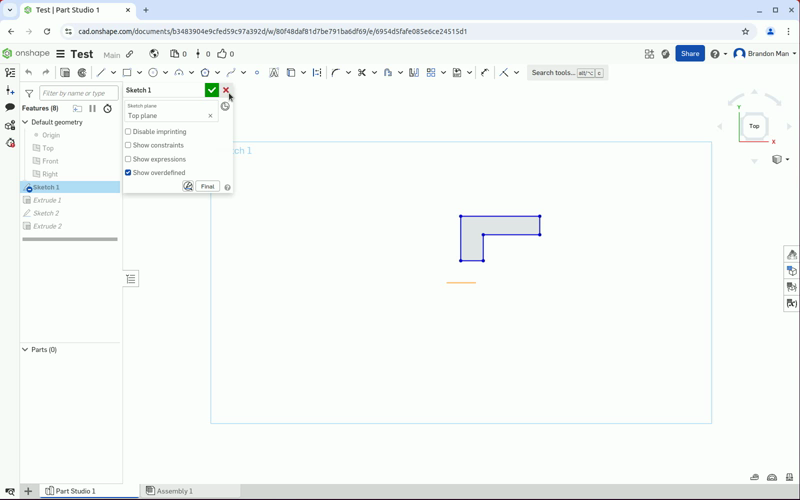
key(shift+s)
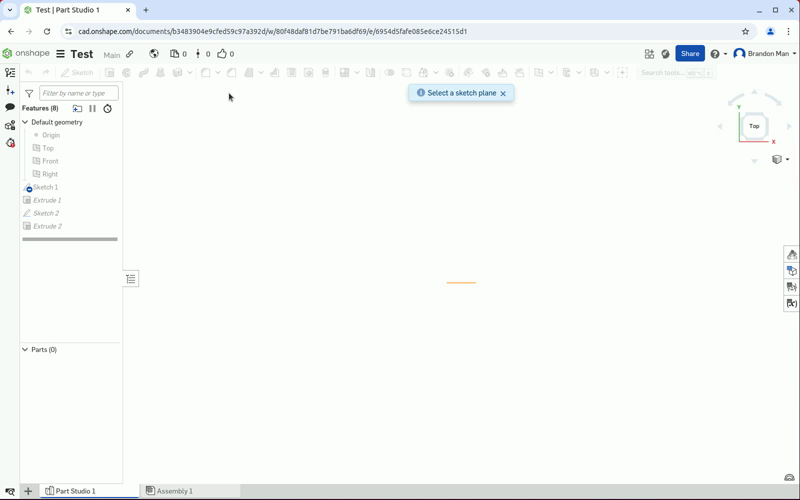
mouse_move(73, 150)
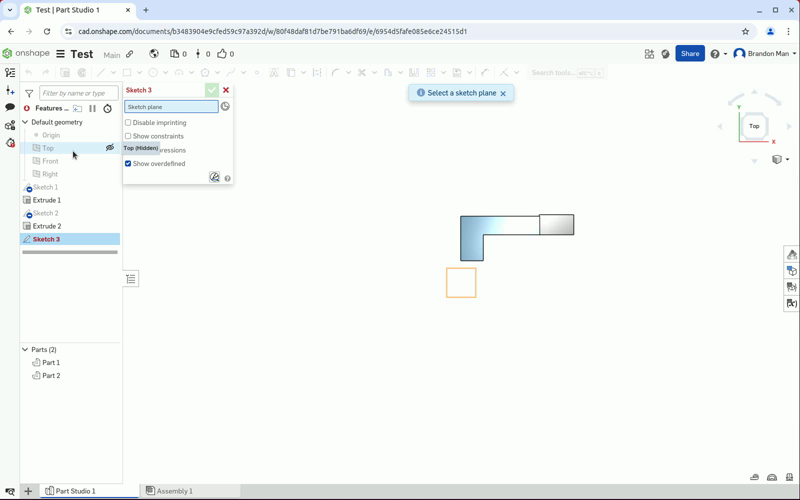
click(73, 150)
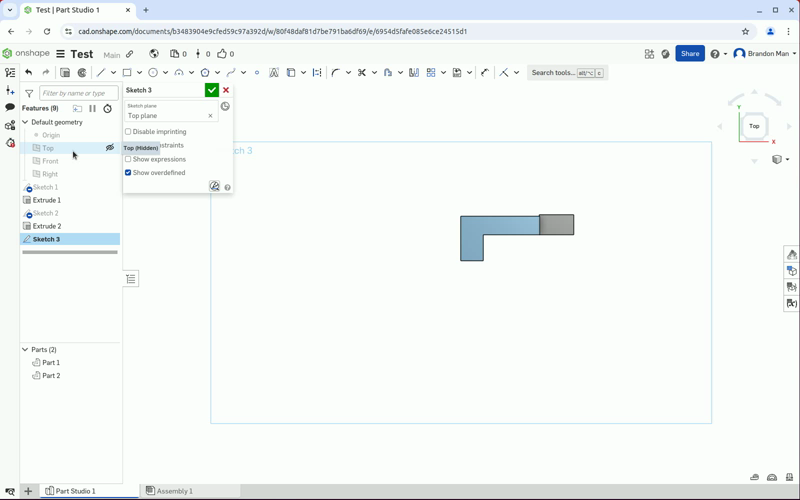
mouse_move(73, 352)
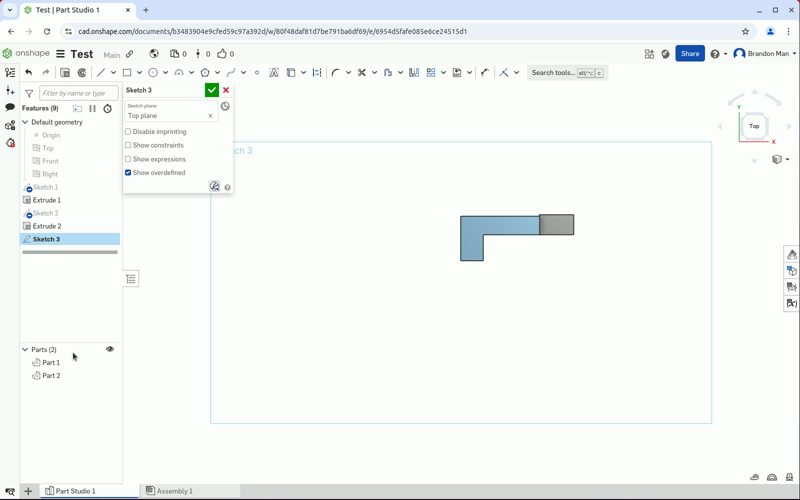
key(y)
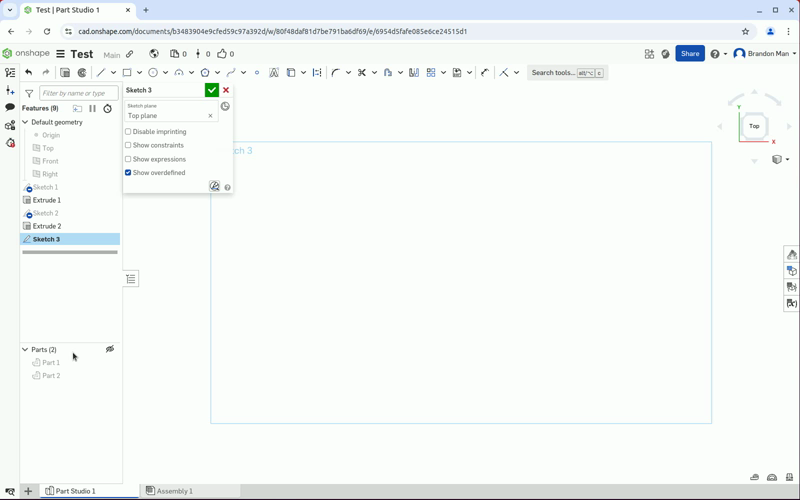
key(l)
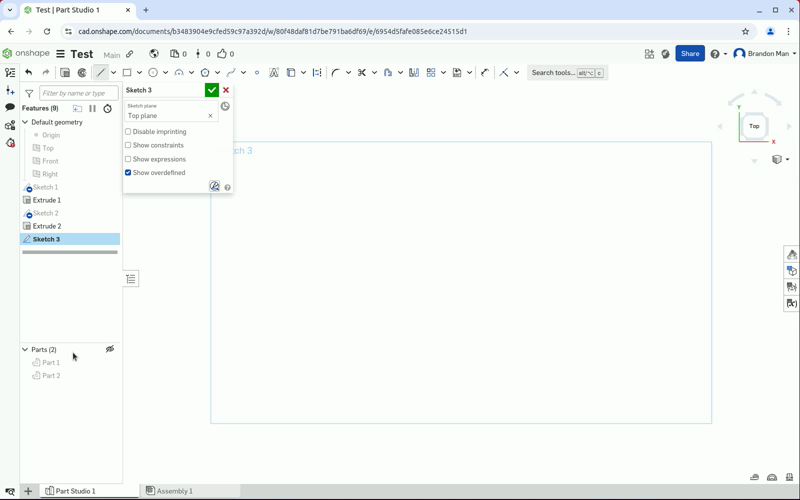
key_down(shift)
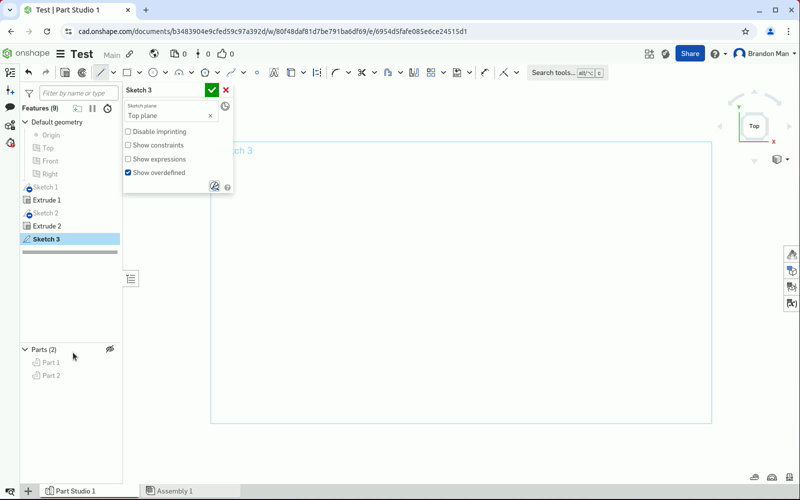
mouse_move(460, 282)
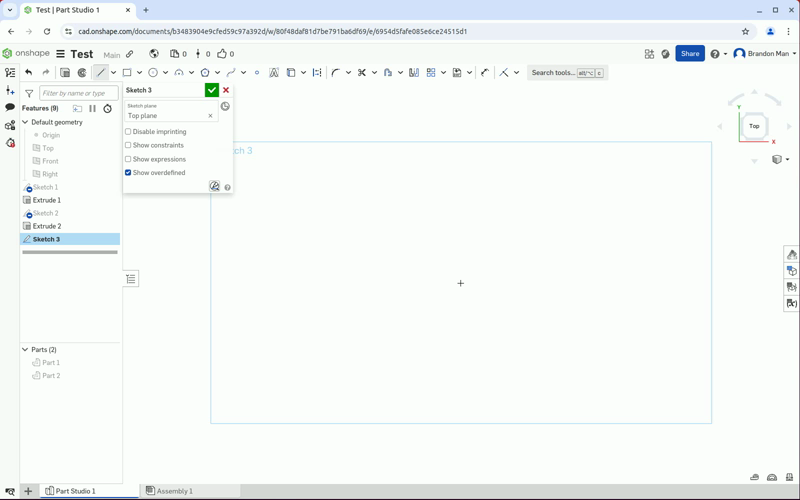
click(460, 282)
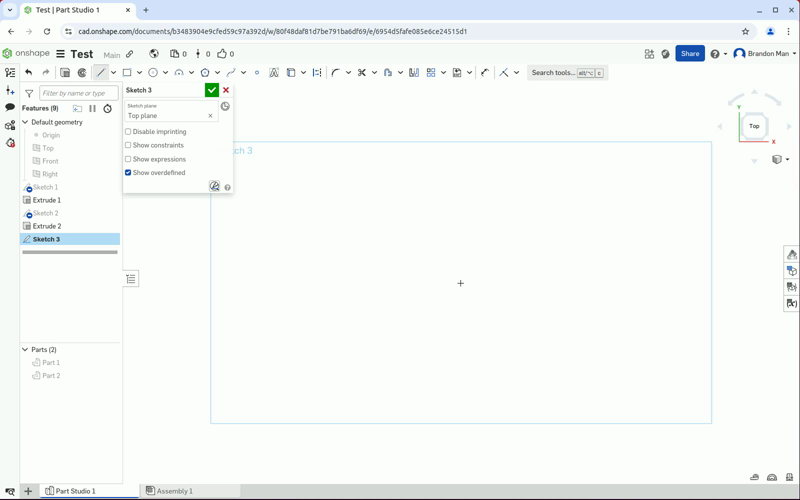
key_up(shift)
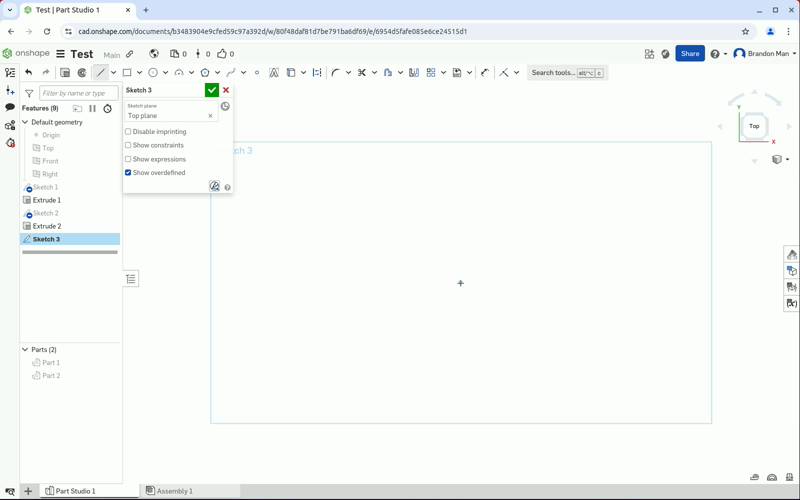
key_down(shift)
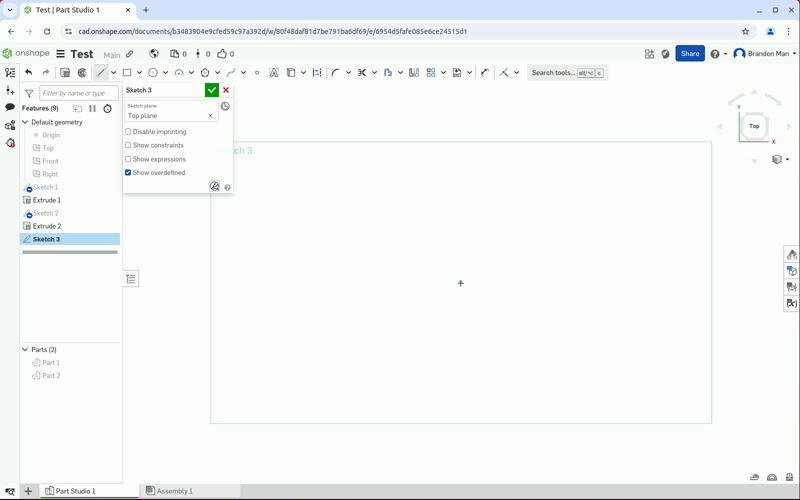
mouse_move(490, 282)
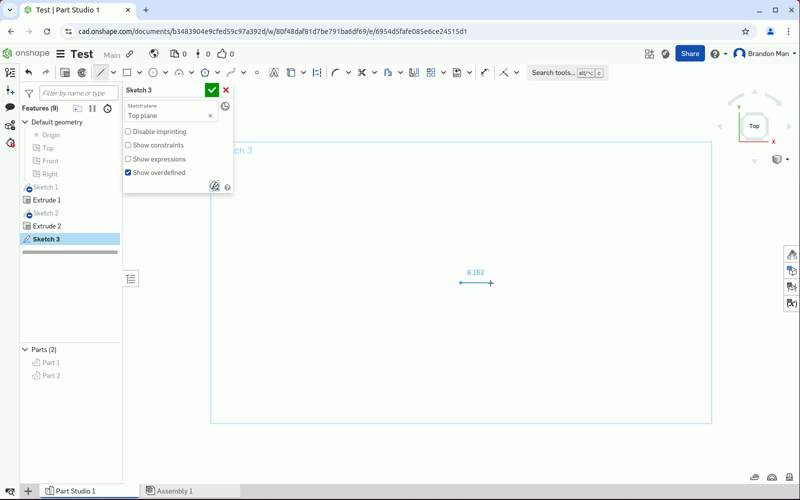
mouse_move(483, 282)
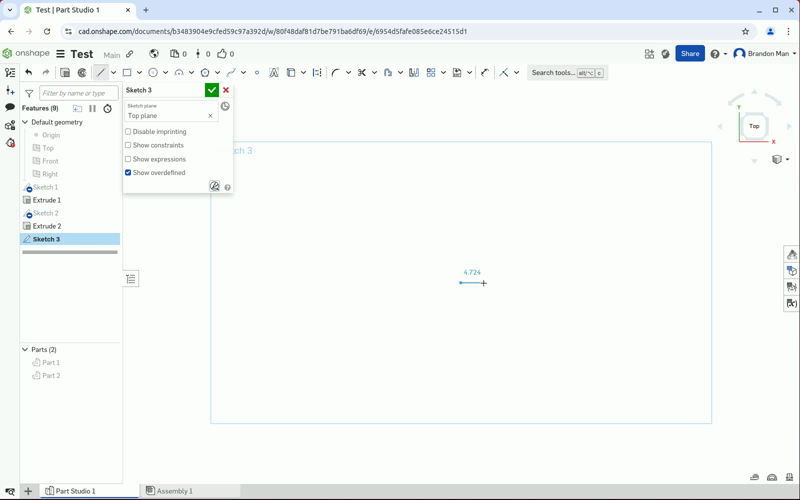
click(483, 282)
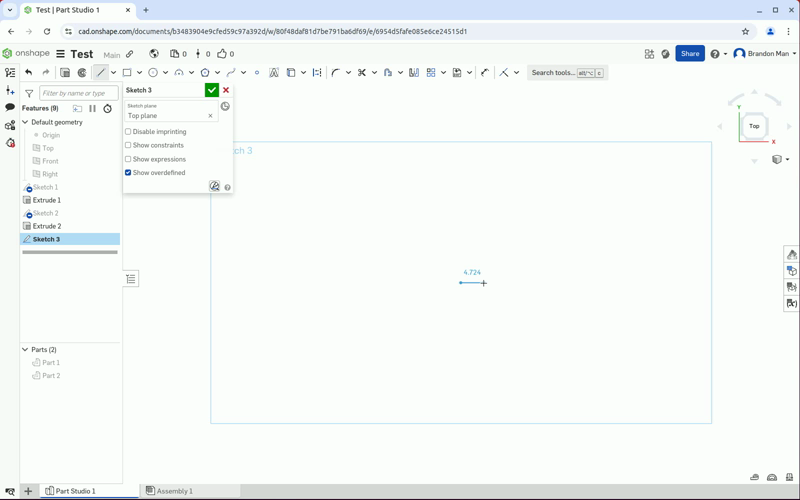
key_up(shift)
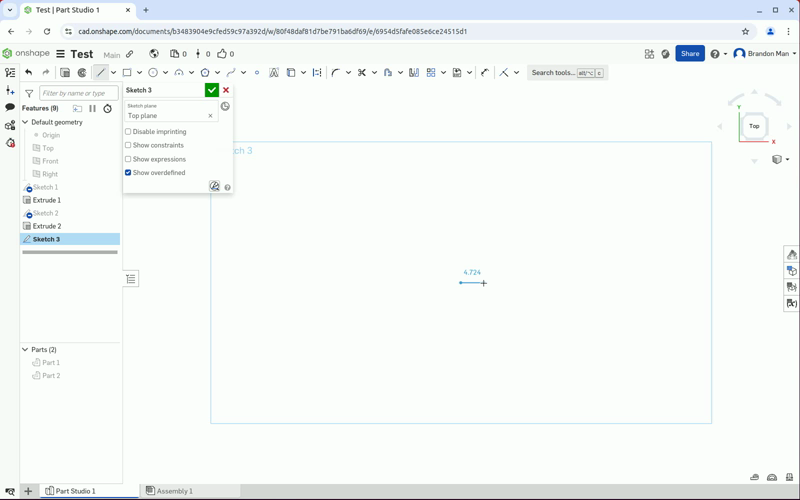
key_down(shift)
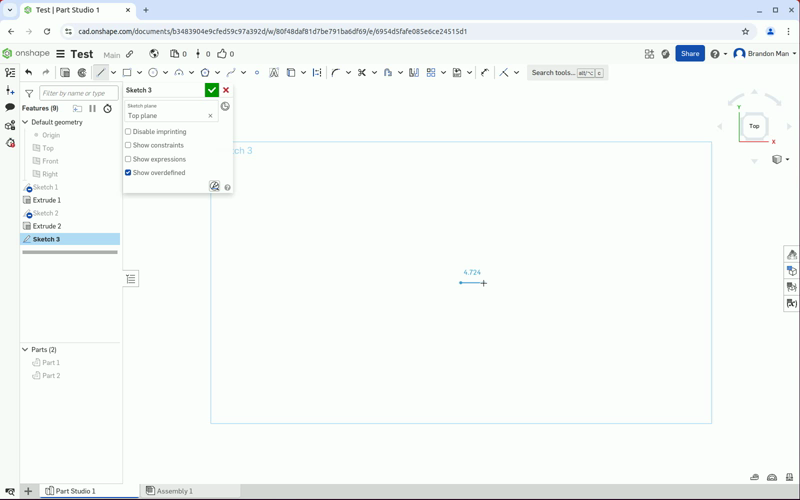
mouse_move(513, 282)
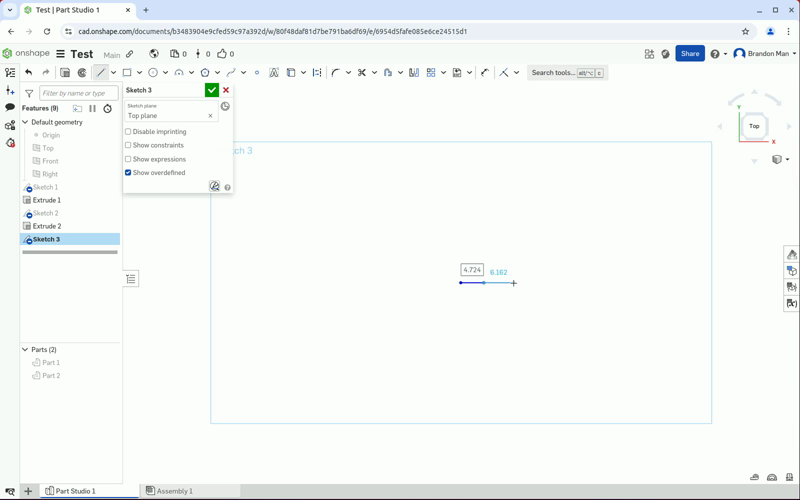
mouse_move(483, 259)
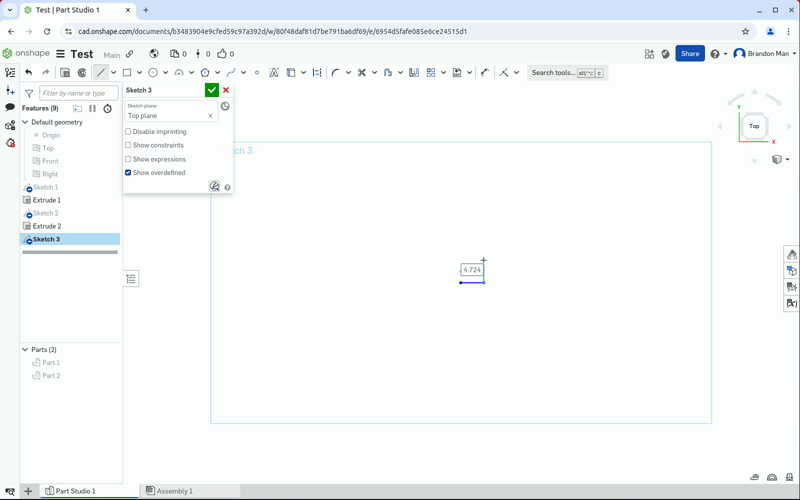
click(483, 259)
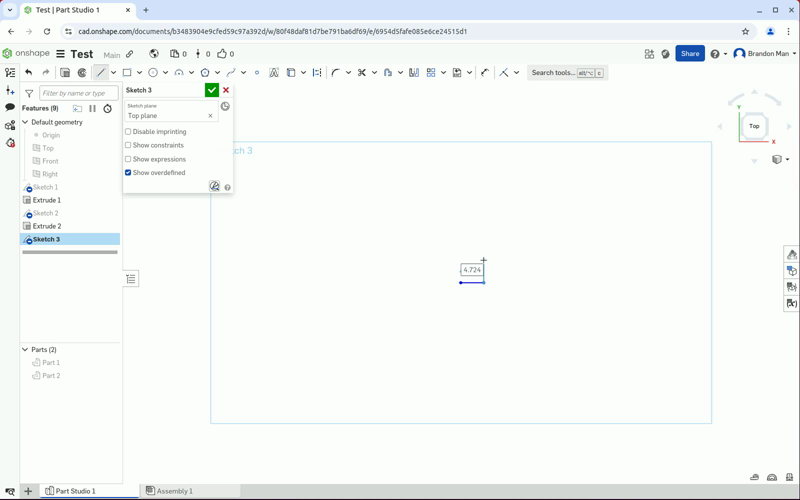
key_up(shift)
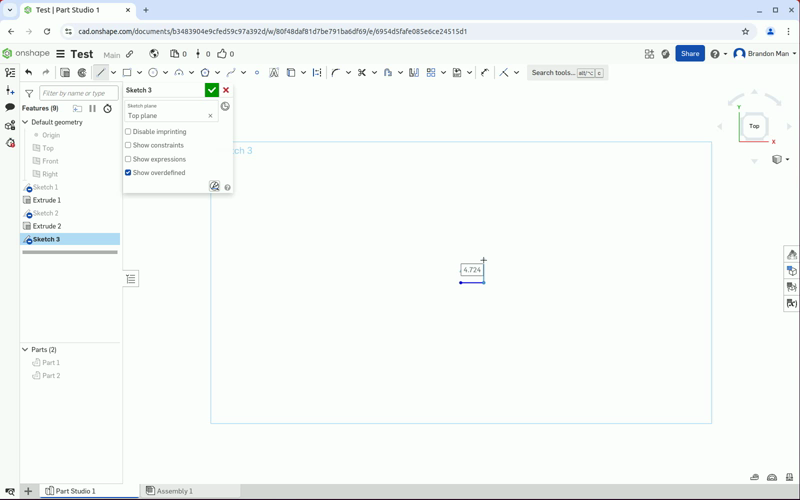
key_down(shift)
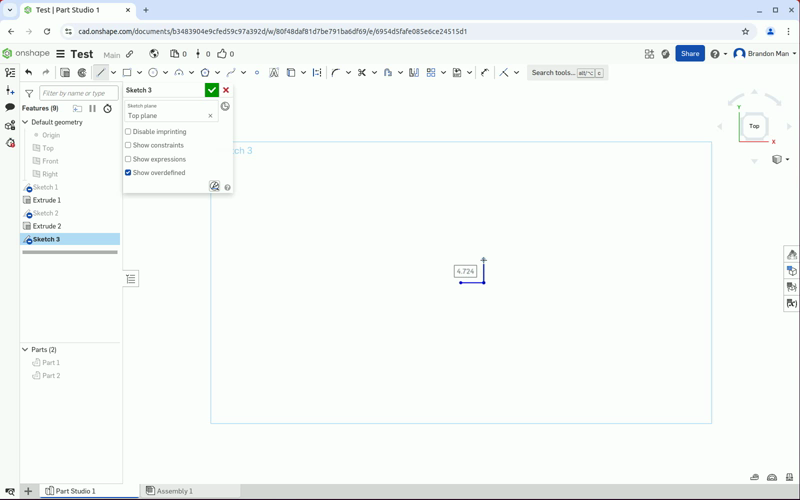
mouse_move(513, 259)
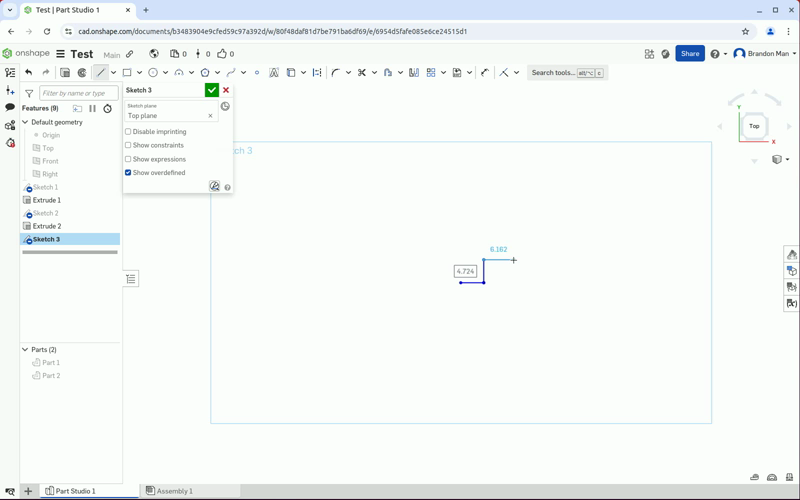
mouse_move(460, 259)
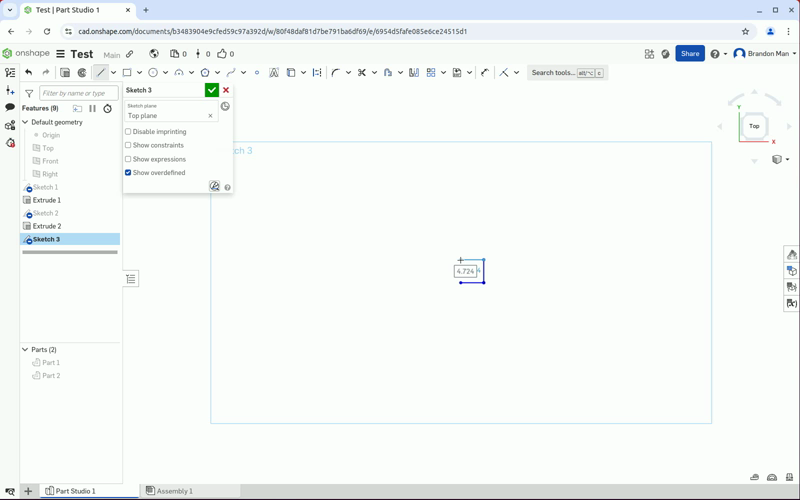
click(460, 259)
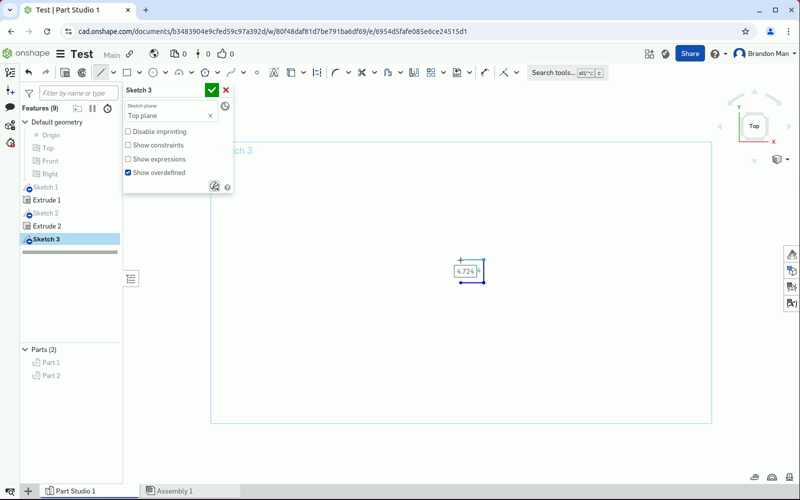
key_up(shift)
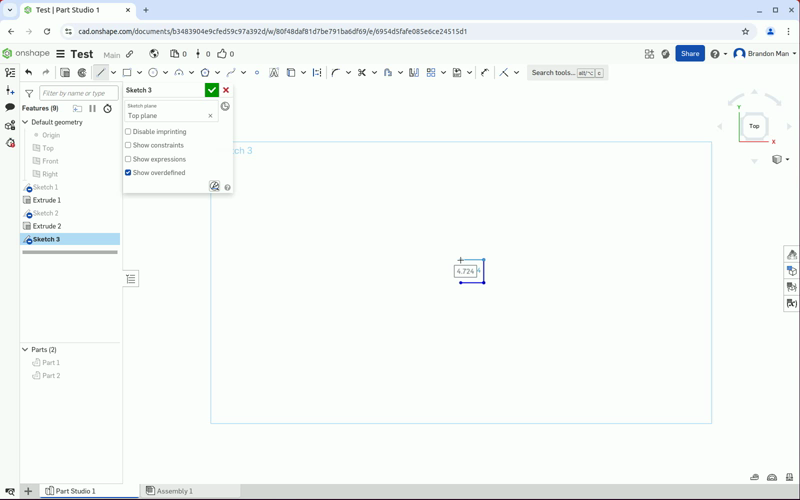
mouse_move(490, 259)
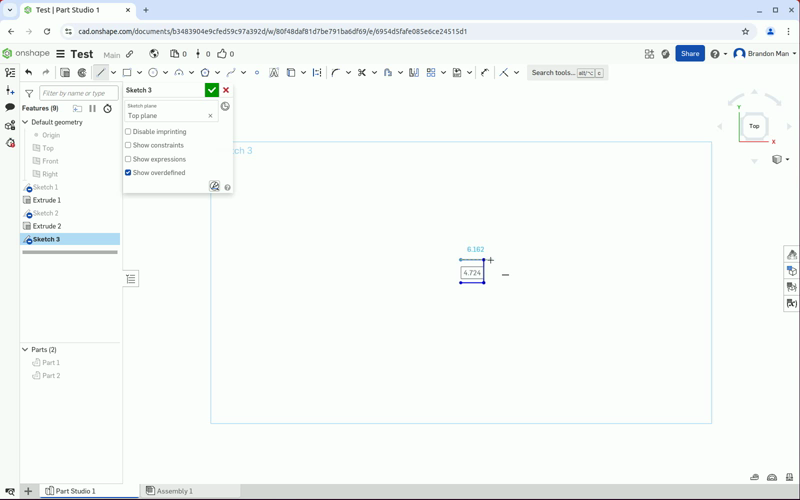
key_down(shift)
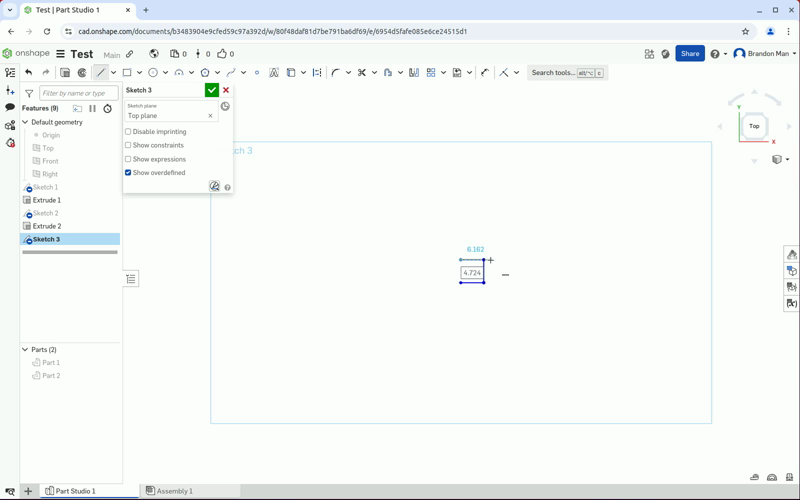
mouse_move(460, 282)
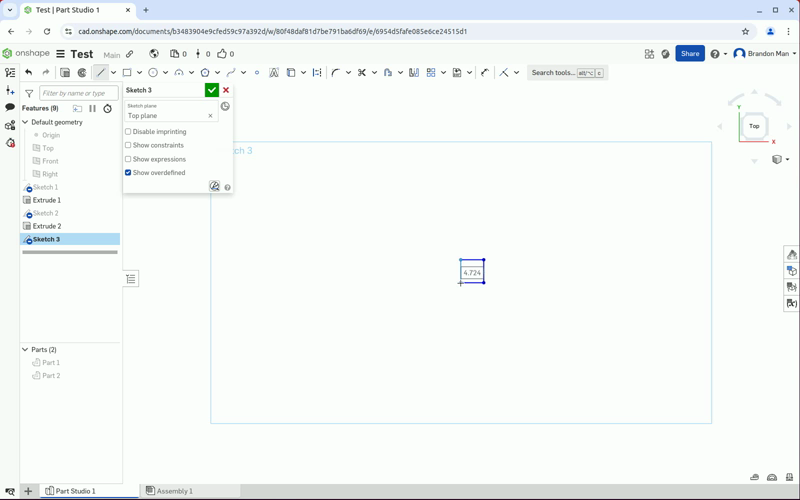
key_up(shift)
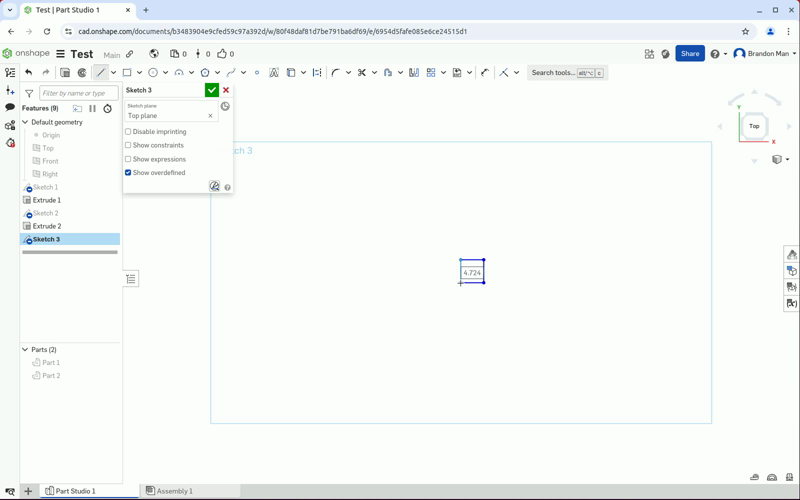
click(460, 282)
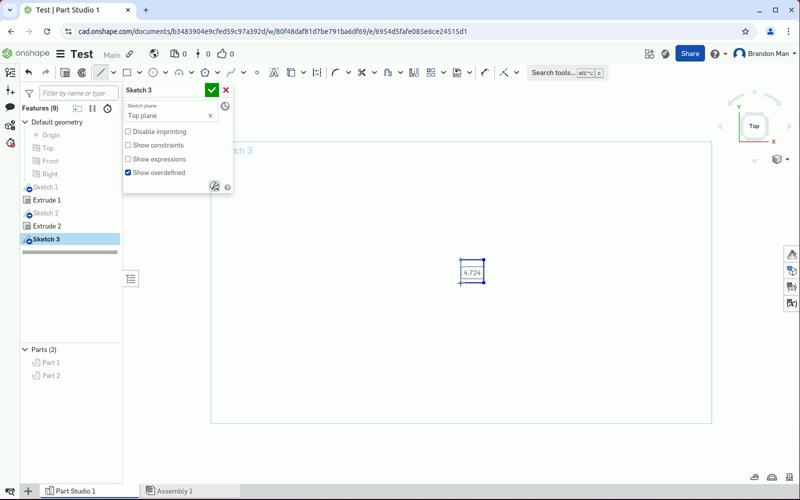
key(esc)
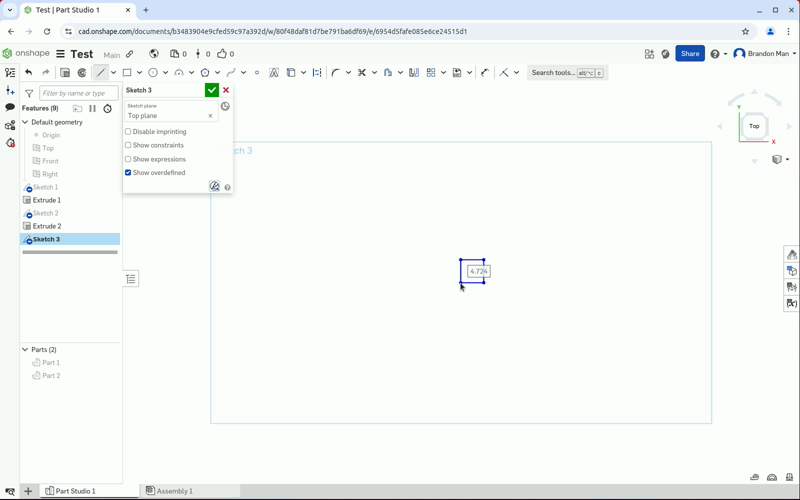
mouse_move(481, 269)
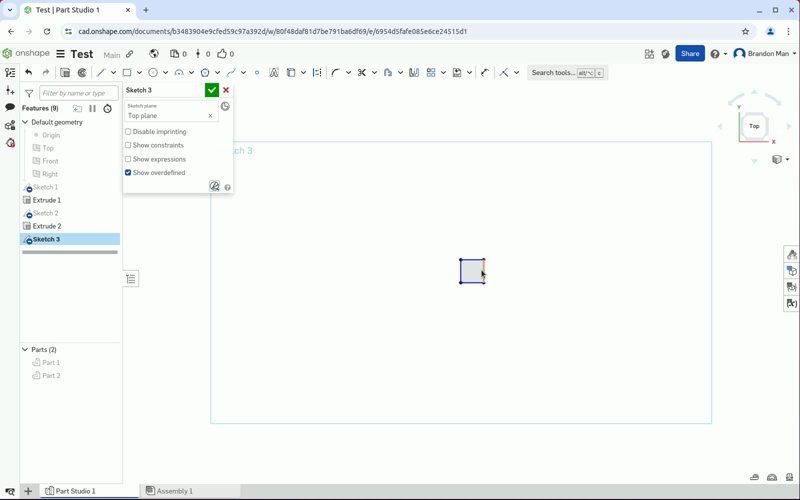
scroll(6)
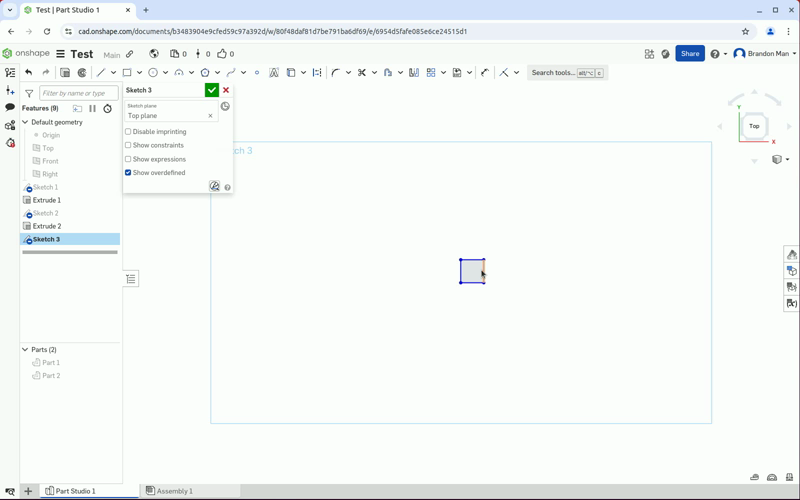
scroll(6)
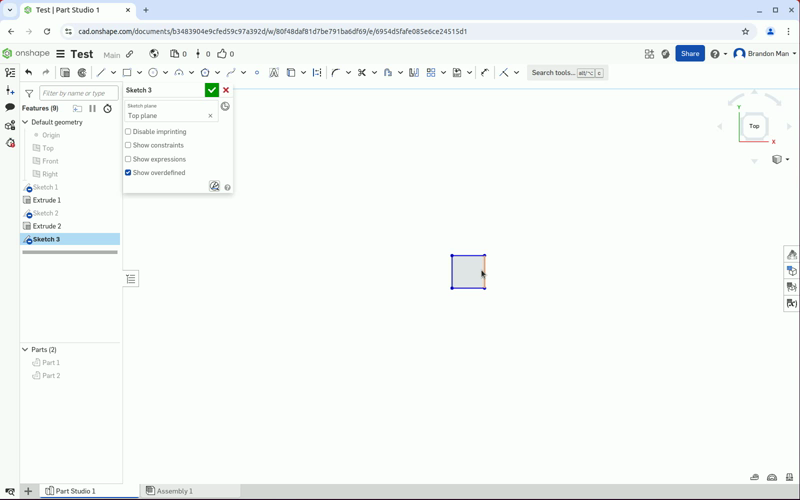
scroll(6)
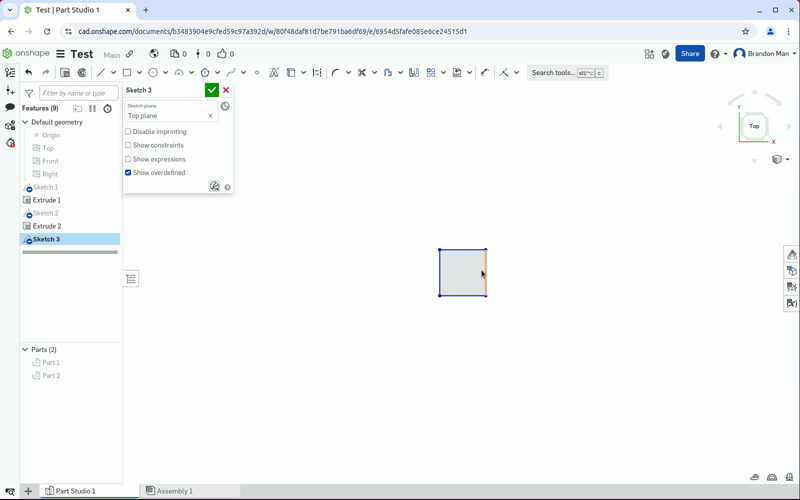
scroll(6)
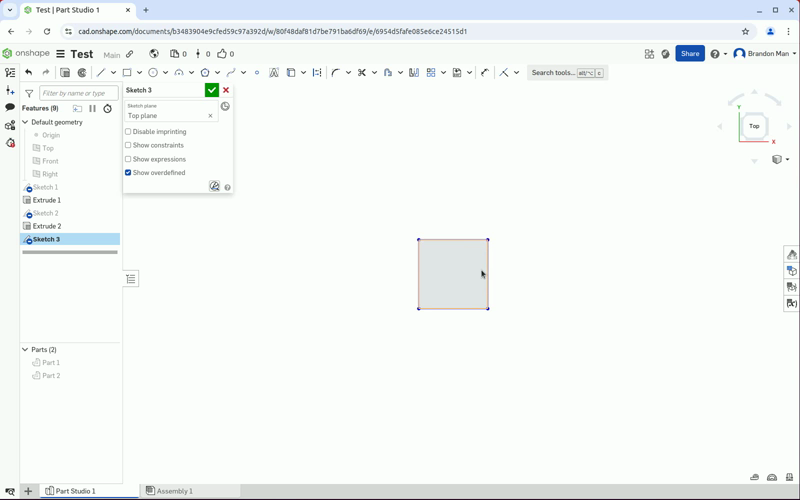
scroll(6)
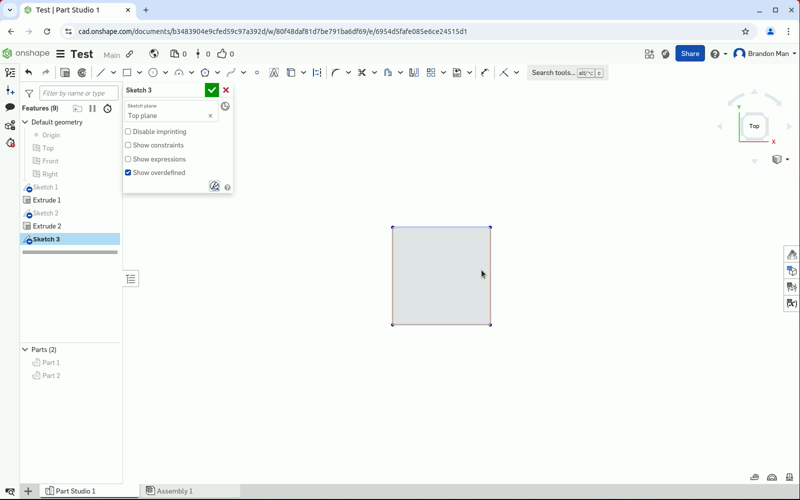
scroll(6)
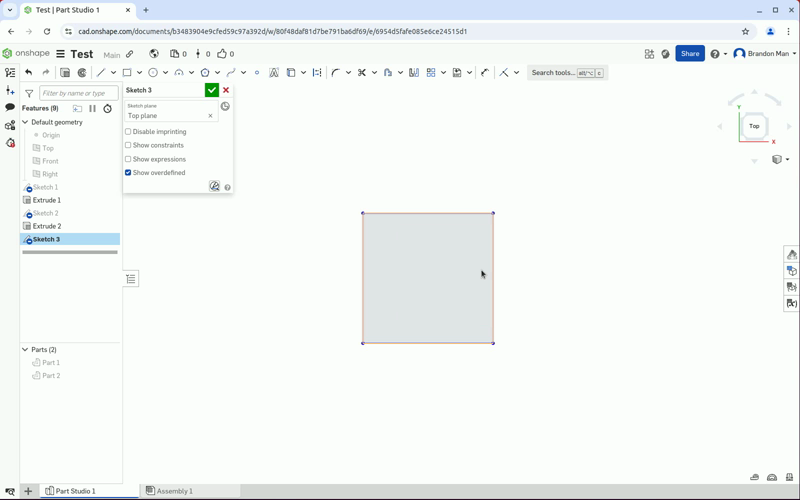
scroll(6)
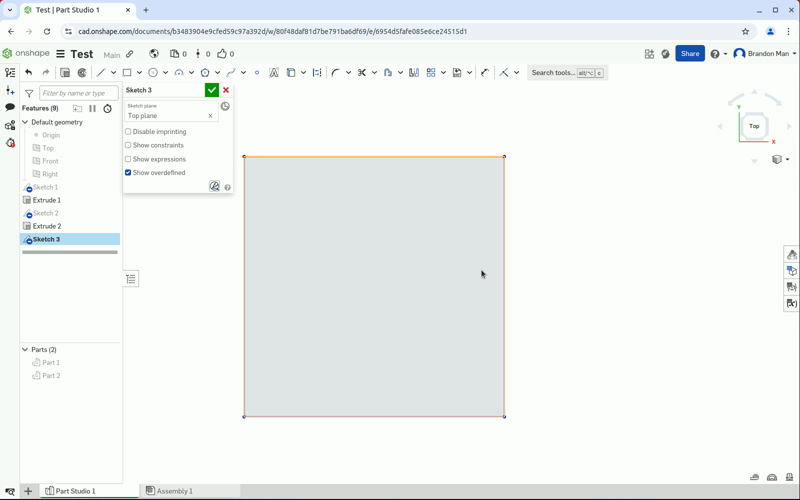
click(481, 269)
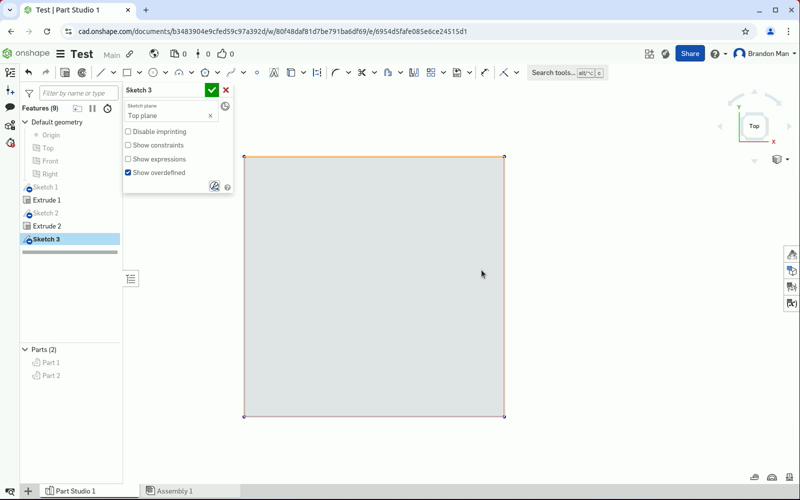
scroll(-6)
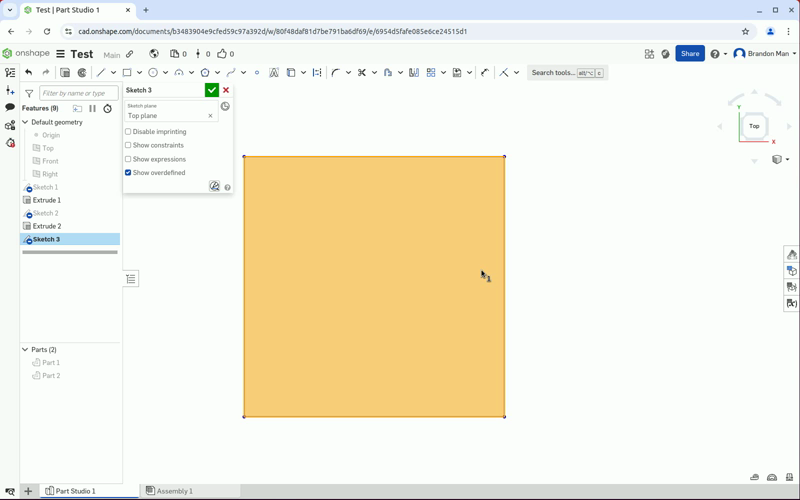
scroll(-6)
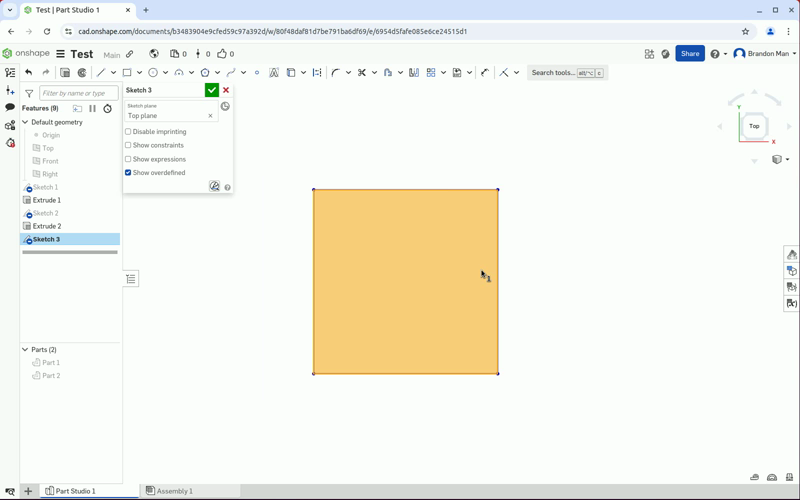
scroll(-6)
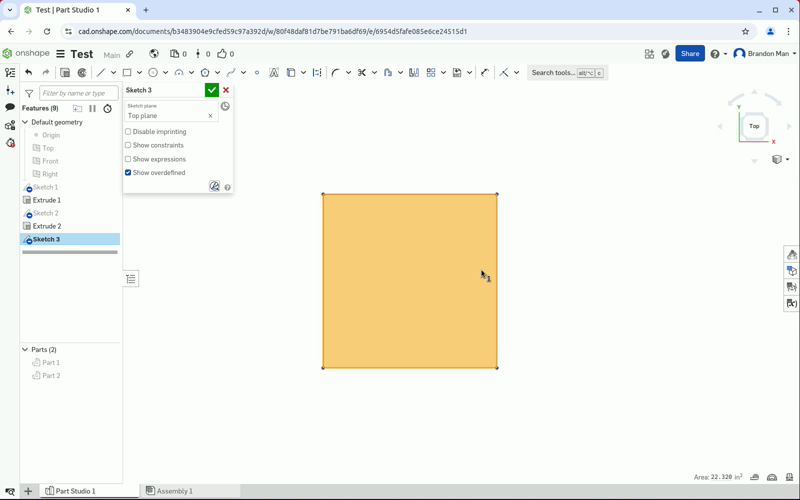
scroll(-6)
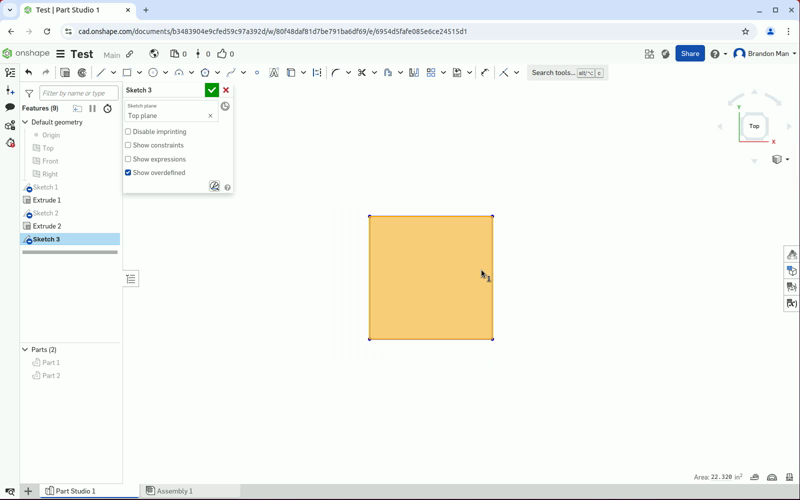
scroll(-6)
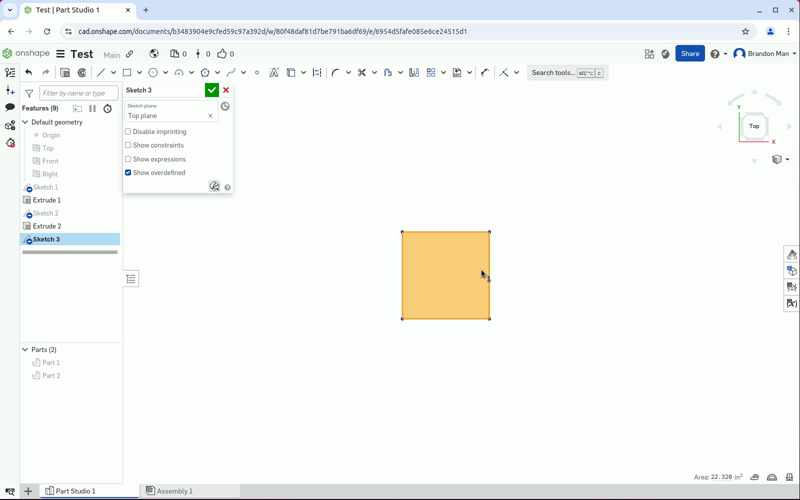
scroll(-6)
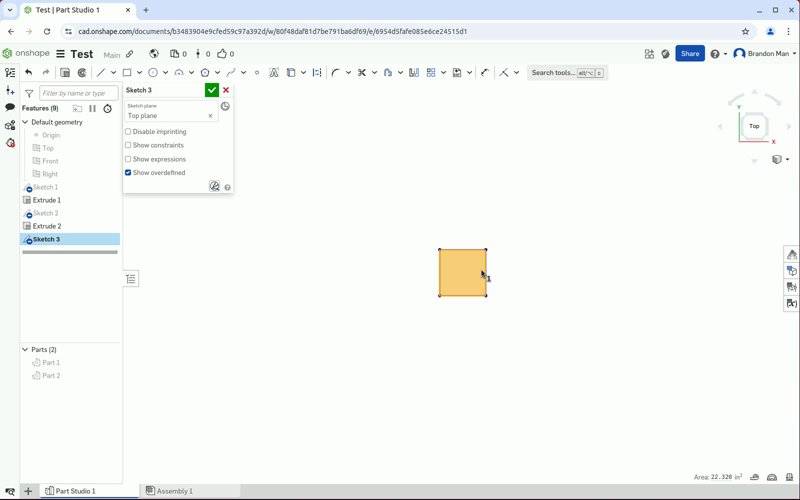
scroll(-6)
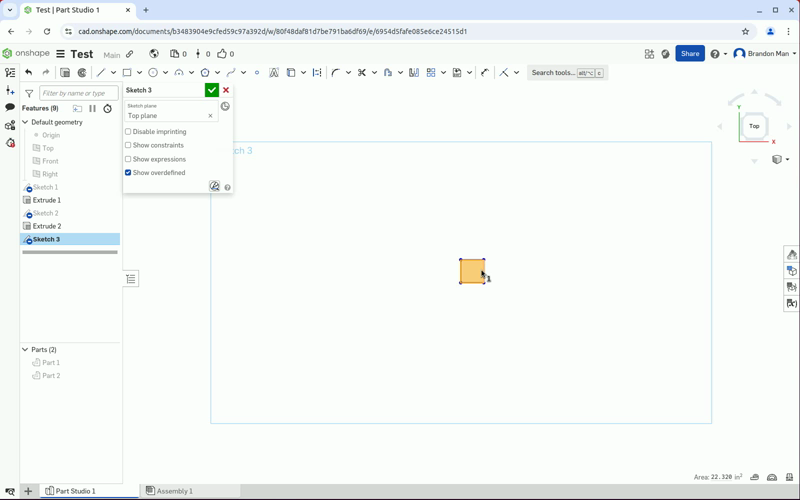
mouse_move(73, 352)
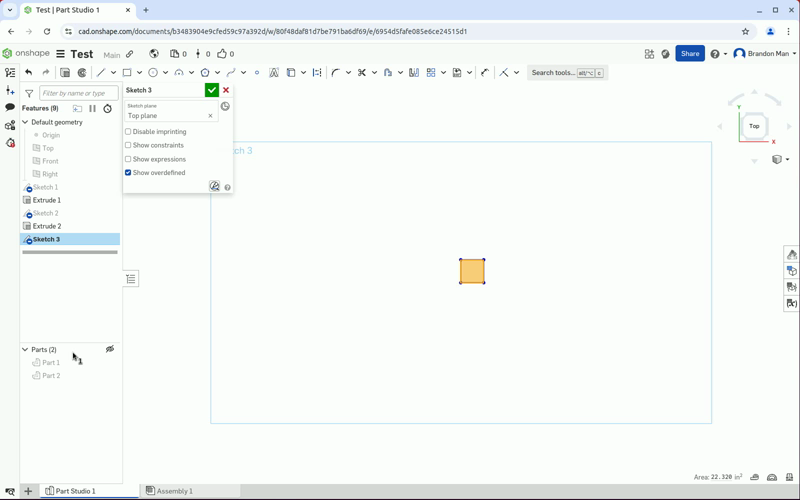
key(shift+y)
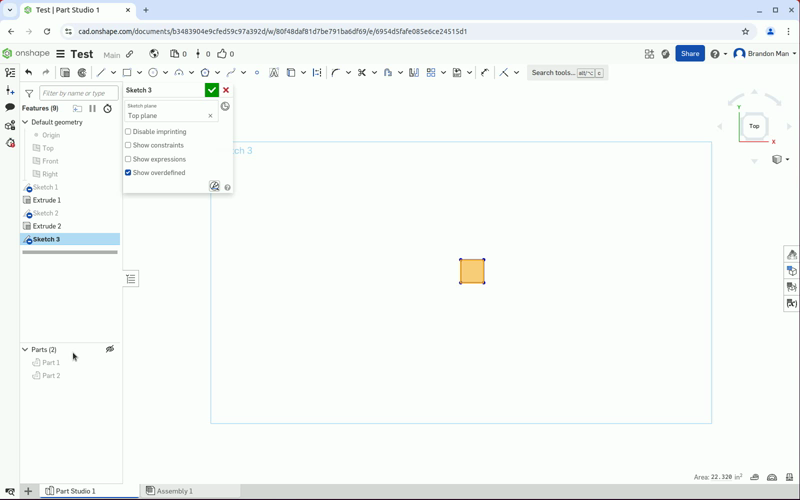
key(shift+e)
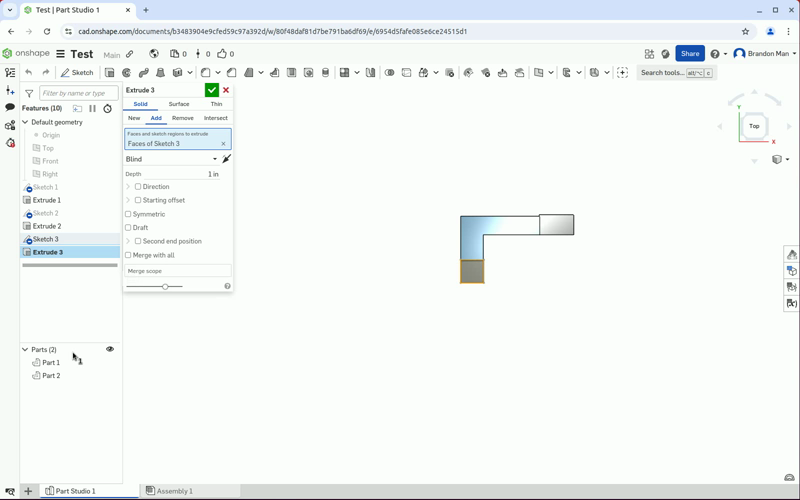
mouse_move(143, 106)
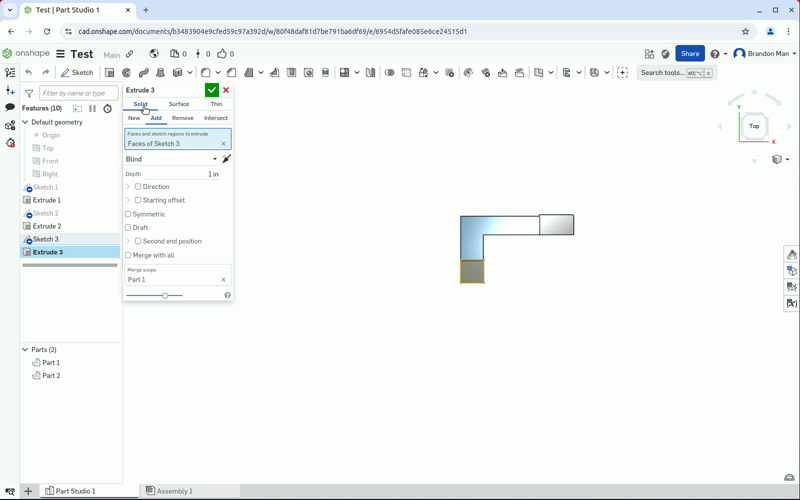
click(143, 106)
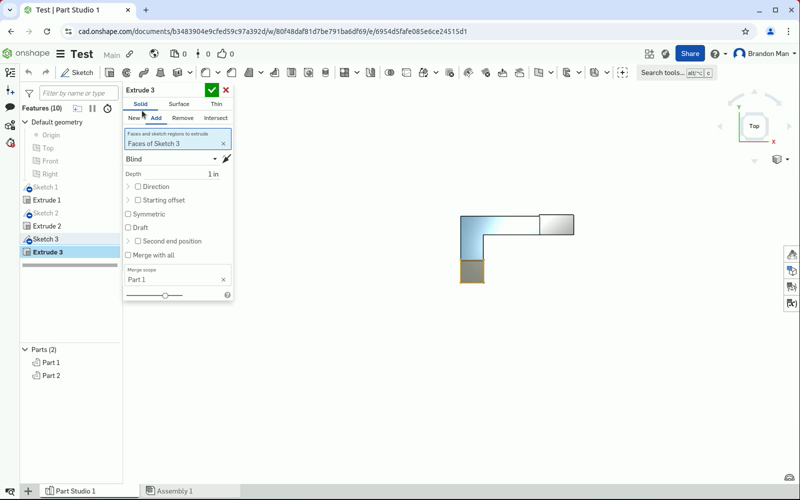
mouse_move(137, 120)
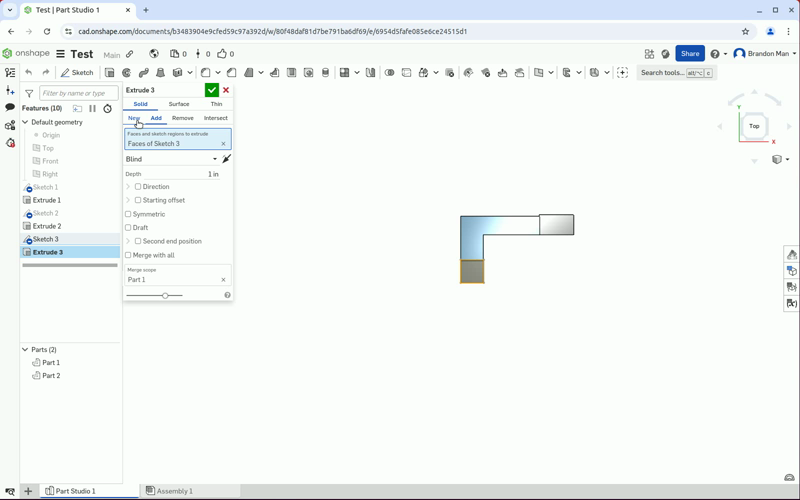
click(137, 120)
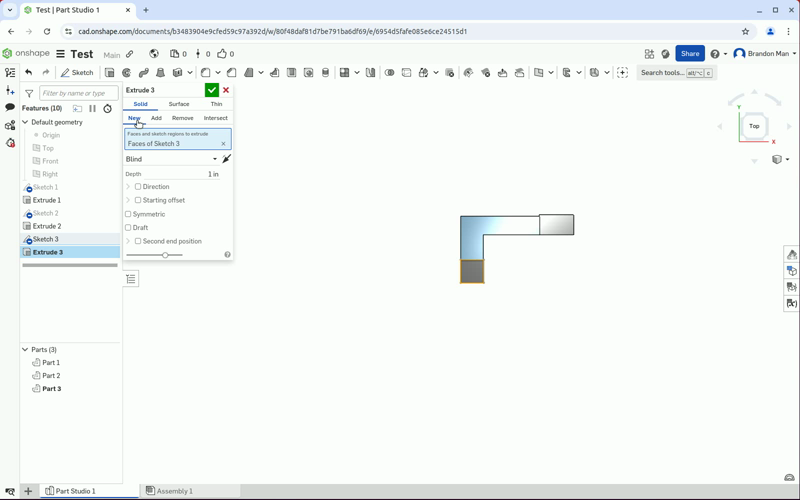
key(tab, 4)
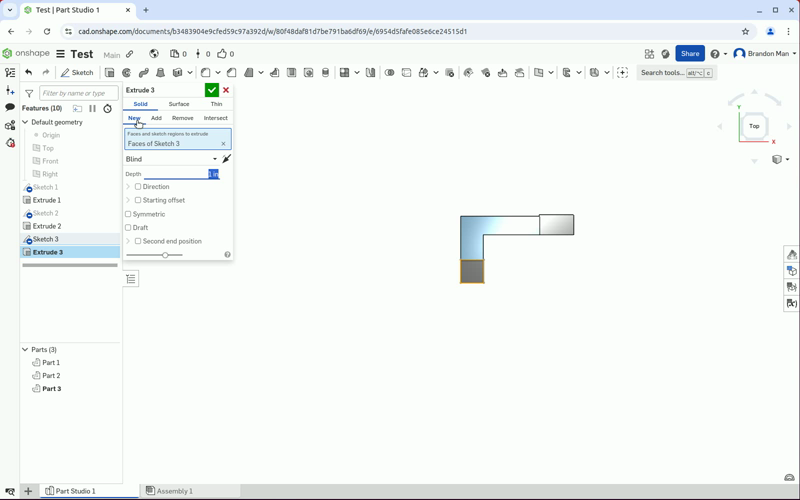
text(4.574)
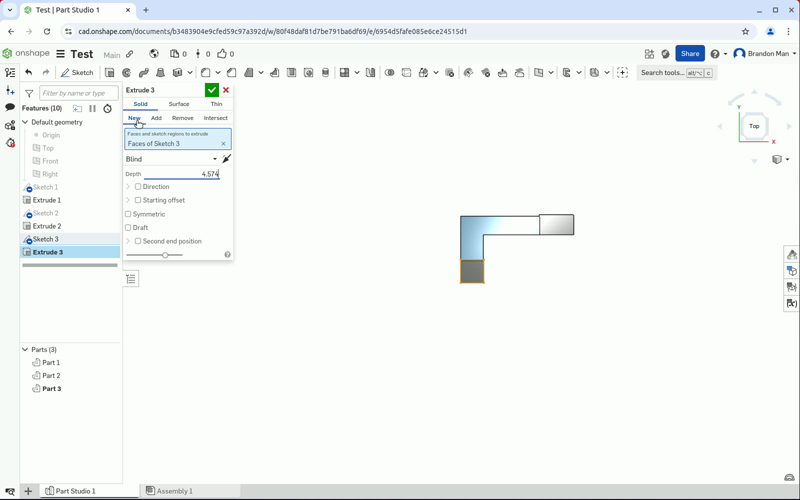
key(enter)
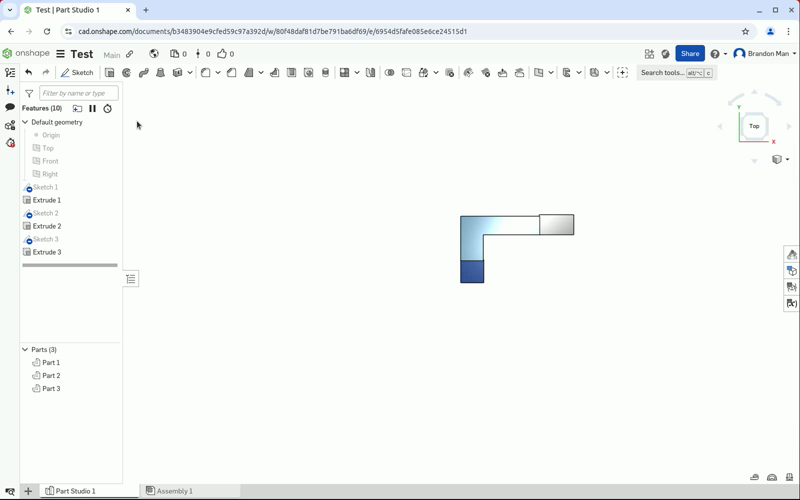
key(shift+h)
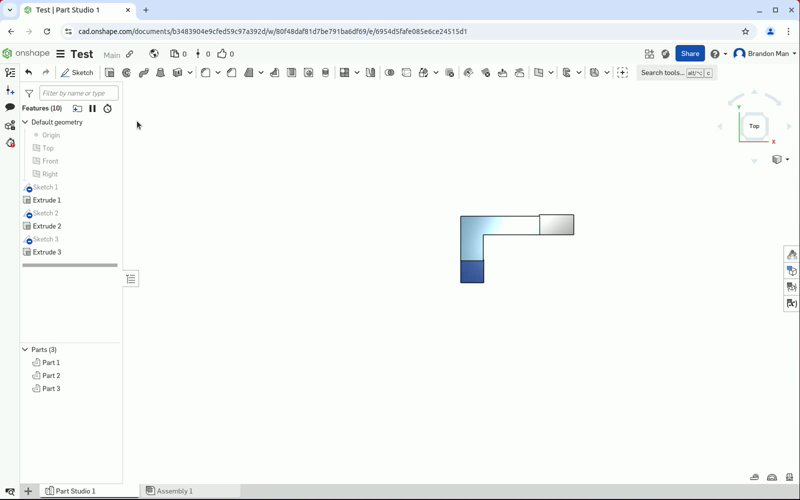
key(shift+h)
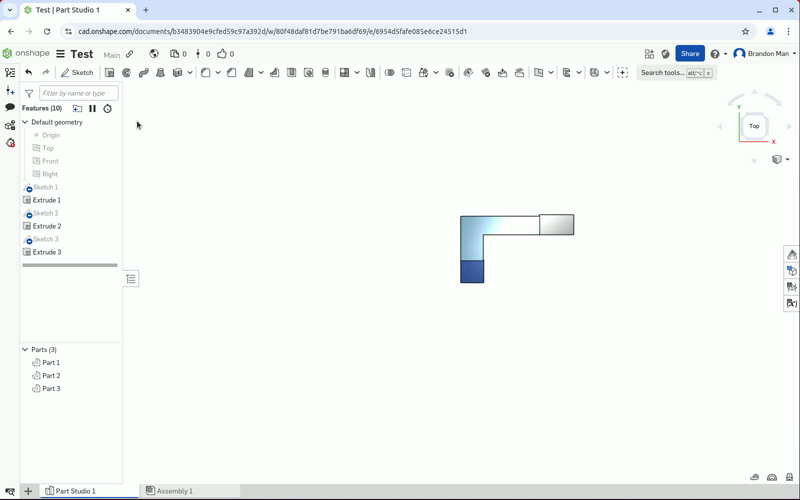
mouse_move(73, 189)
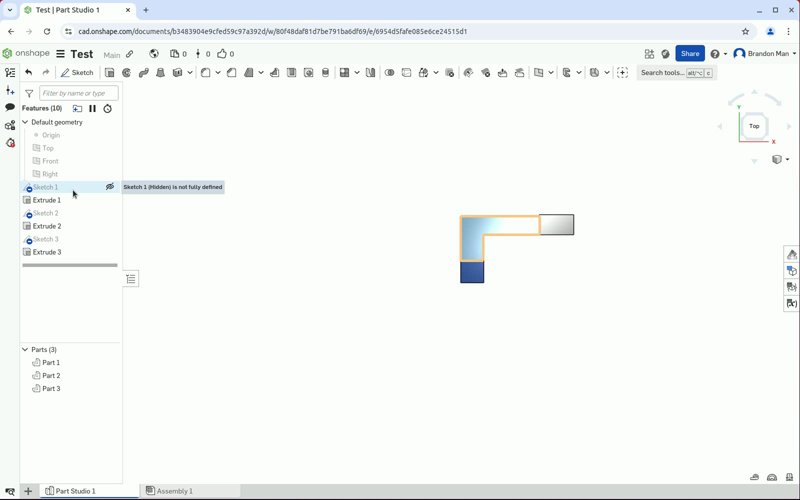
click(73, 189)
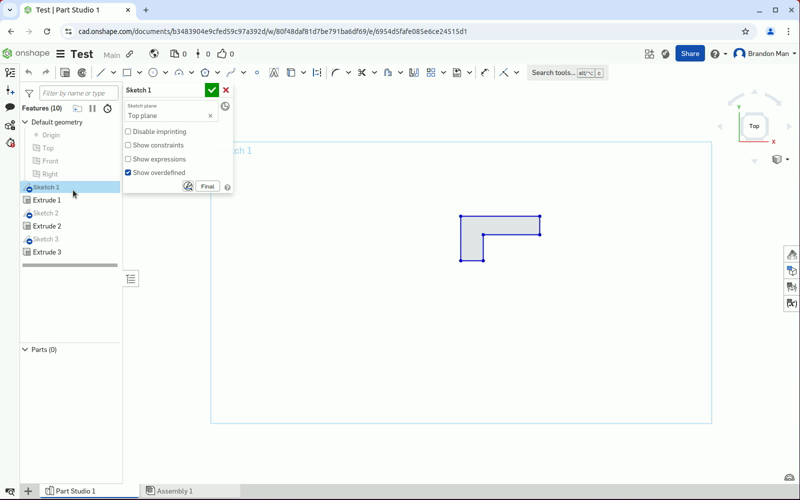
mouse_move(229, 92)
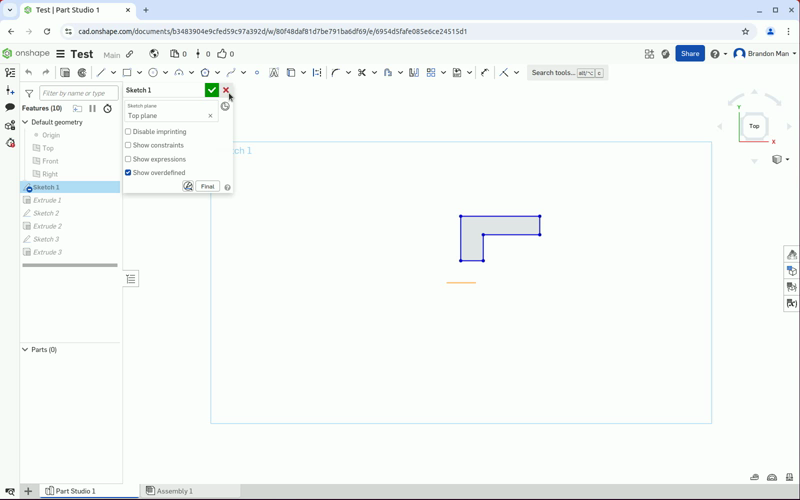
click(229, 92)
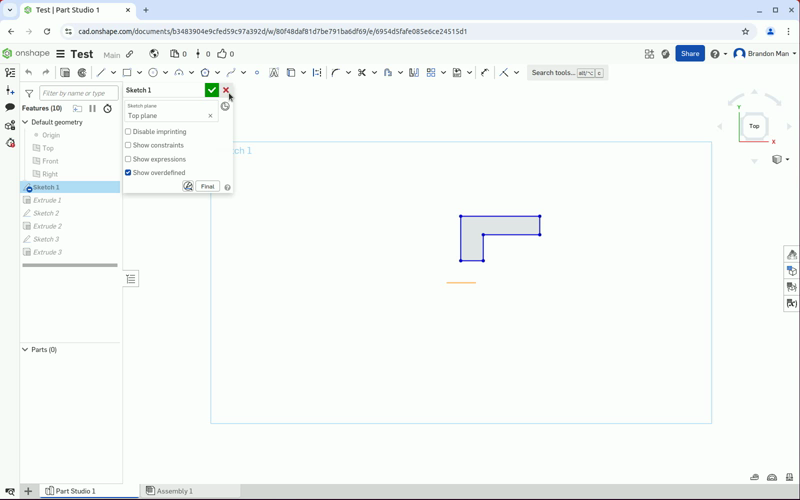
key(shift+s)
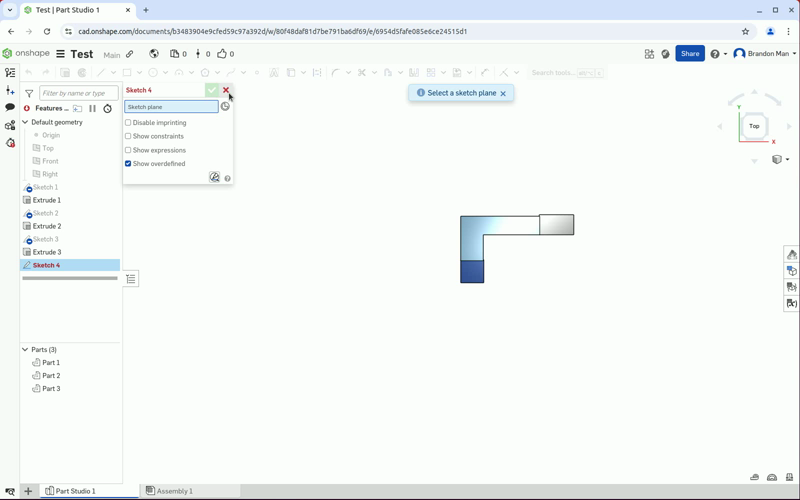
mouse_move(73, 150)
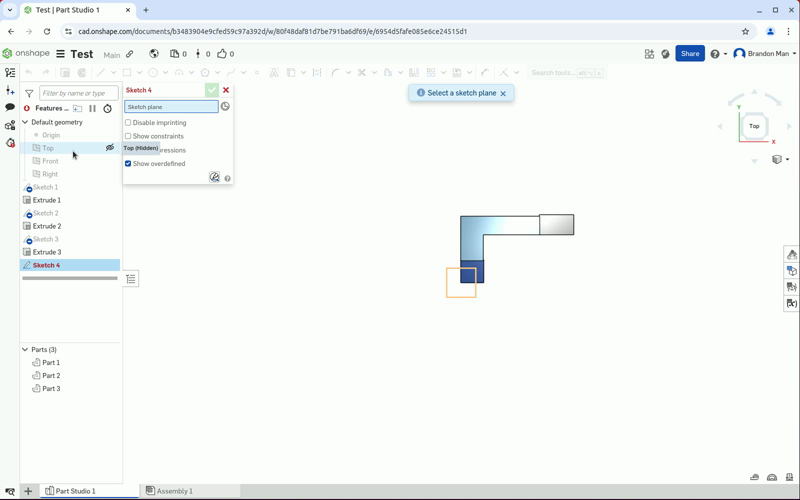
click(73, 150)
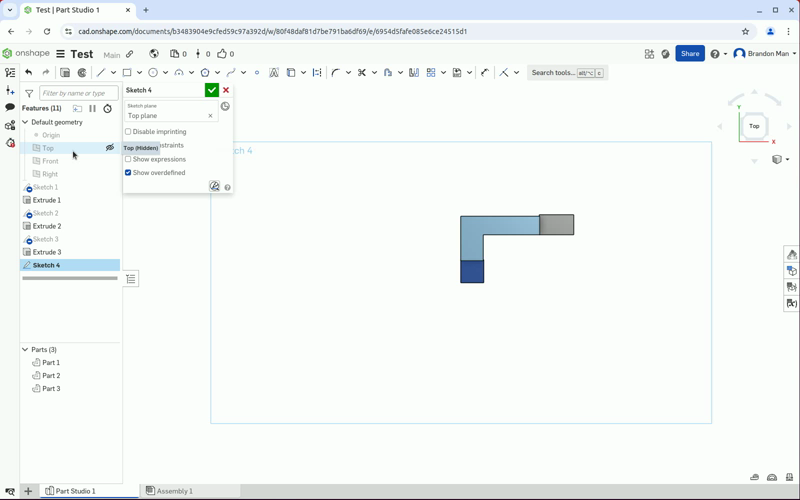
mouse_move(73, 352)
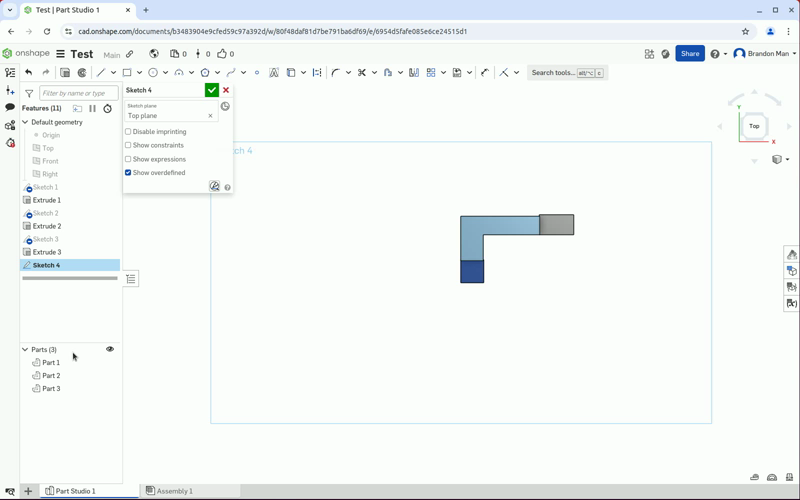
key(y)
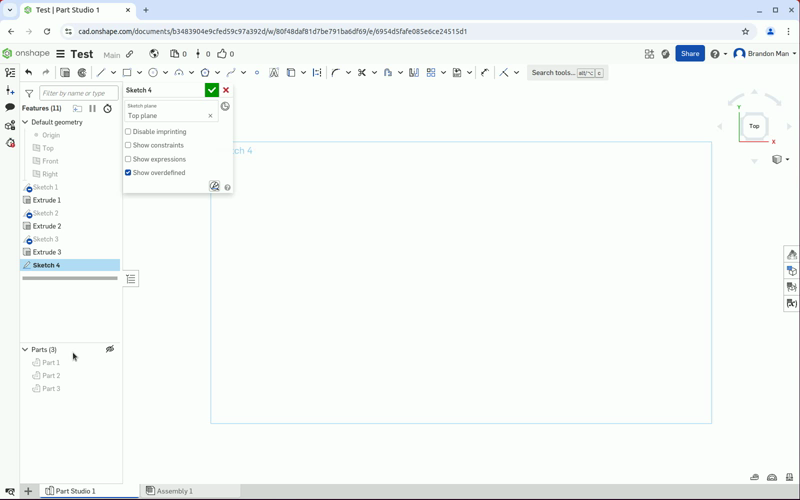
key(l)
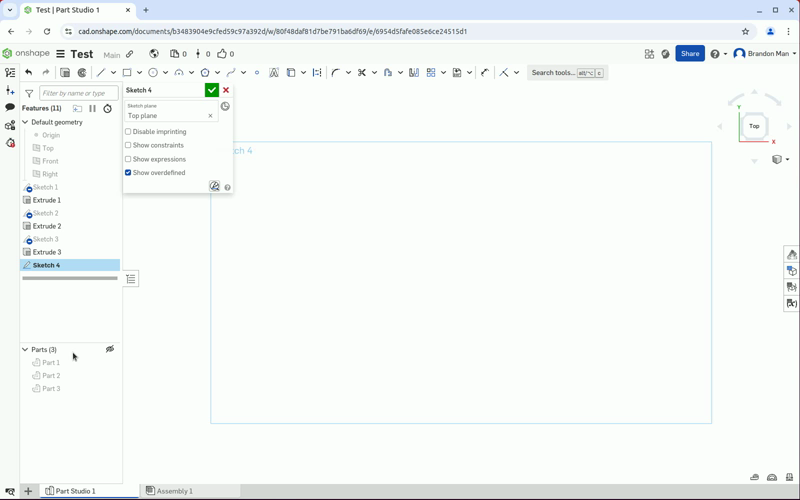
key_down(shift)
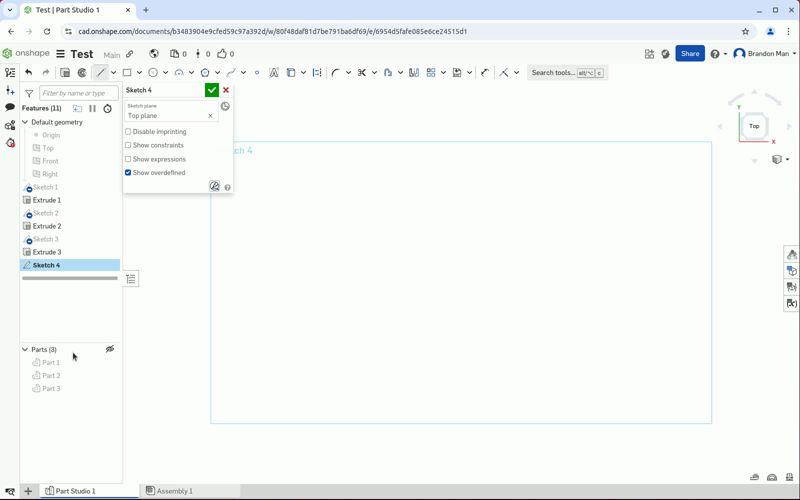
mouse_move(483, 282)
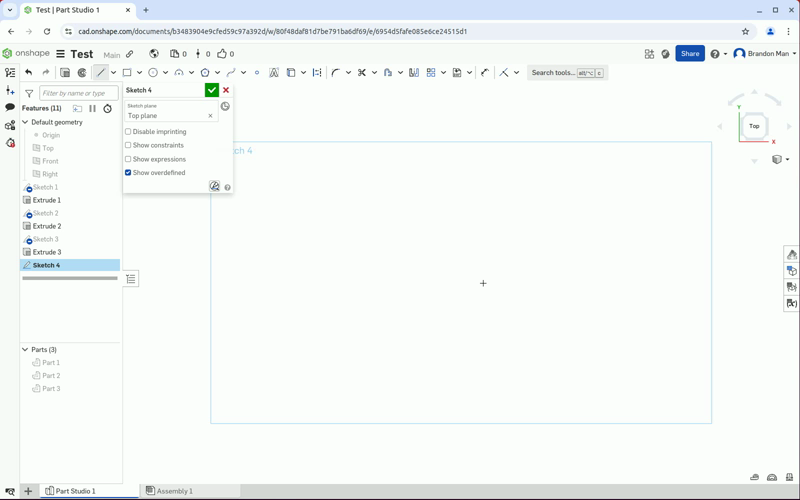
click(483, 282)
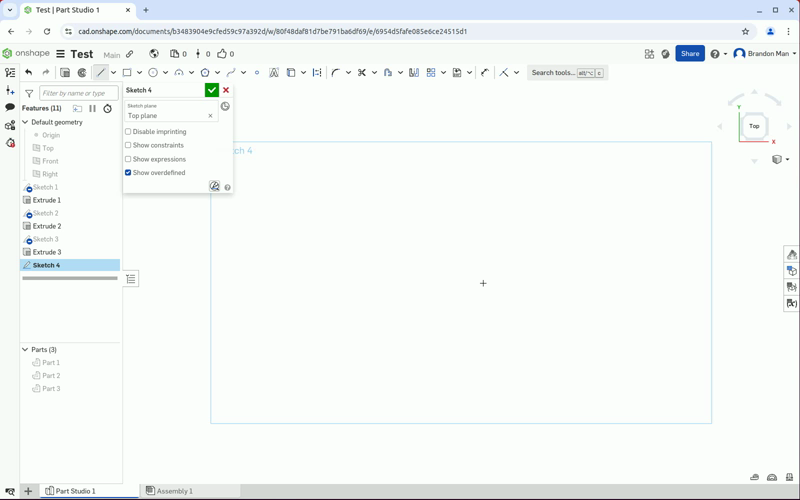
key_up(shift)
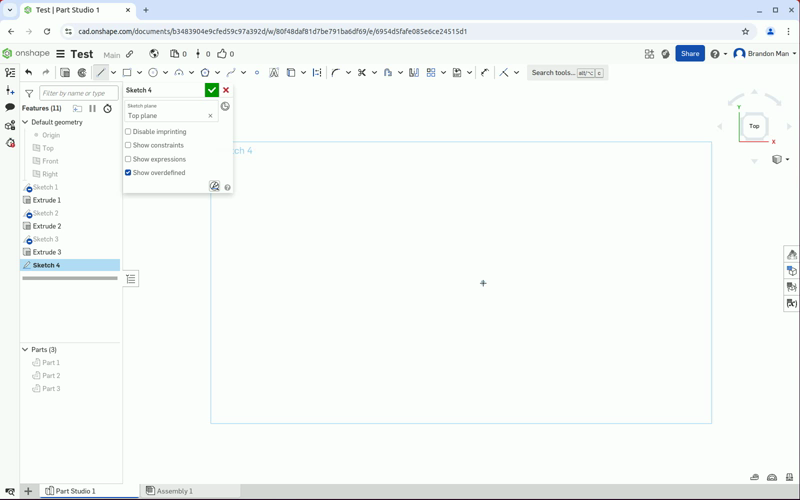
key_down(shift)
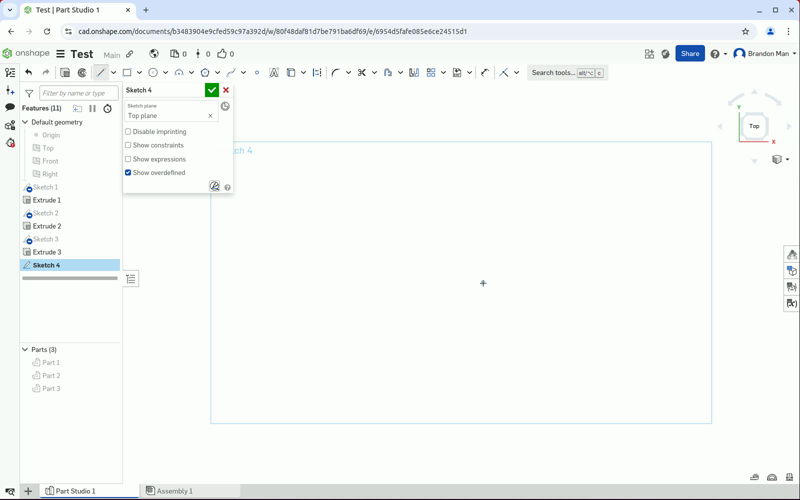
mouse_move(573, 282)
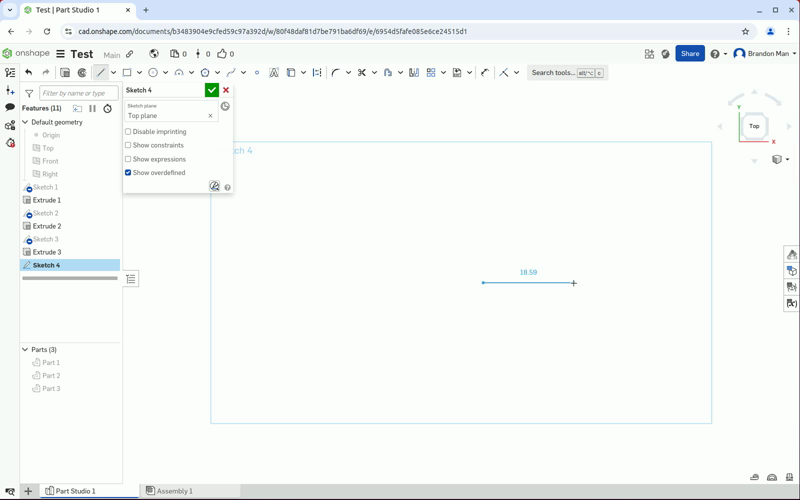
click(573, 282)
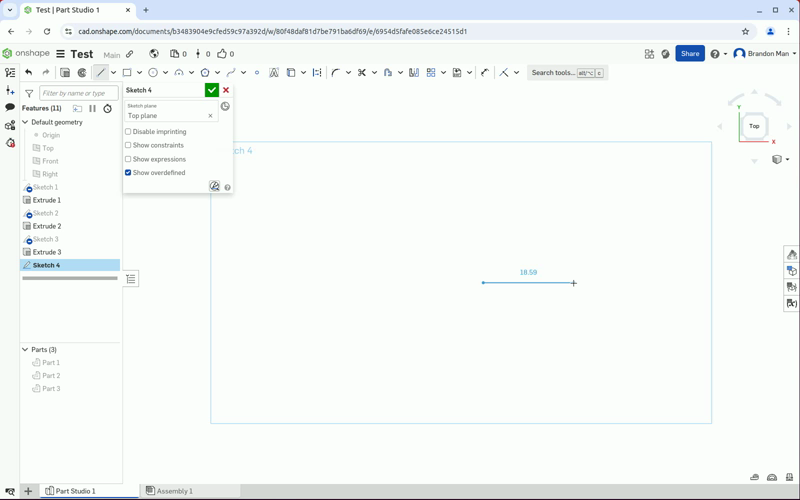
key_up(shift)
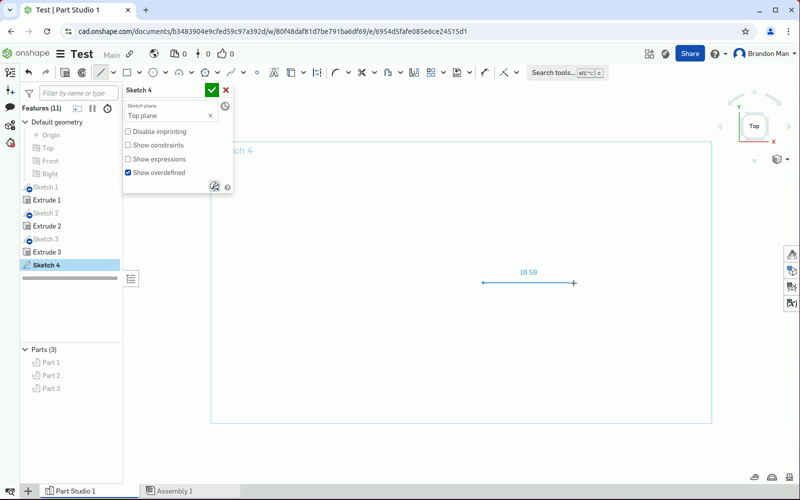
key_down(shift)
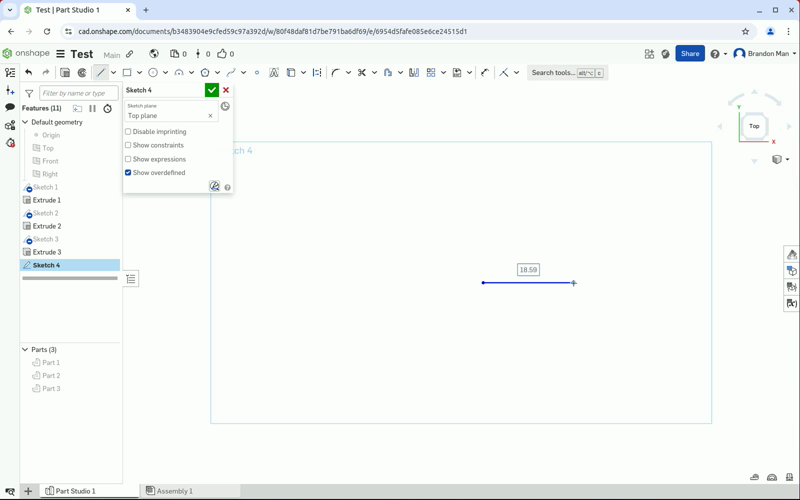
mouse_move(589, 282)
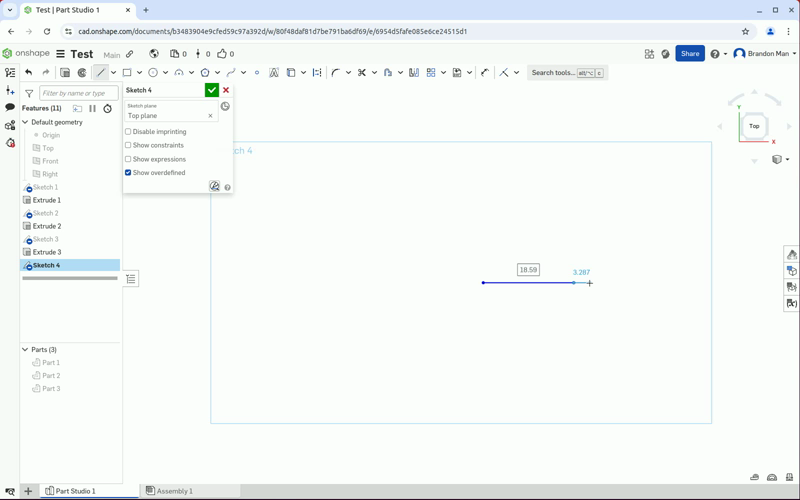
mouse_move(573, 234)
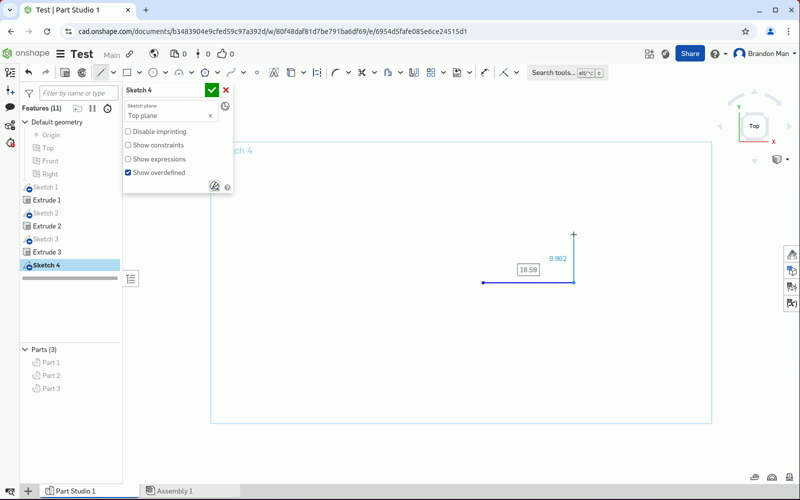
click(573, 234)
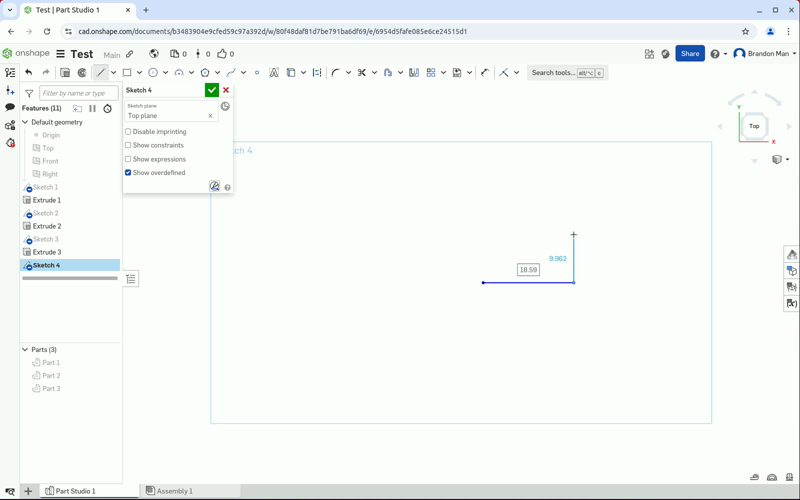
key_up(shift)
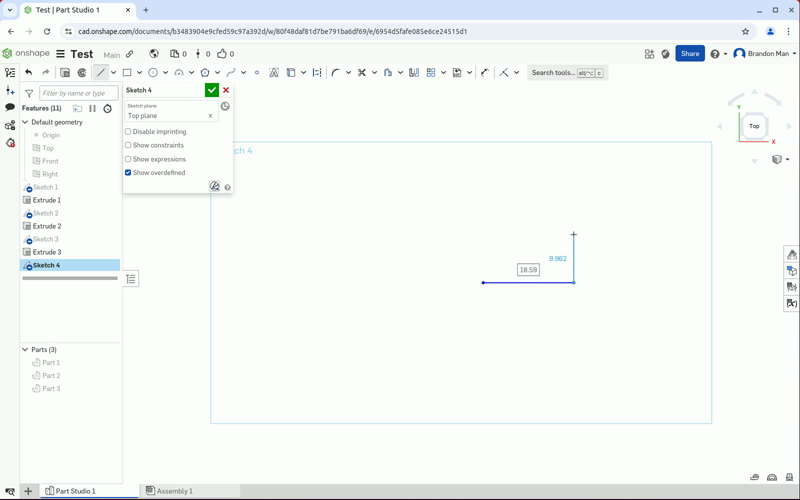
key_down(shift)
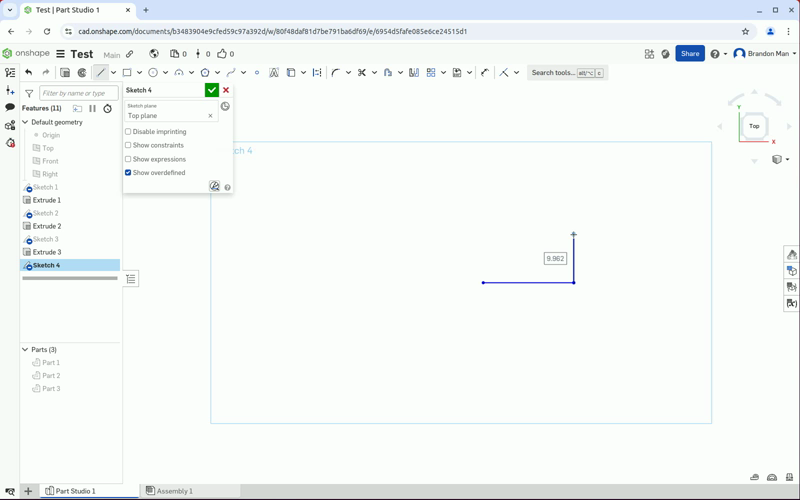
mouse_move(589, 234)
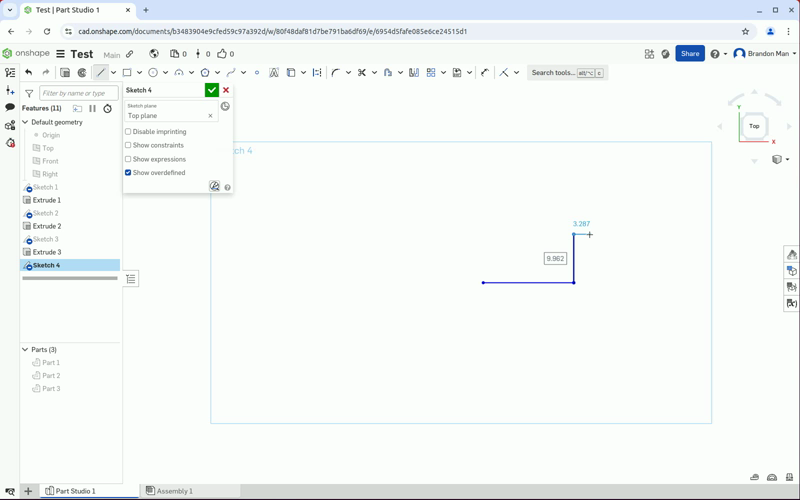
mouse_move(539, 234)
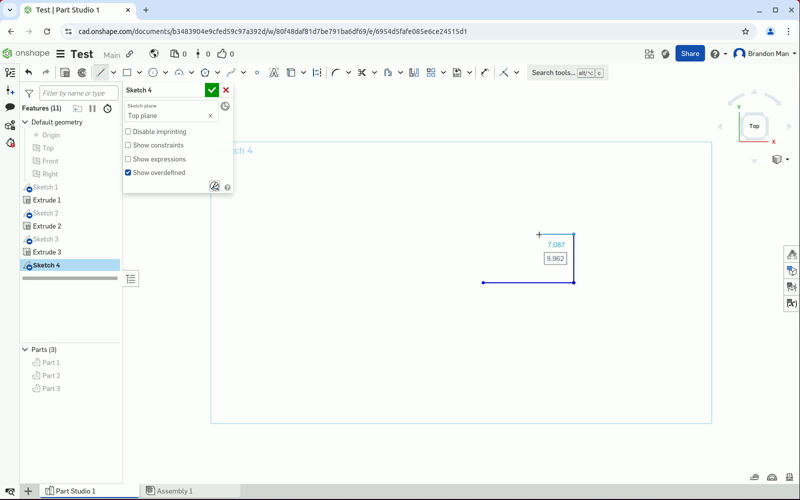
click(539, 234)
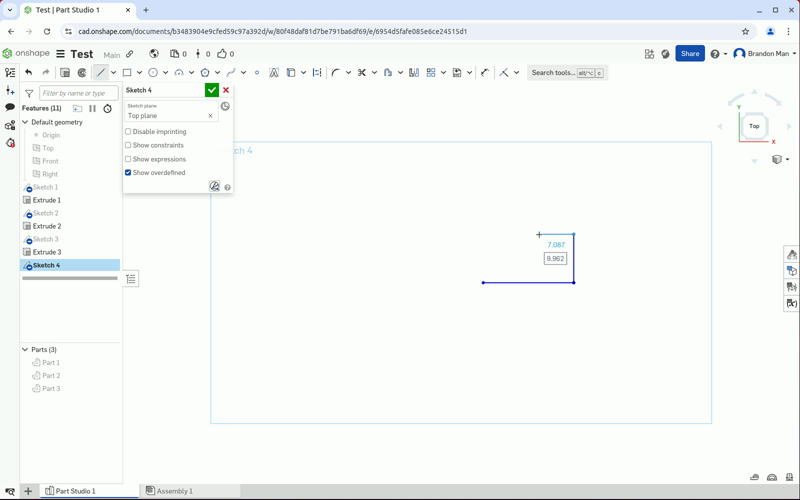
key_up(shift)
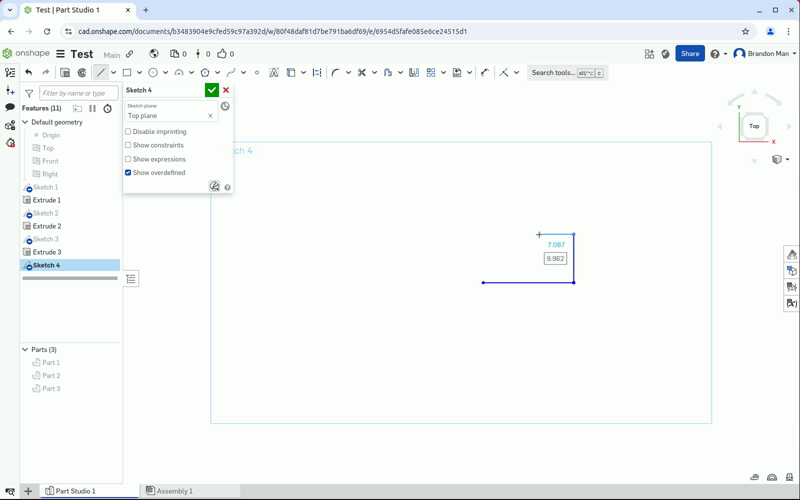
key_down(shift)
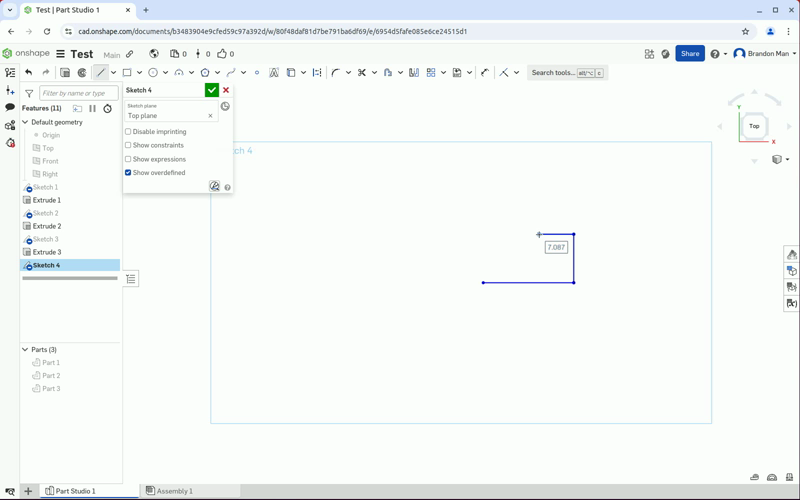
mouse_move(569, 234)
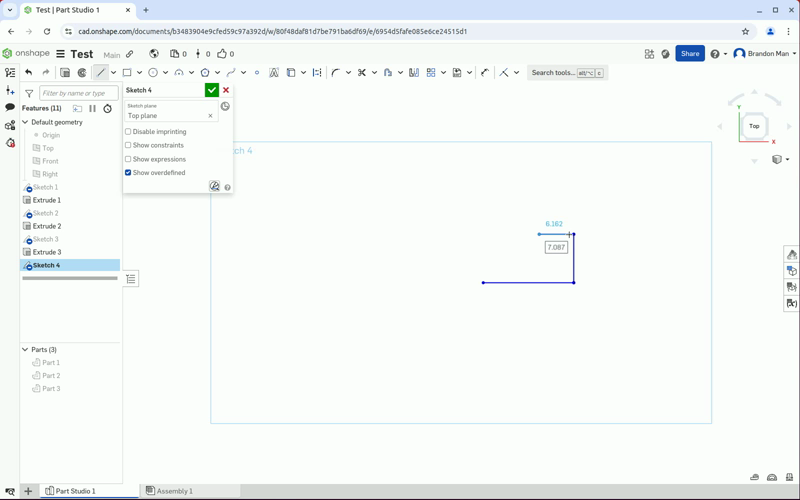
mouse_move(483, 234)
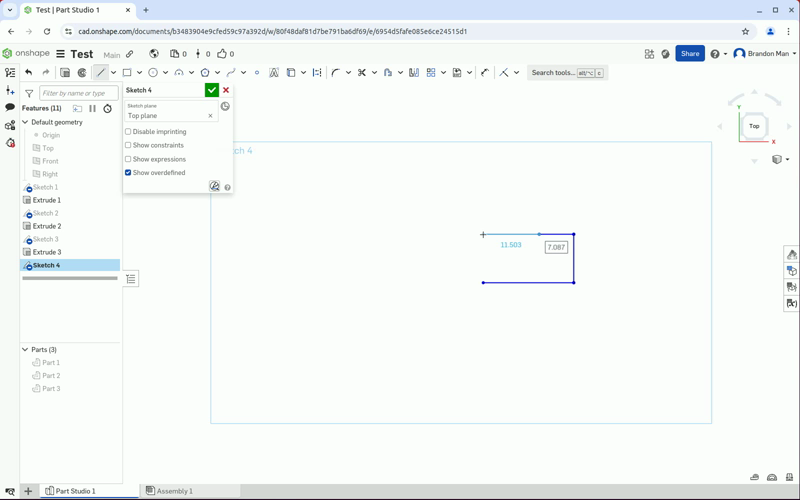
click(483, 234)
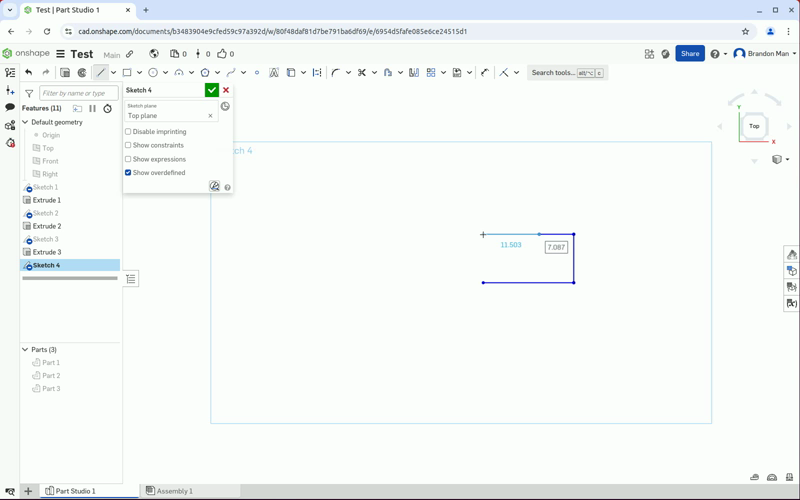
key_up(shift)
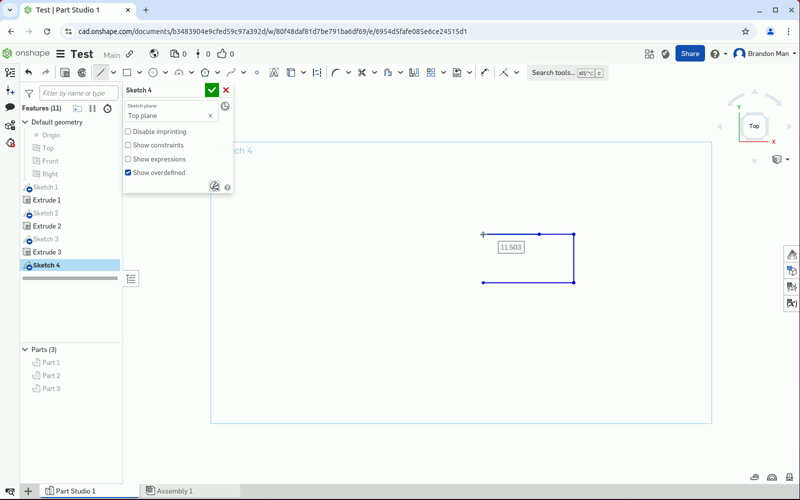
key_down(shift)
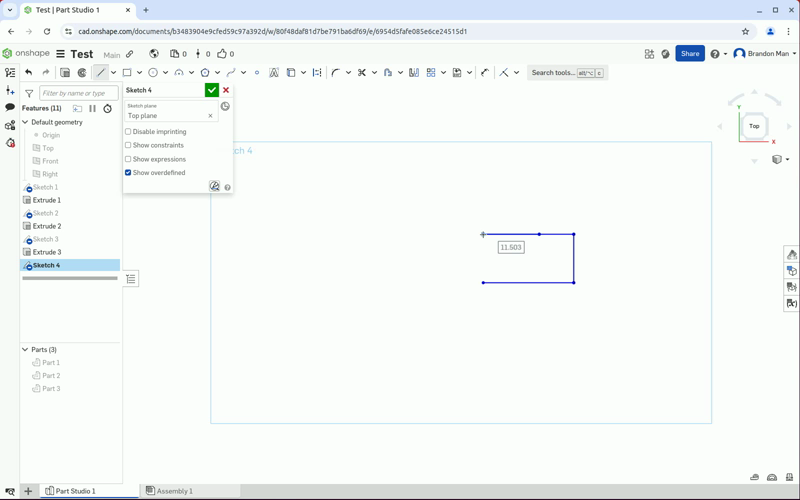
mouse_move(513, 234)
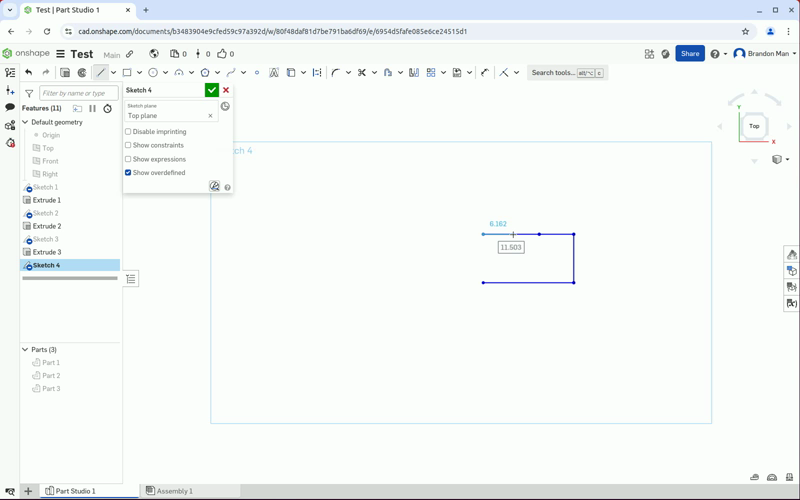
mouse_move(483, 260)
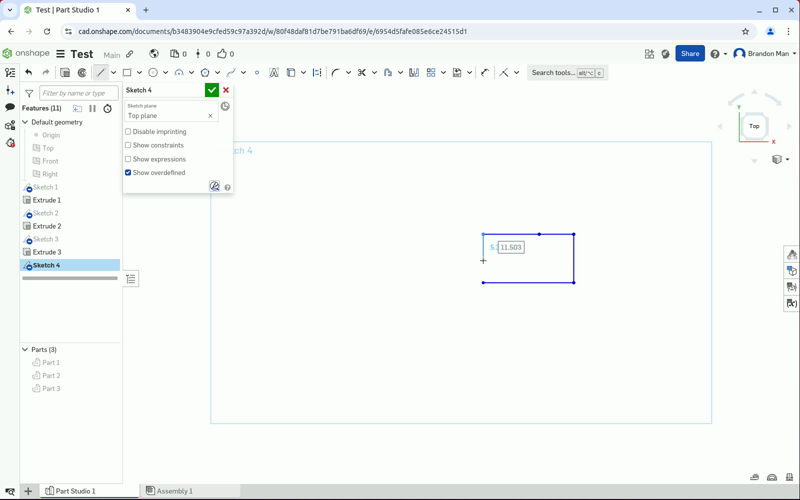
click(483, 260)
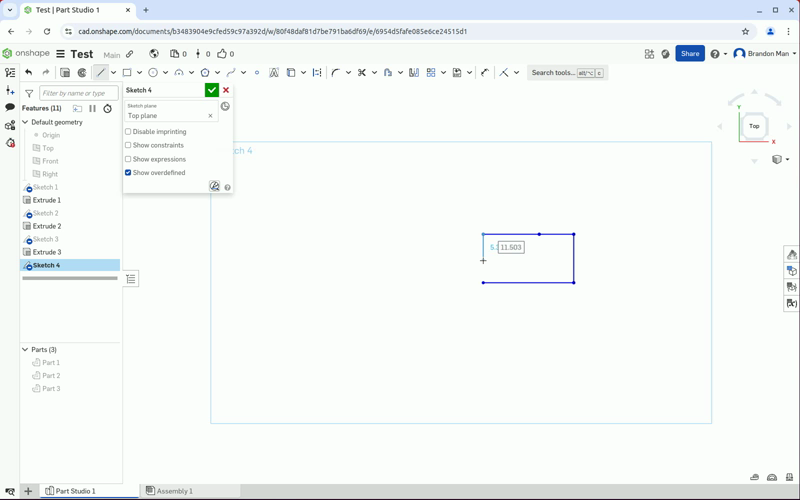
key_up(shift)
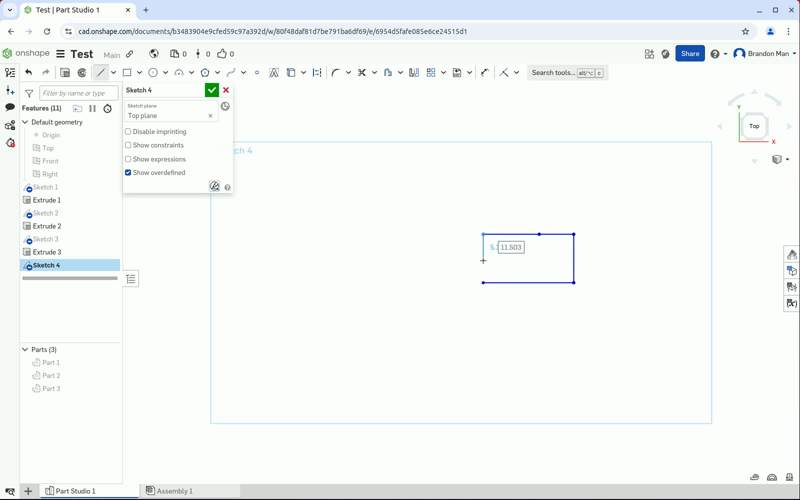
mouse_move(513, 260)
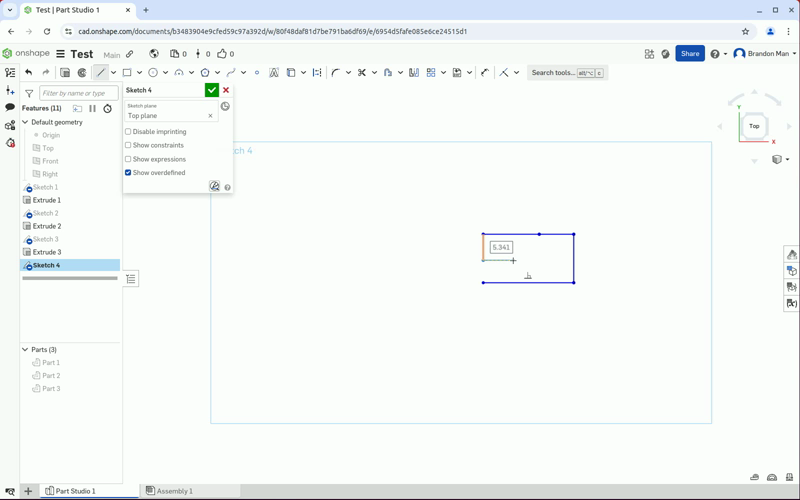
key_down(shift)
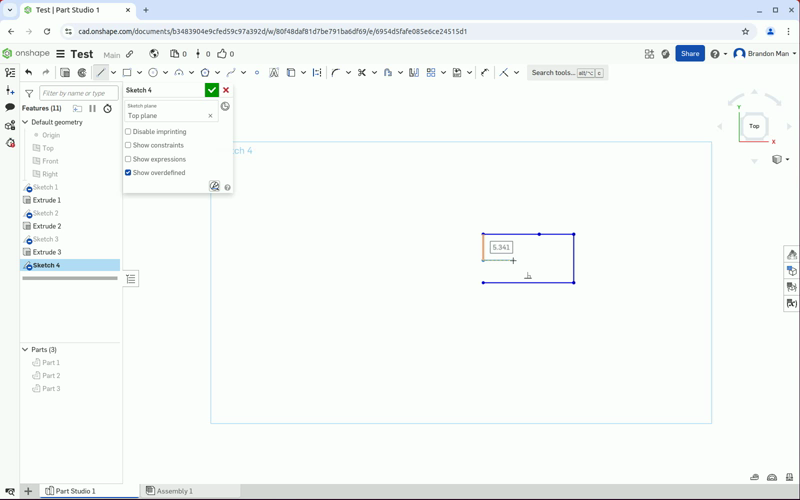
mouse_move(483, 282)
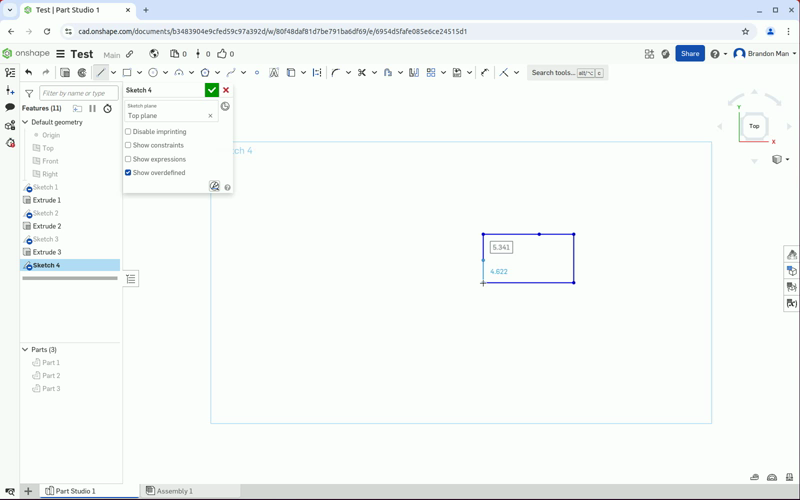
key_up(shift)
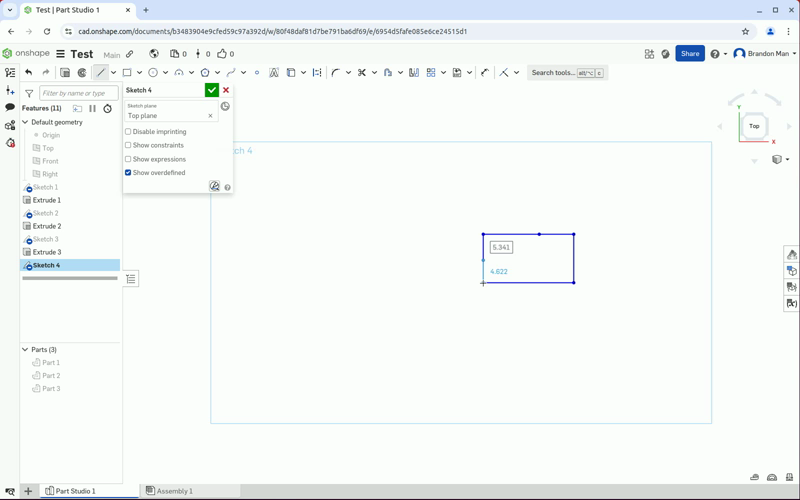
click(483, 282)
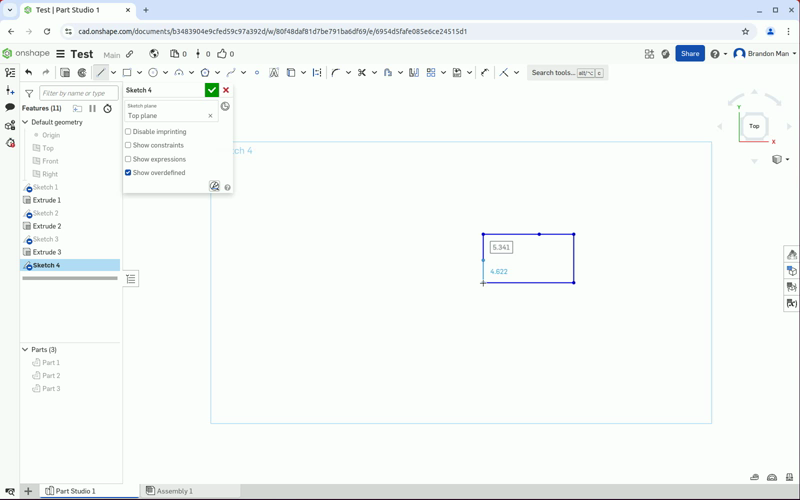
key(esc)
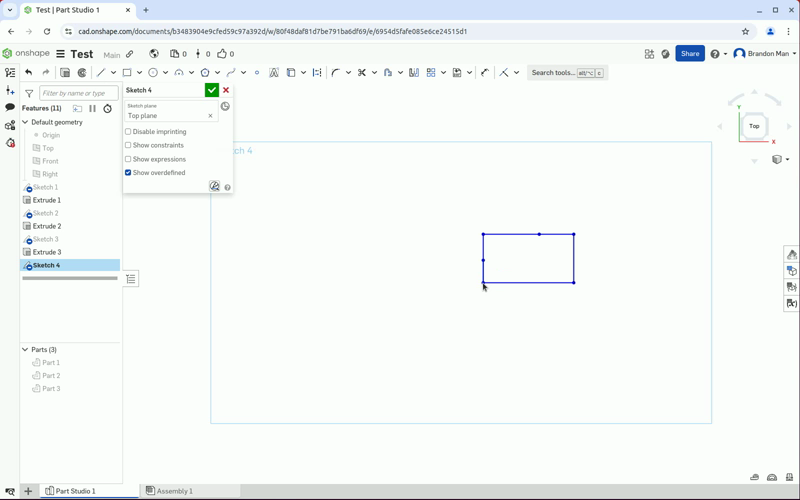
mouse_move(495, 254)
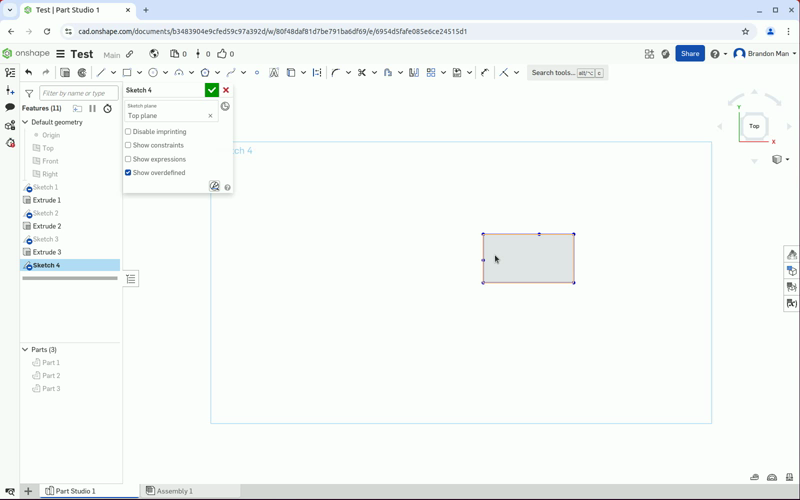
click(495, 254)
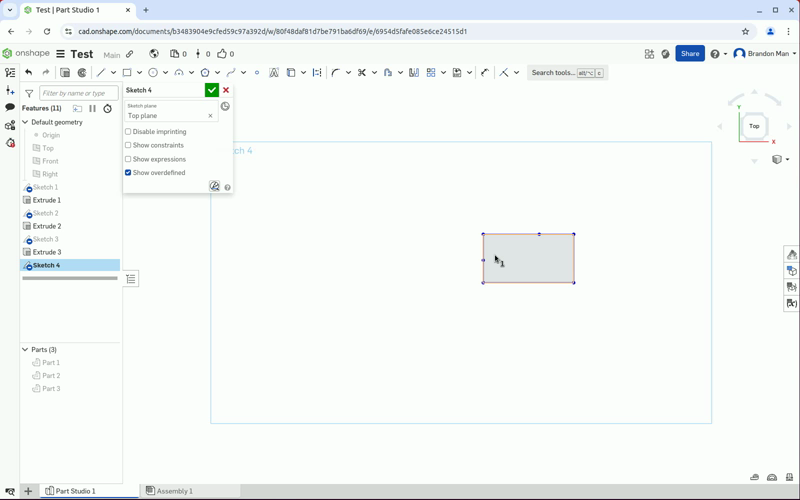
mouse_move(73, 352)
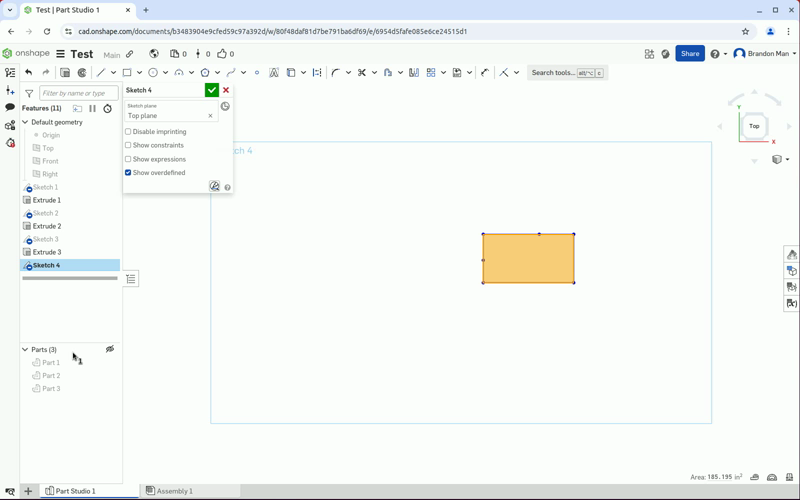
key(shift+y)
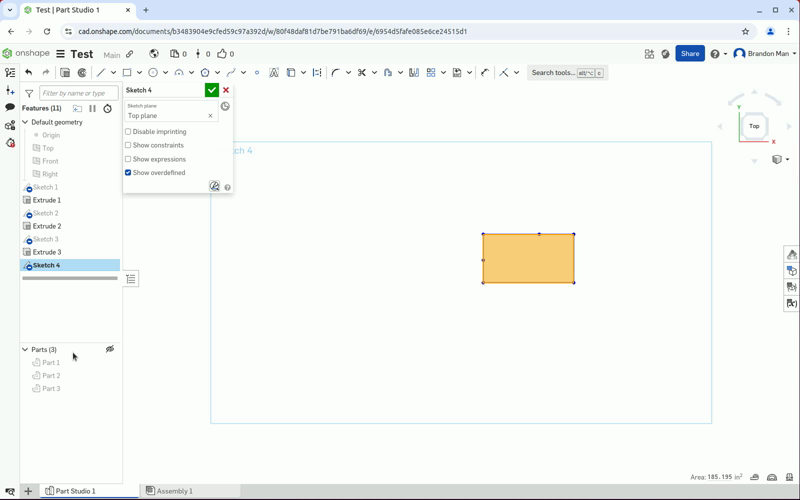
key(shift+e)
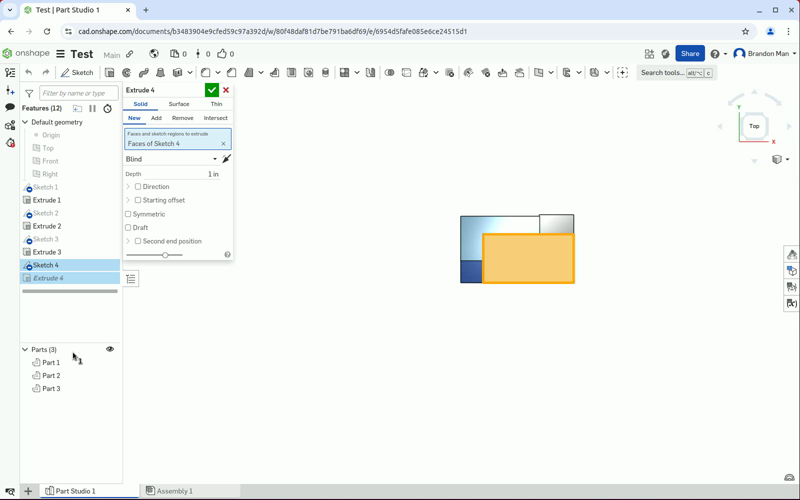
mouse_move(143, 106)
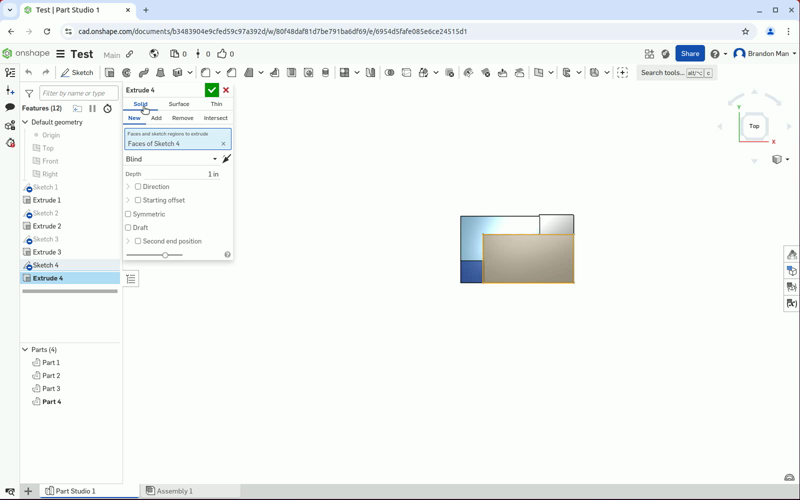
click(143, 106)
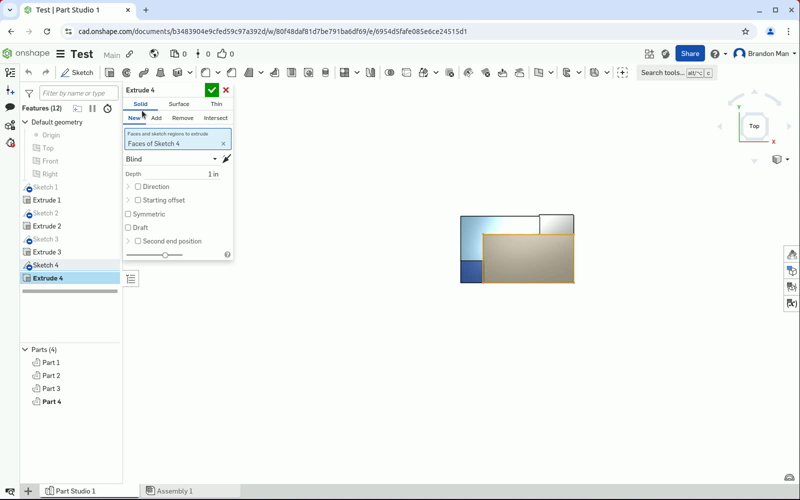
mouse_move(137, 120)
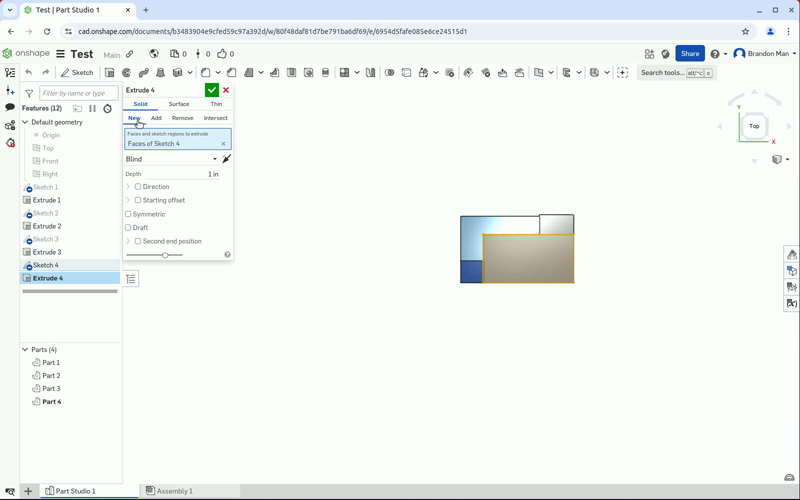
click(137, 120)
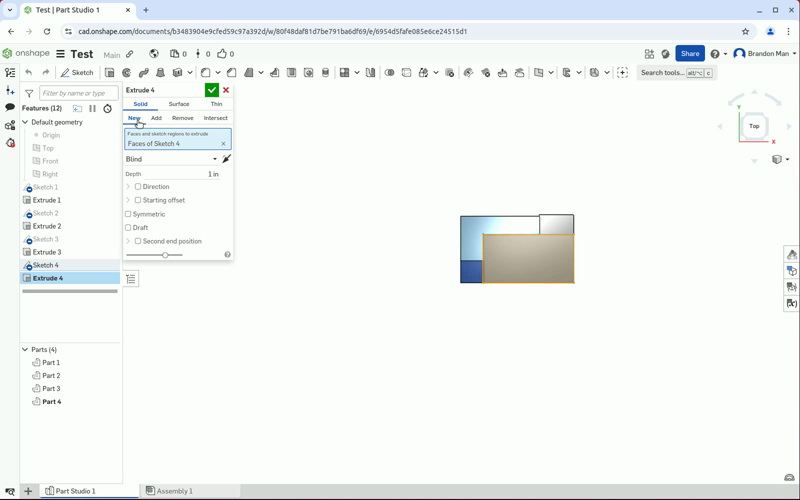
key(tab, 4)
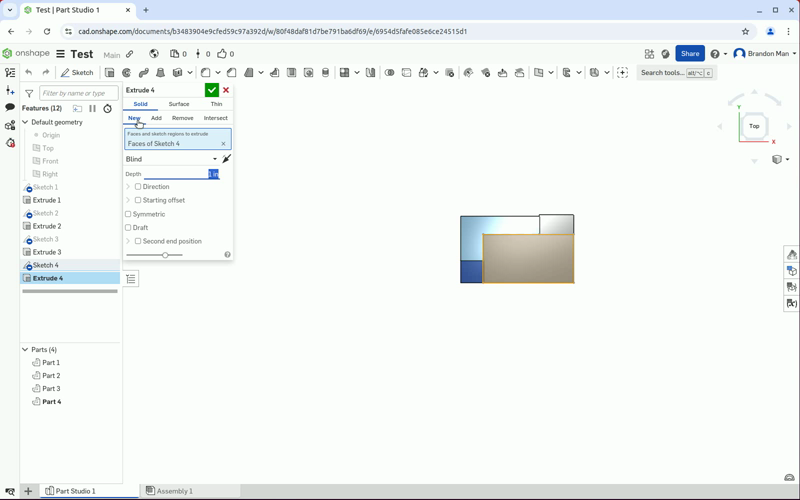
text(2.407)
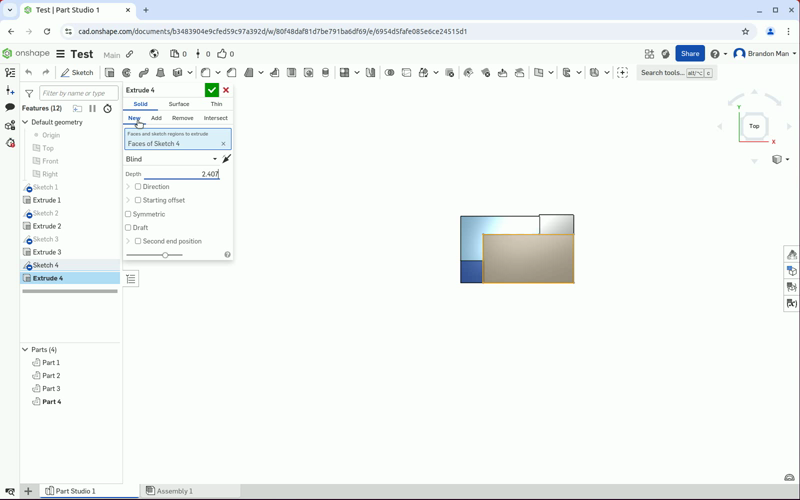
key(enter)
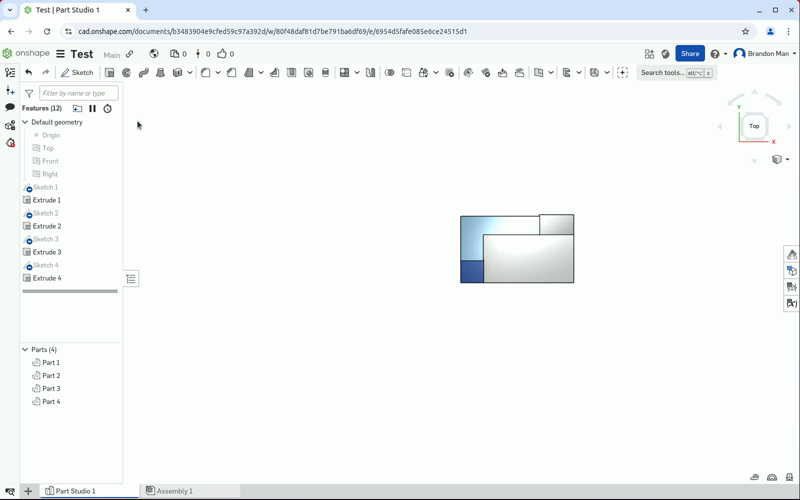
key(shift+h)
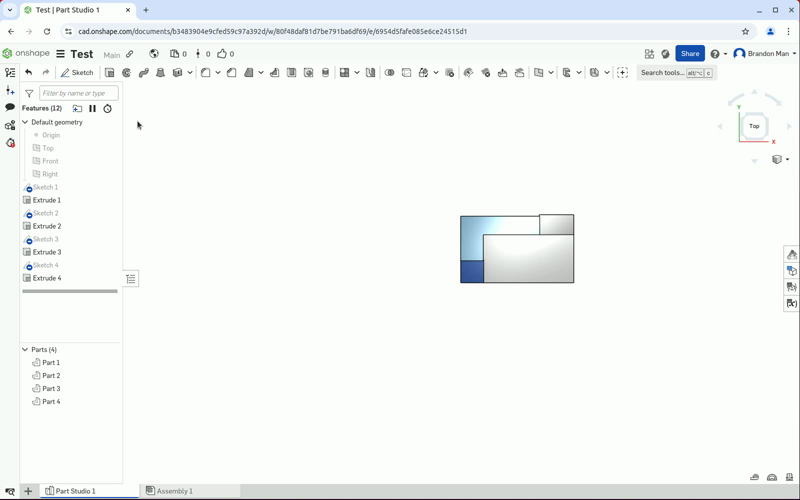
key(shift+h)
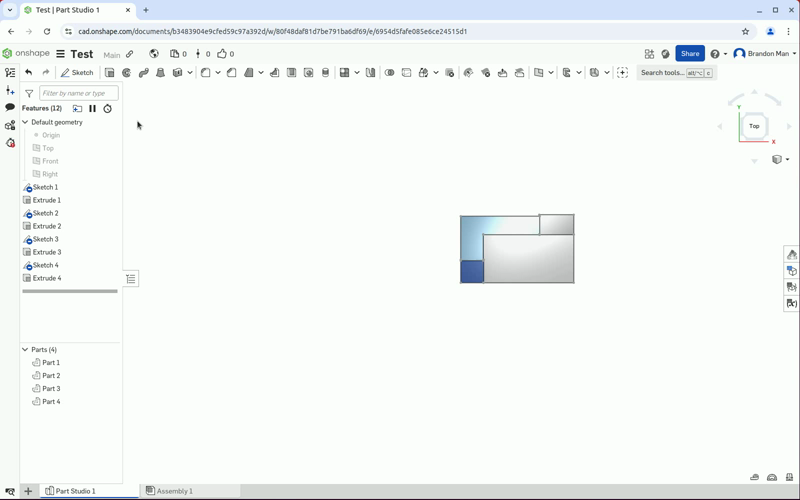
key(shift+7)
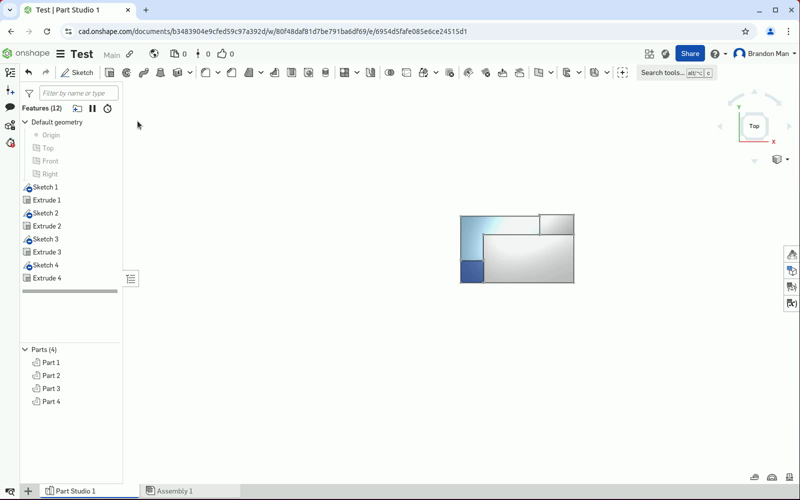
key(up, 3)
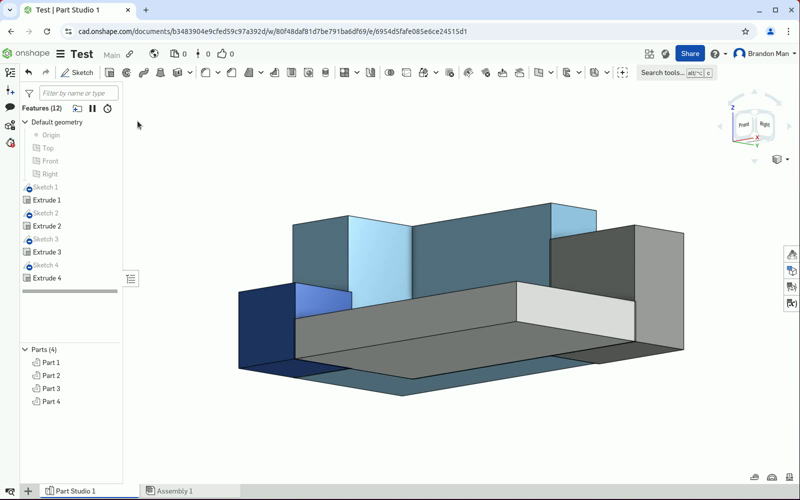
key(left, 3)
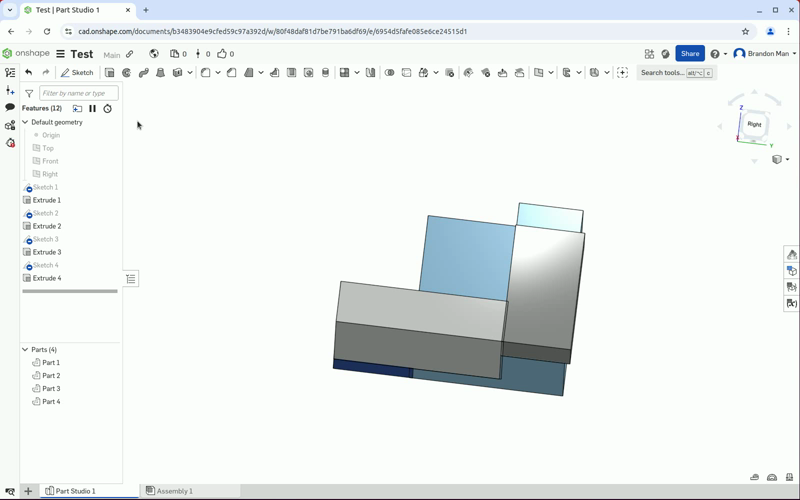
key(right, 3)
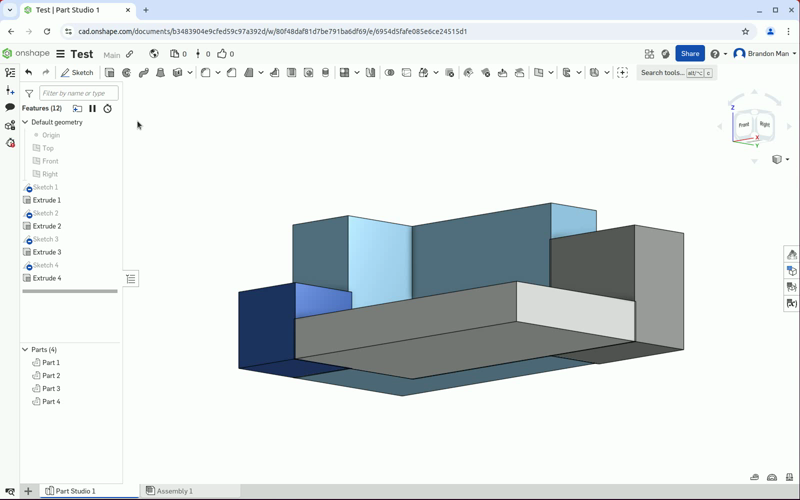
key(down, 3)
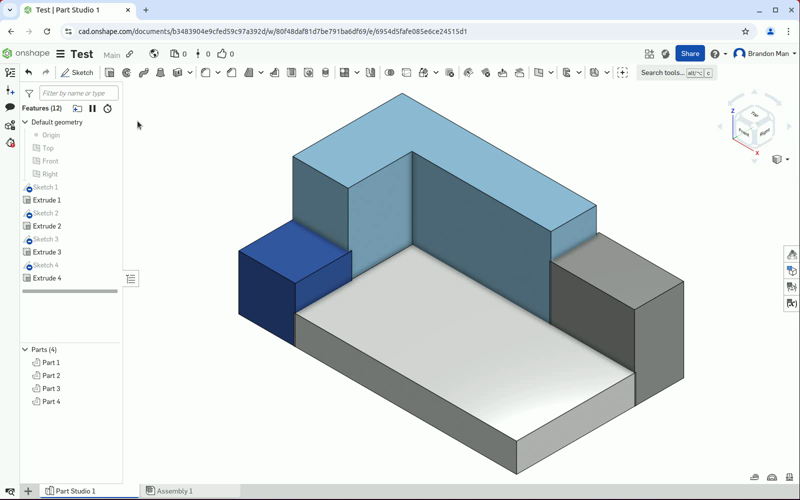
mouse_move(73, 189)
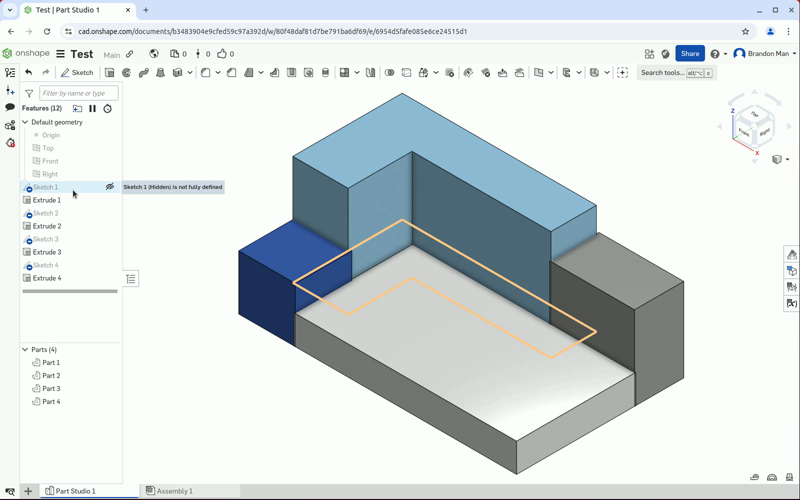
click(73, 189)